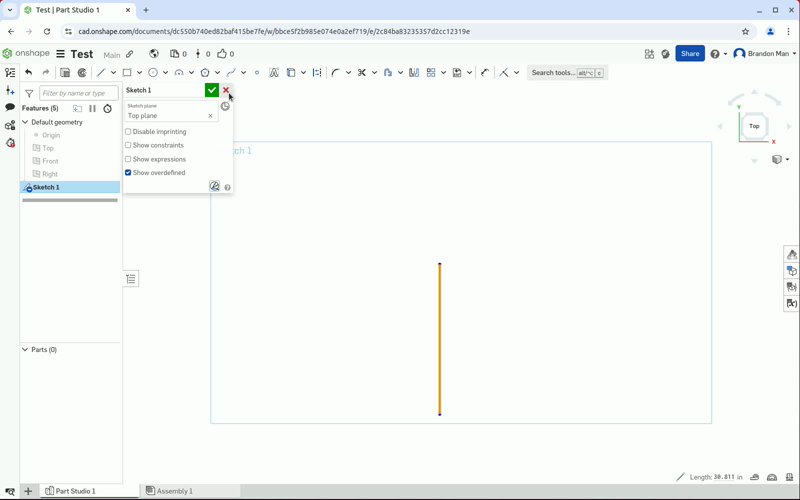
key(shift+h)
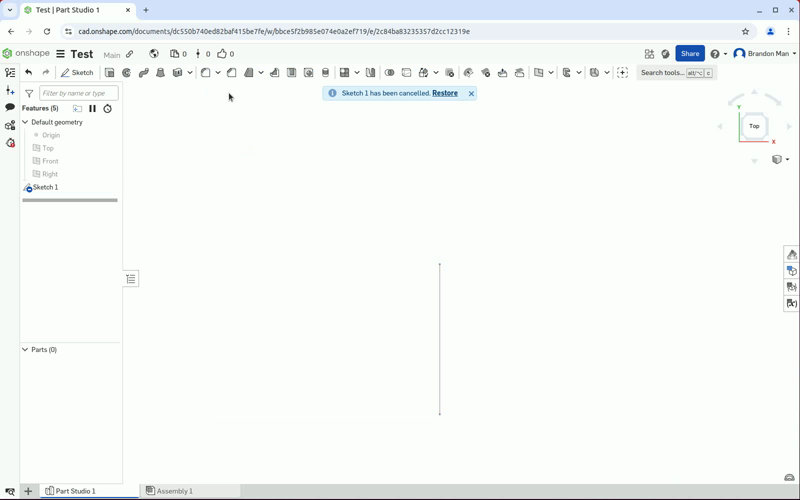
key(shift+s)
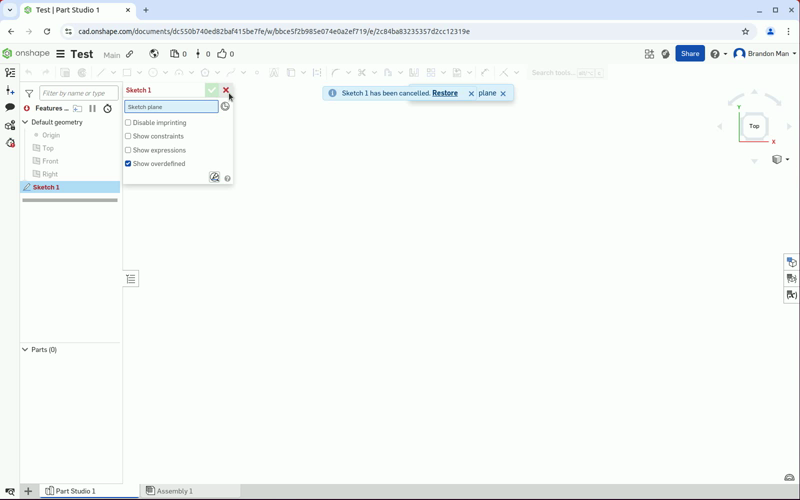
mouse_move(73, 150)
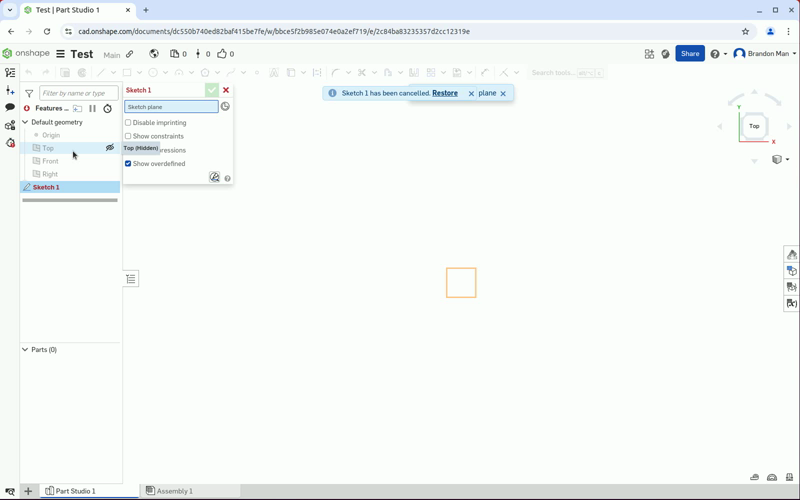
click(73, 150)
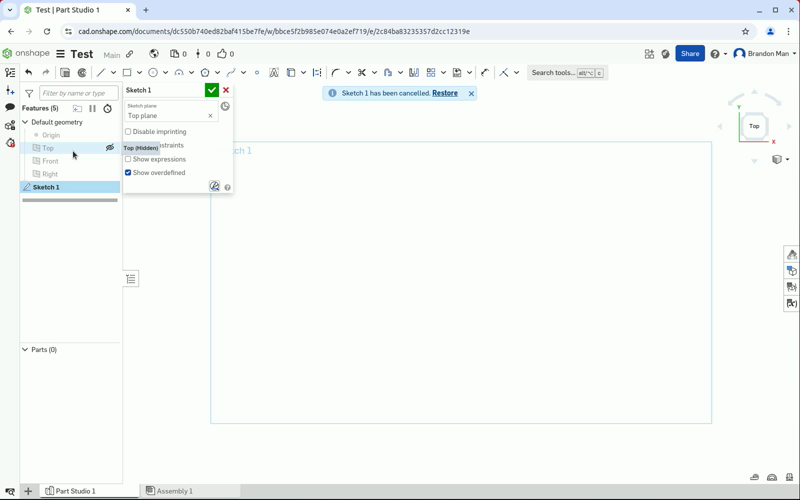
mouse_move(73, 352)
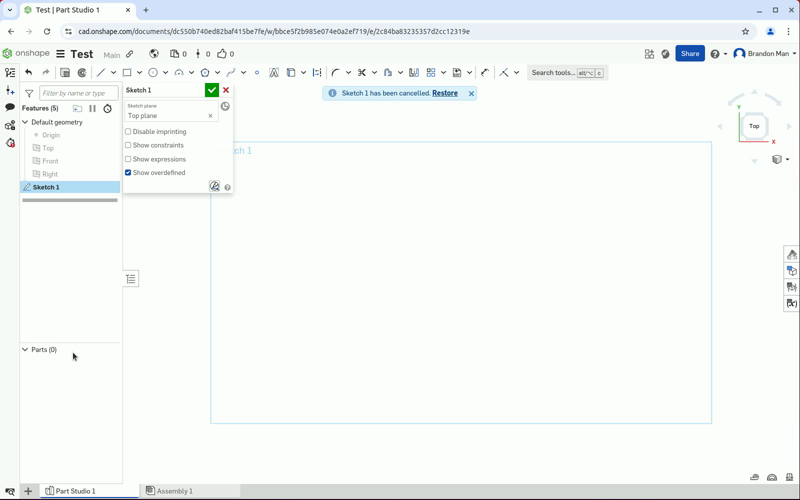
key(y)
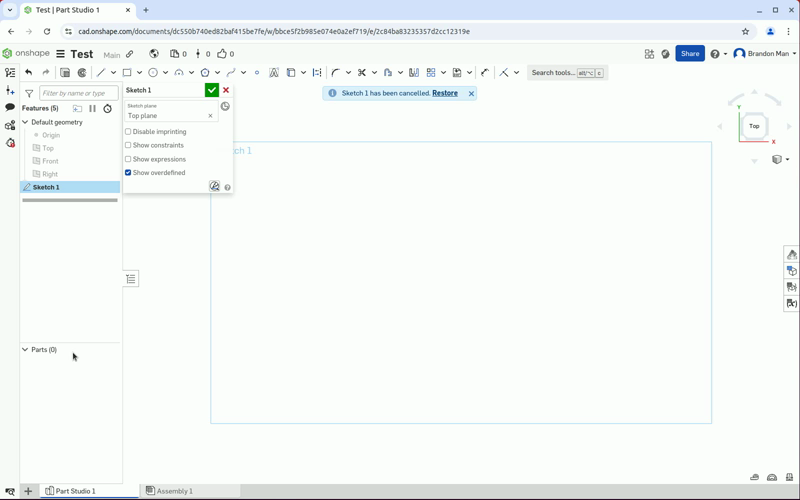
key(l)
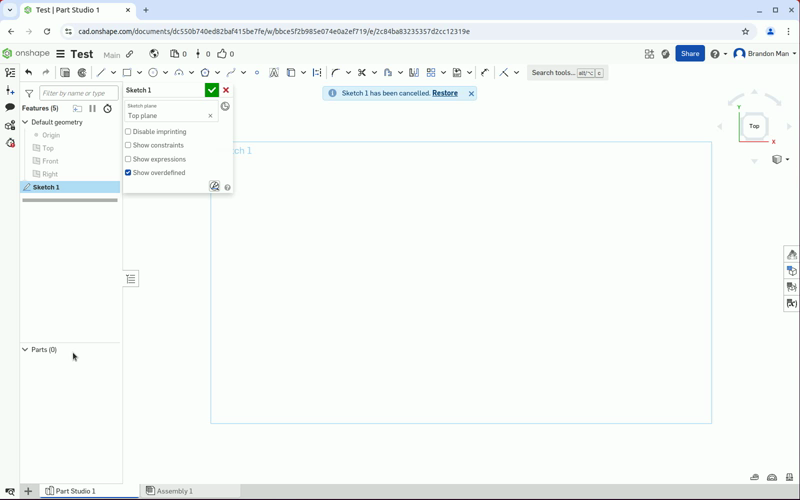
key_down(shift)
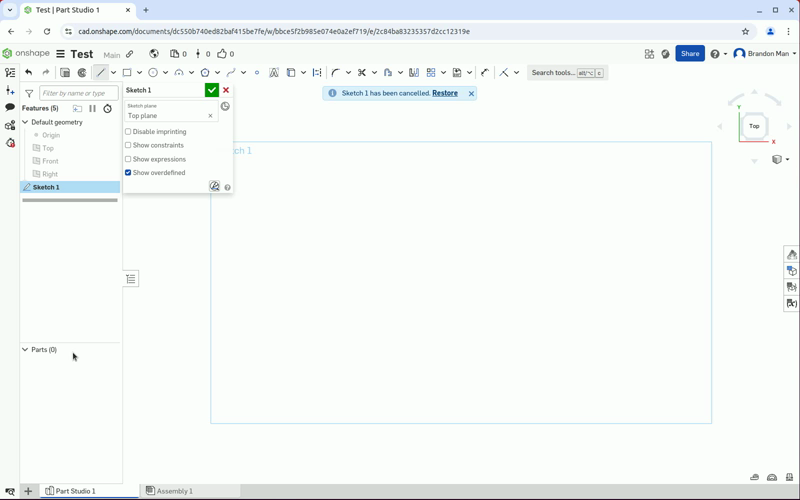
mouse_move(441, 282)
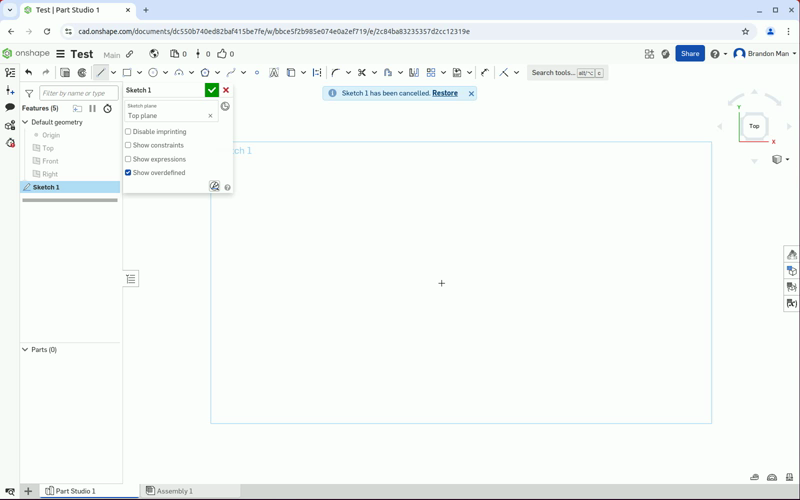
click(441, 282)
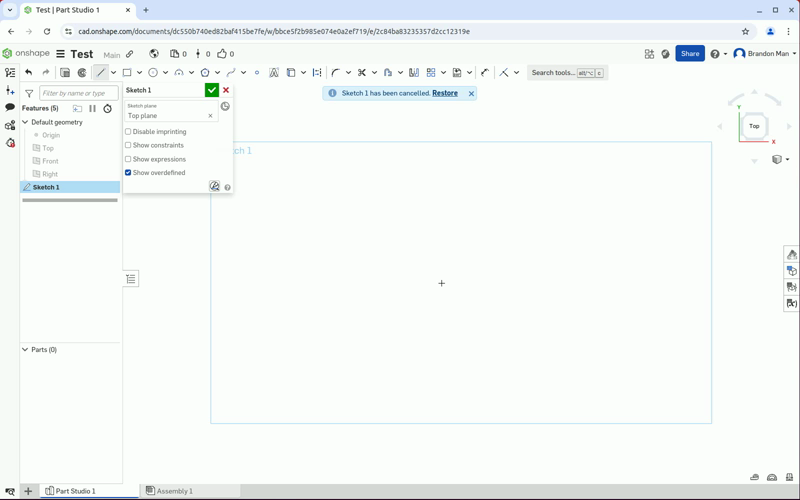
key_up(shift)
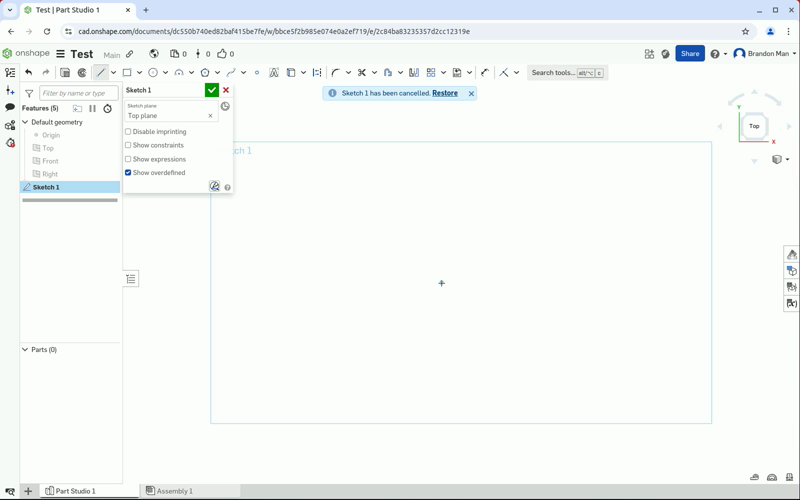
key_down(shift)
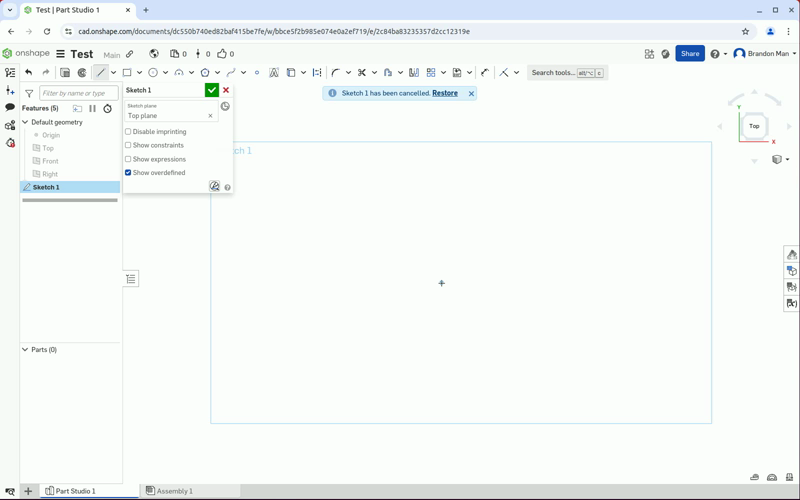
mouse_move(471, 282)
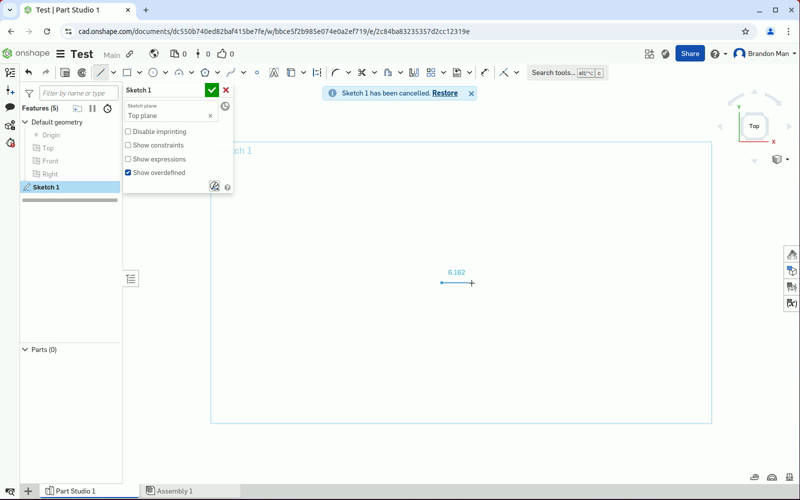
mouse_move(453, 282)
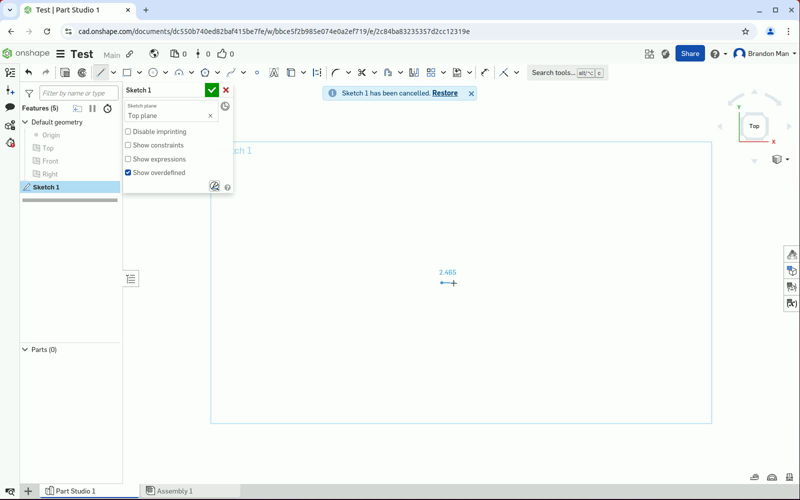
click(453, 282)
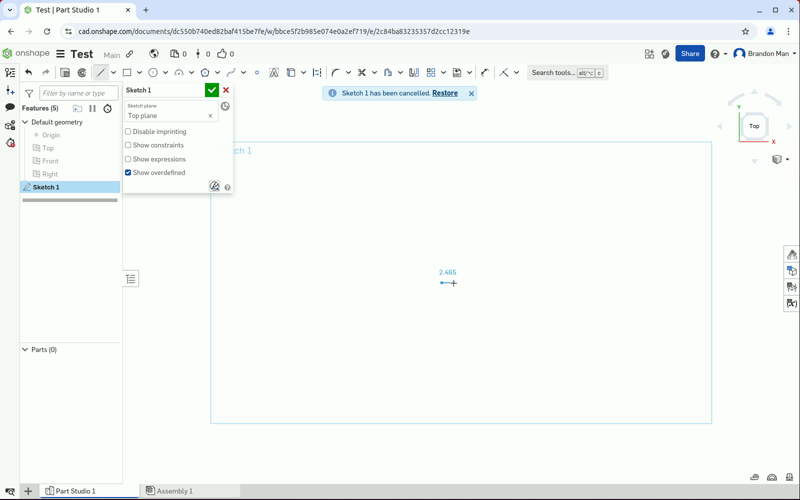
key_up(shift)
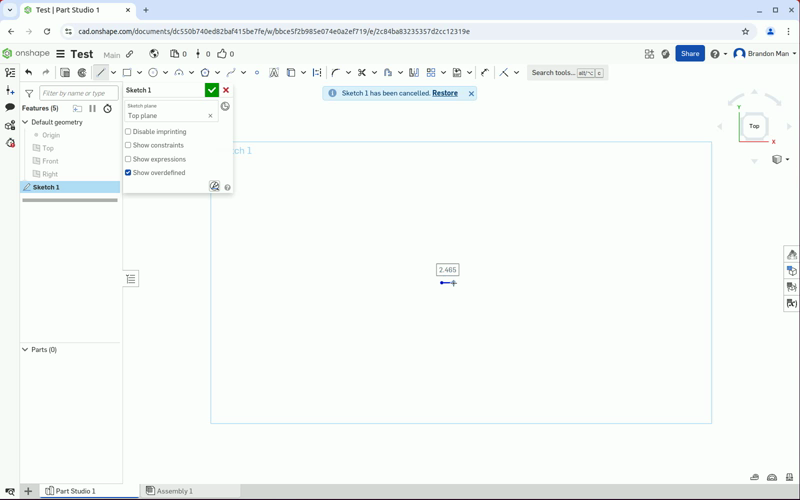
key_down(shift)
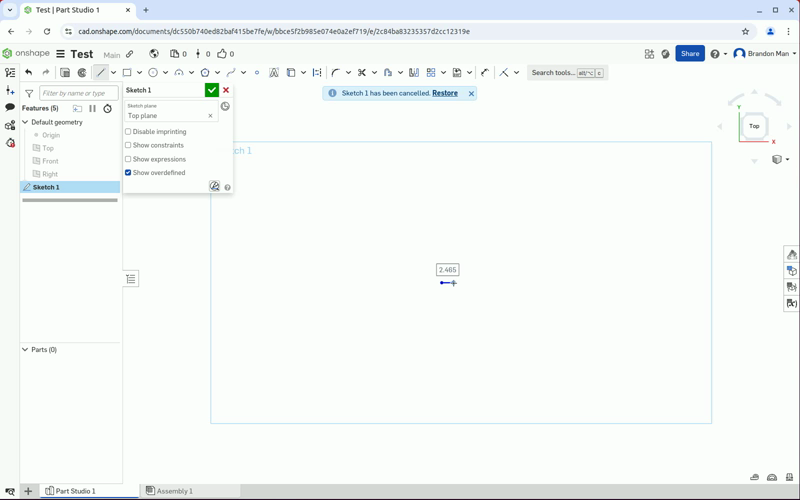
mouse_move(453, 191)
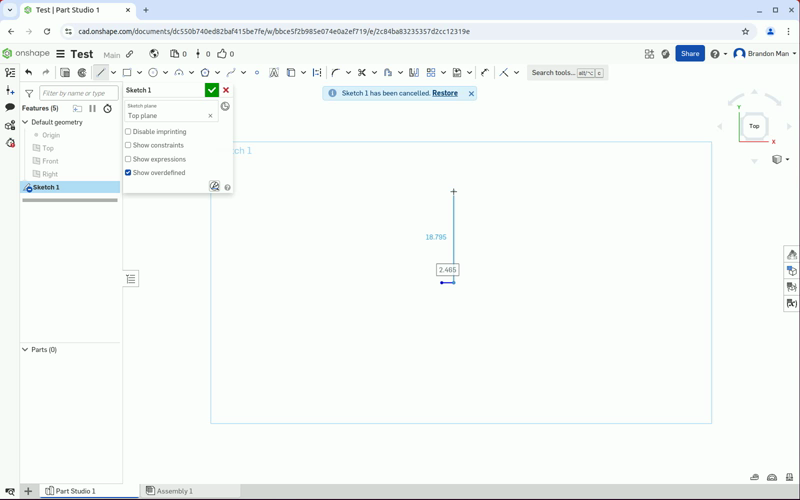
click(453, 191)
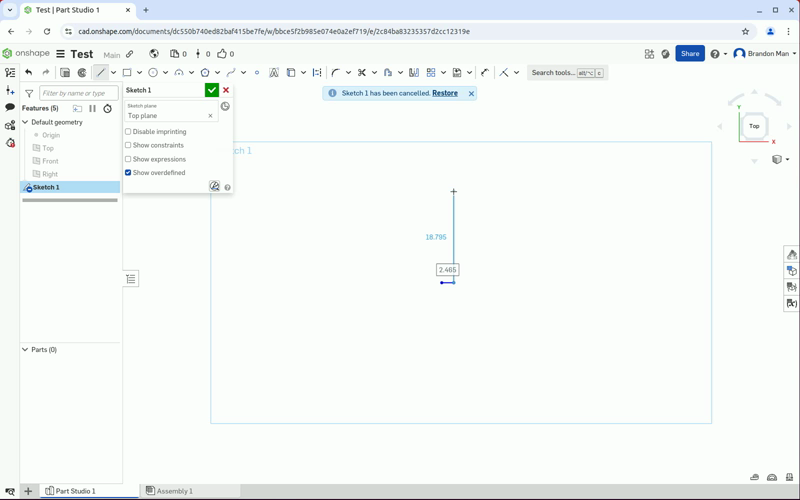
key_up(shift)
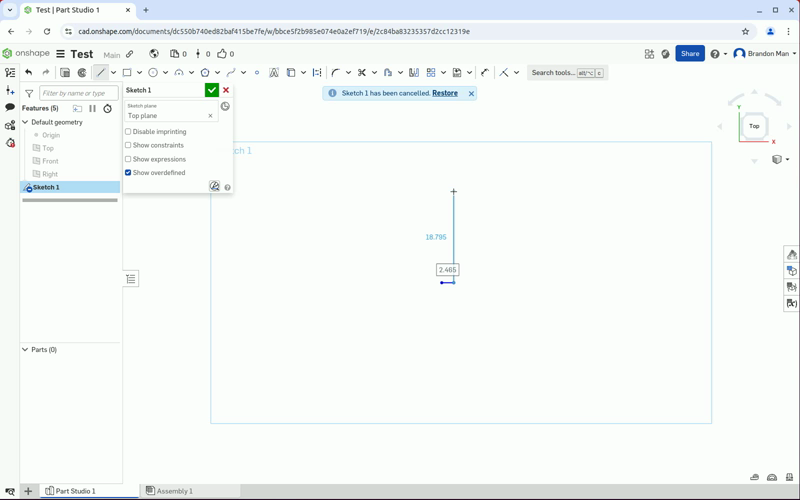
key(esc)
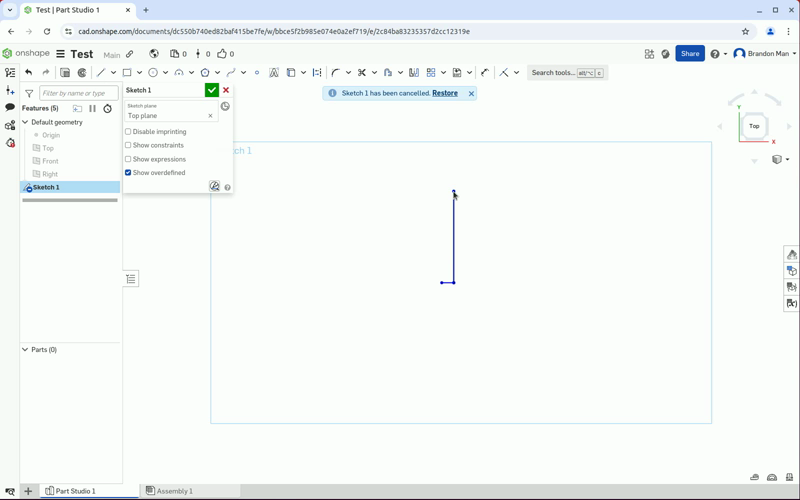
key(a)
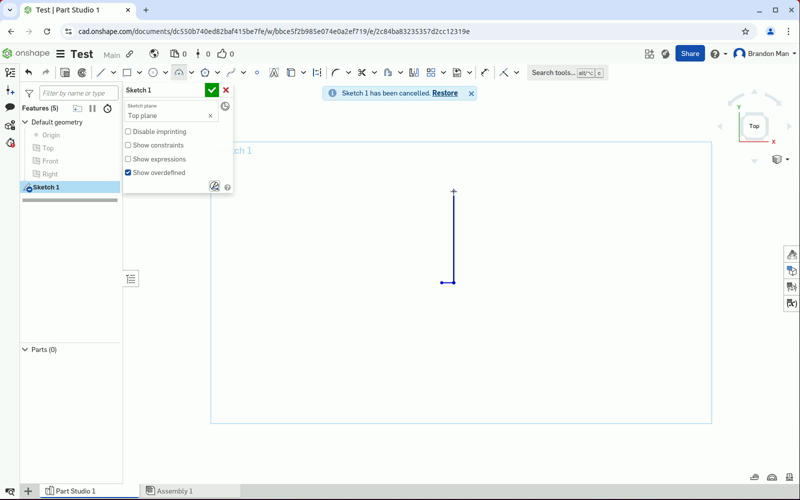
mouse_move(453, 191)
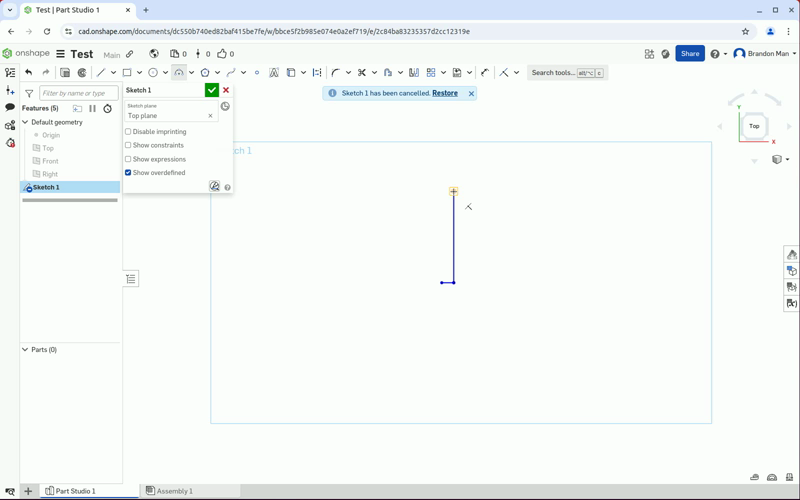
click(453, 191)
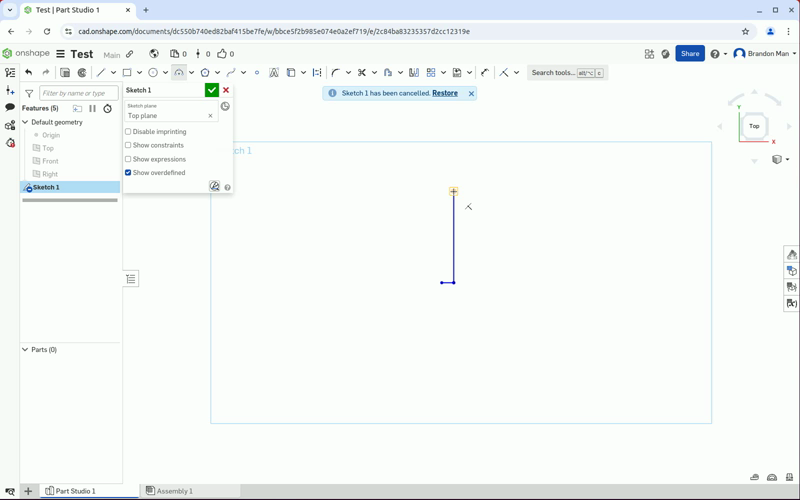
key_down(shift)
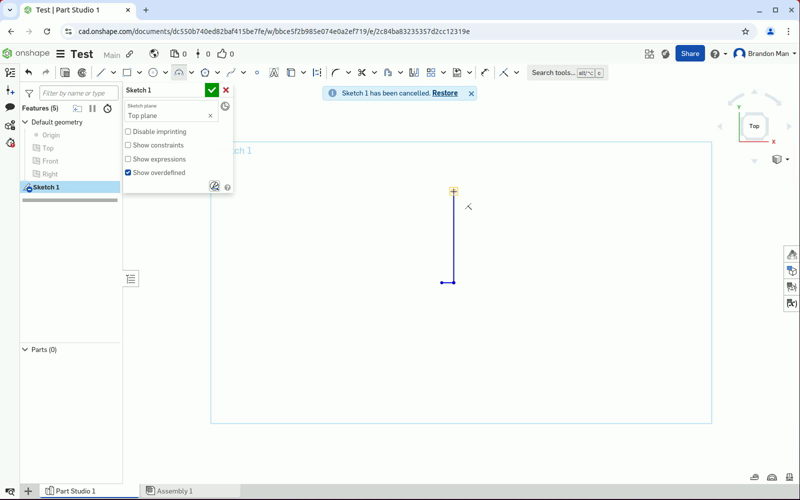
mouse_move(441, 192)
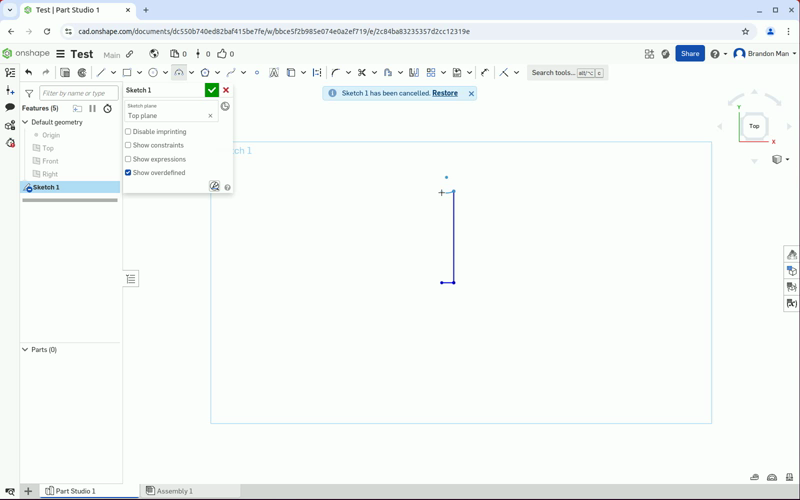
click(441, 192)
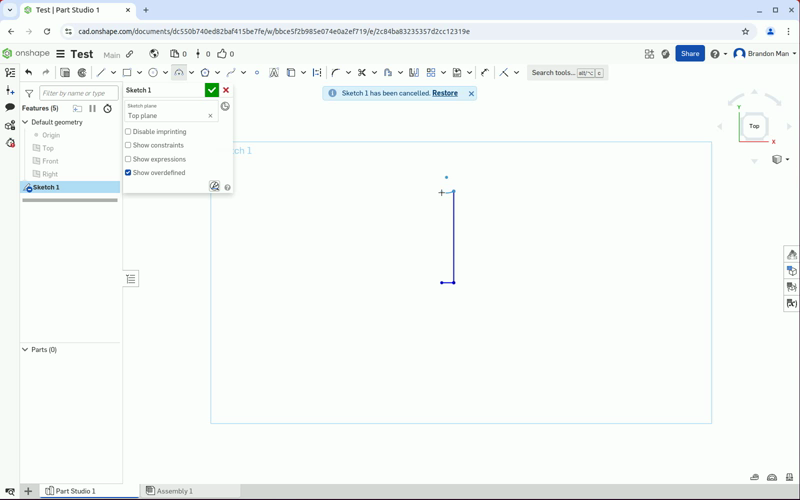
mouse_move(447, 193)
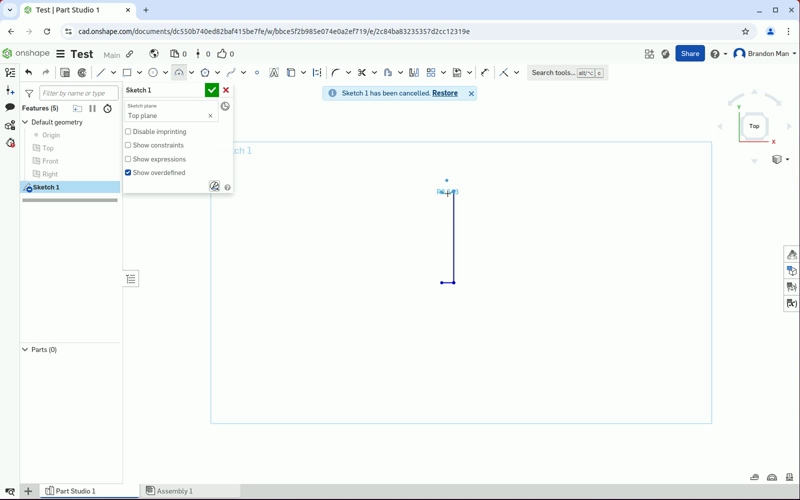
click(447, 193)
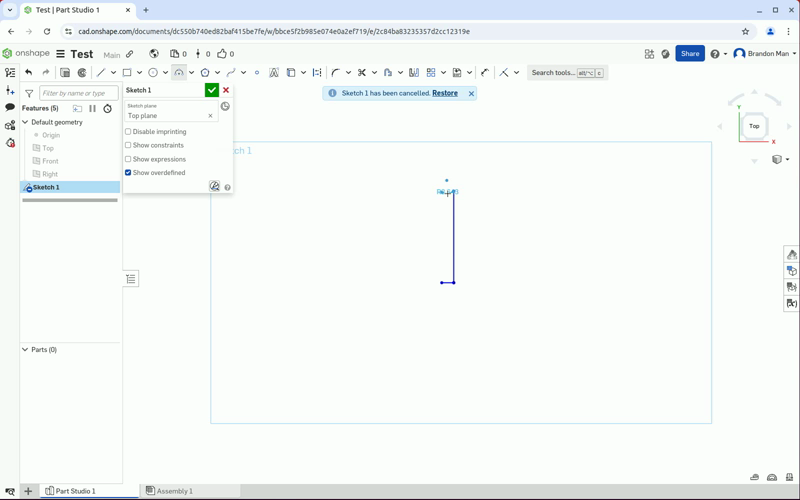
key_up(shift)
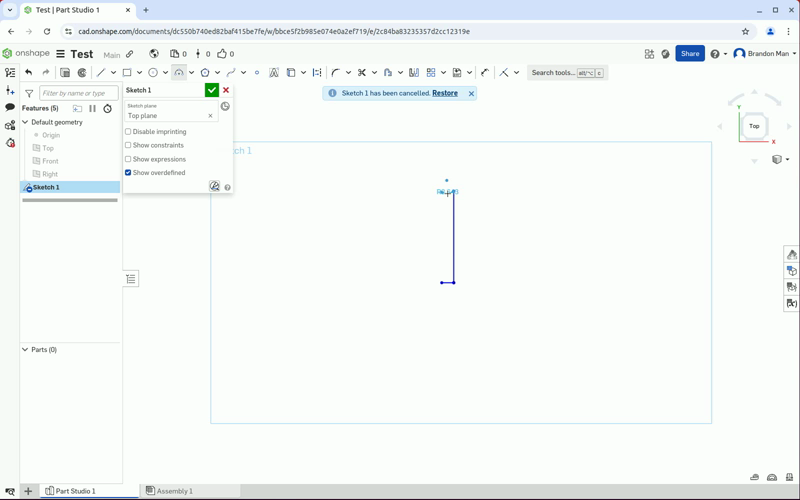
key(esc)
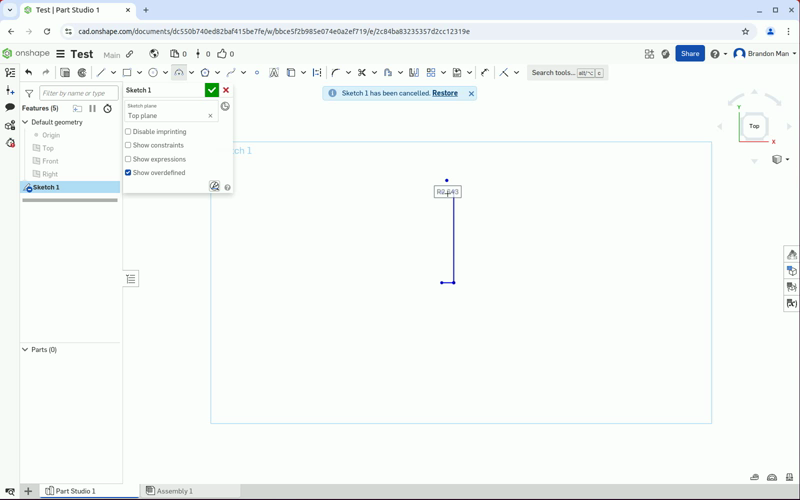
key(l)
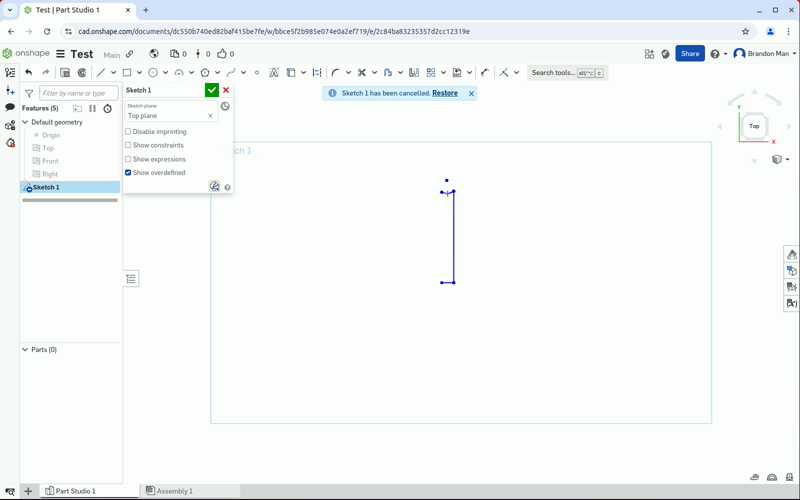
mouse_move(441, 192)
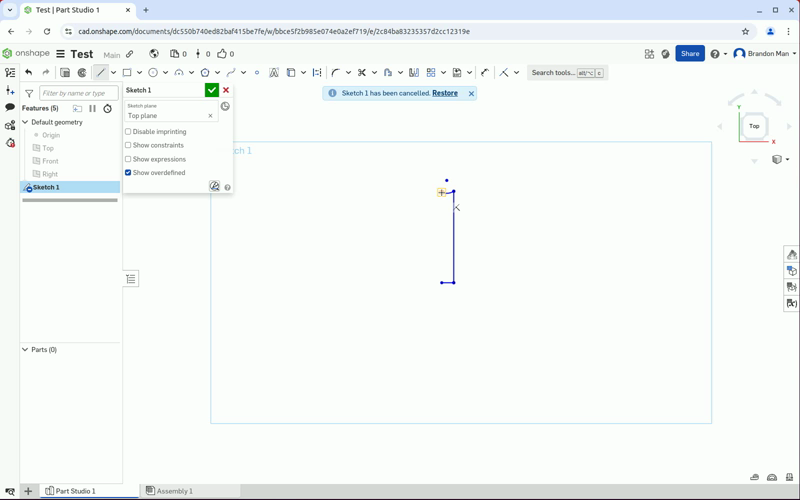
click(441, 192)
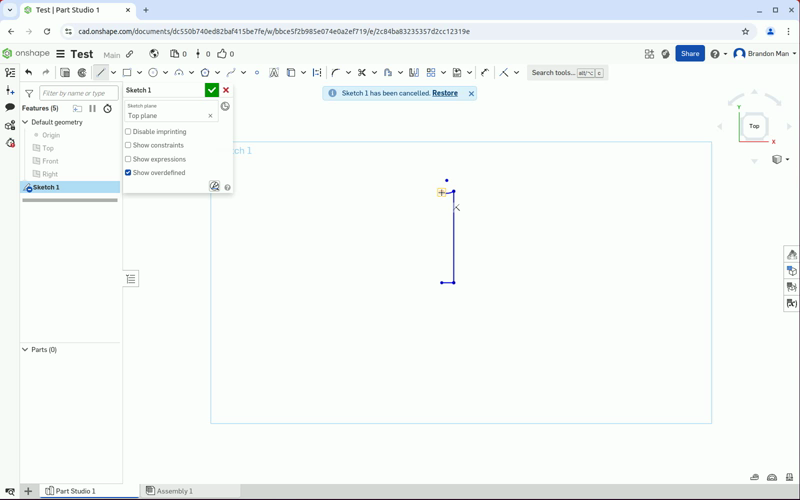
key_down(shift)
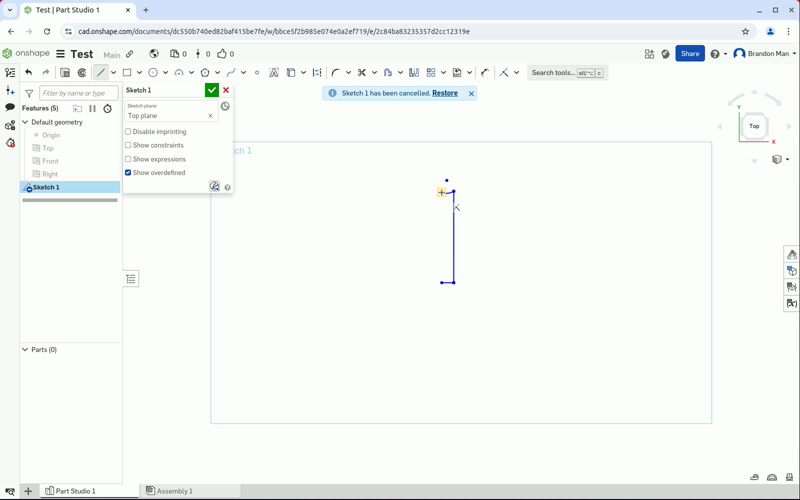
mouse_move(441, 282)
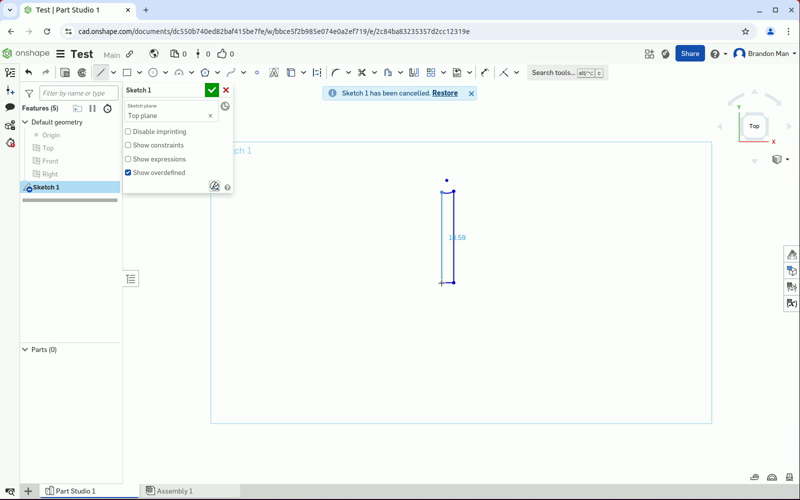
key_up(shift)
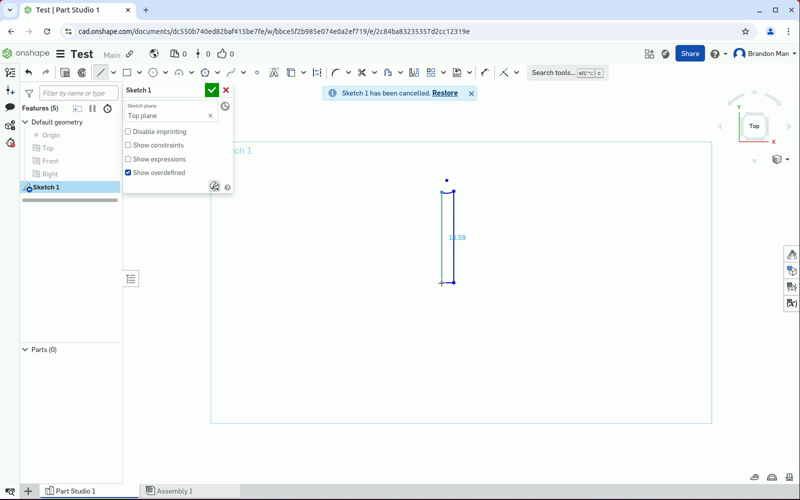
click(441, 282)
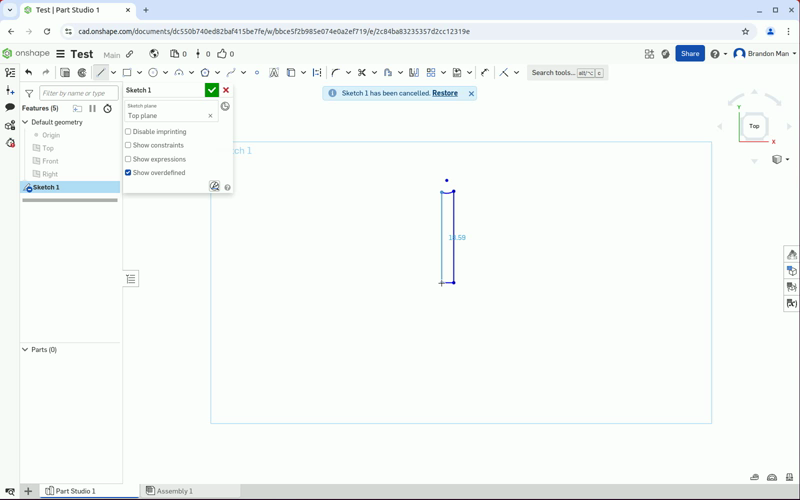
key(esc)
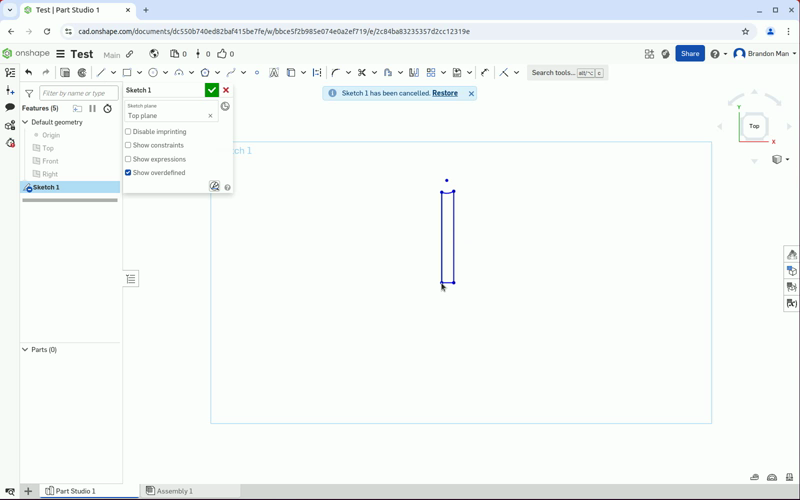
mouse_move(446, 225)
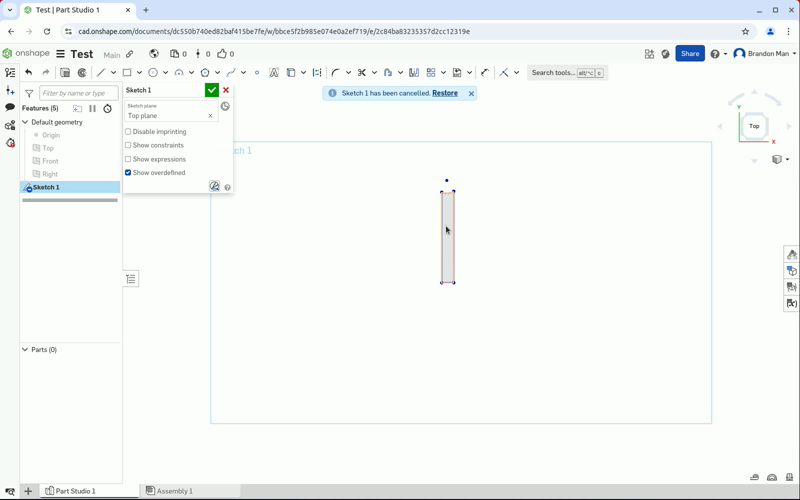
scroll(6)
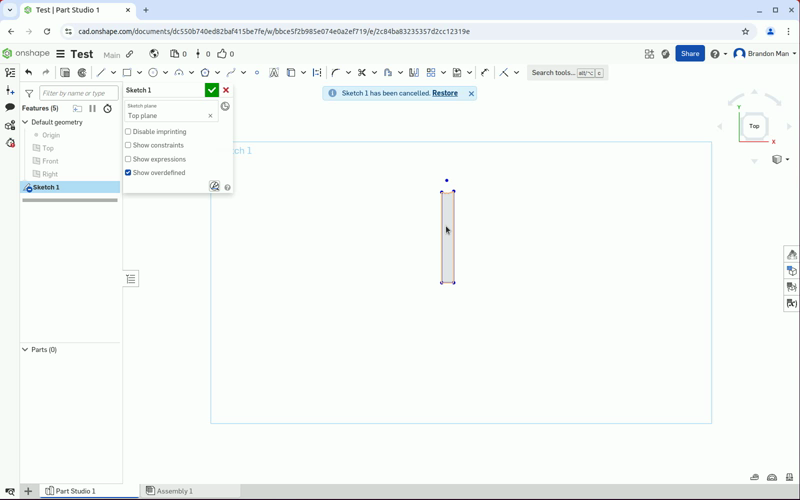
scroll(6)
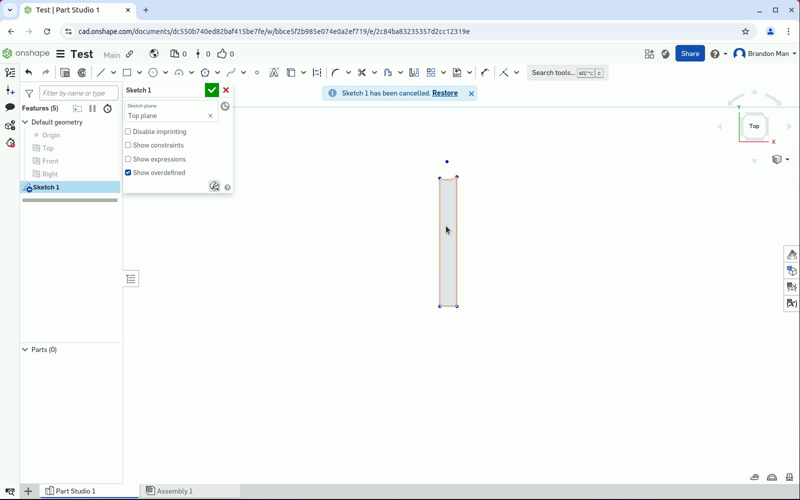
scroll(6)
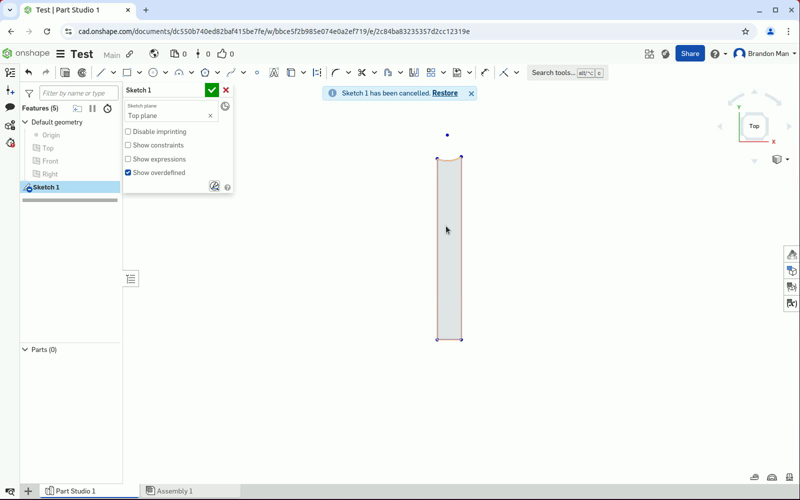
scroll(6)
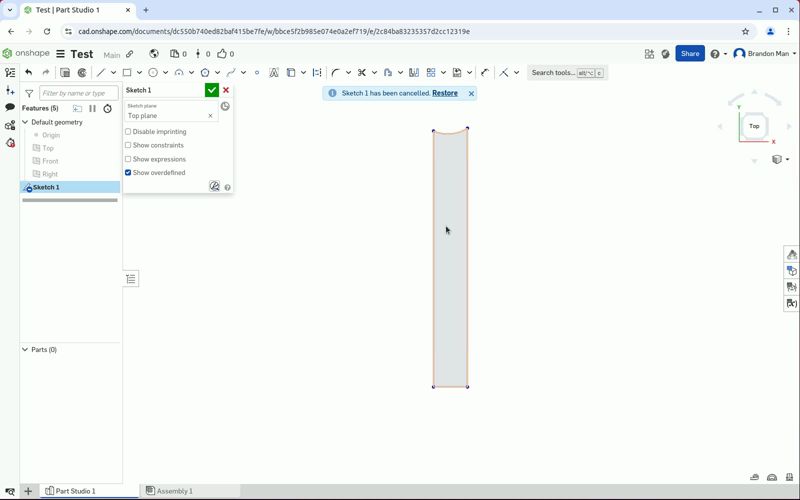
scroll(6)
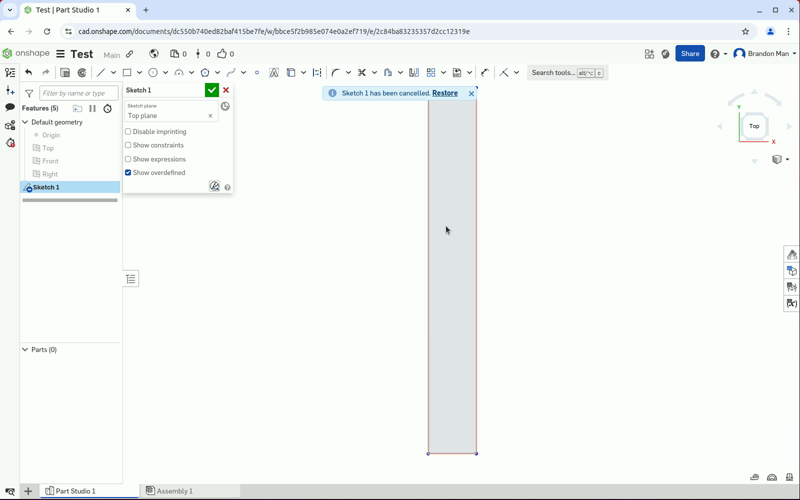
scroll(6)
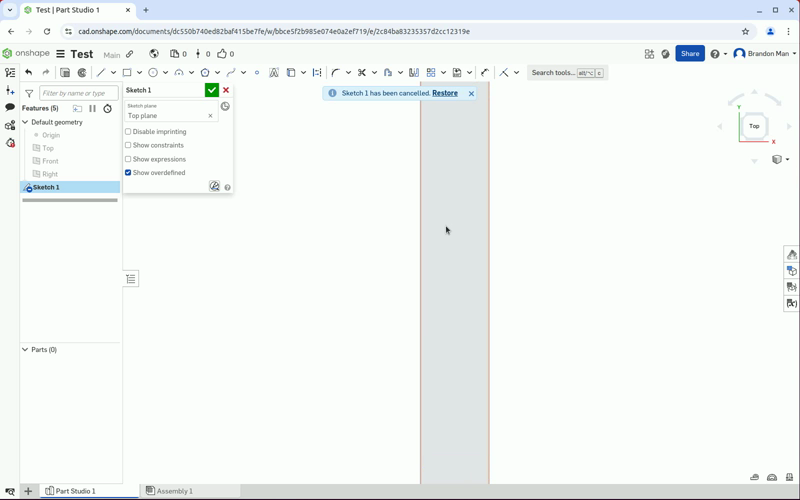
scroll(6)
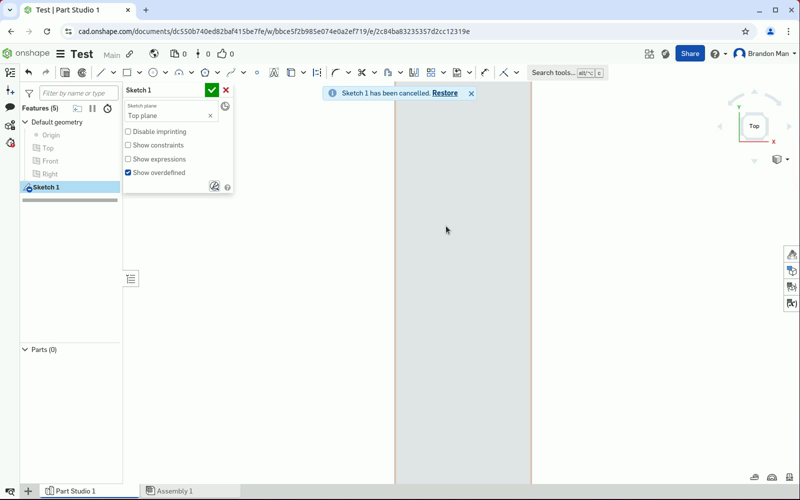
click(446, 225)
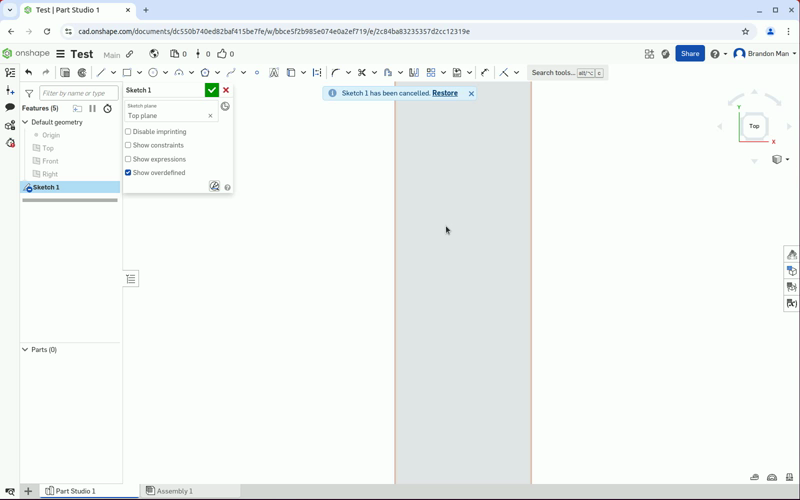
scroll(-6)
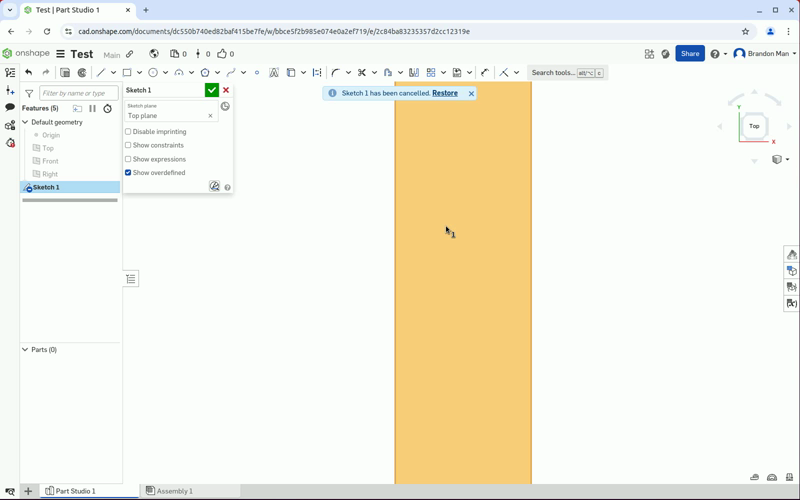
scroll(-6)
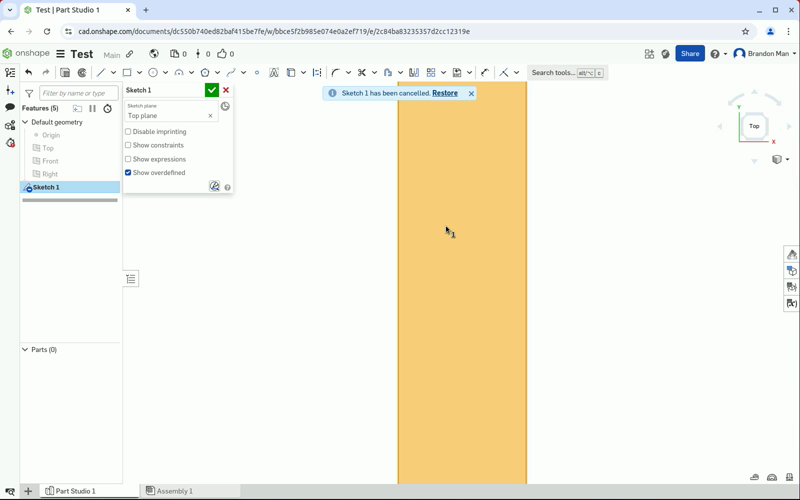
scroll(-6)
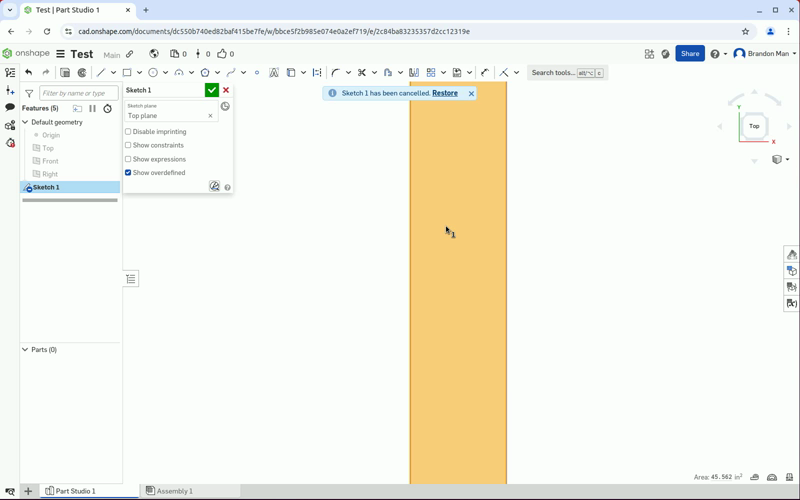
scroll(-6)
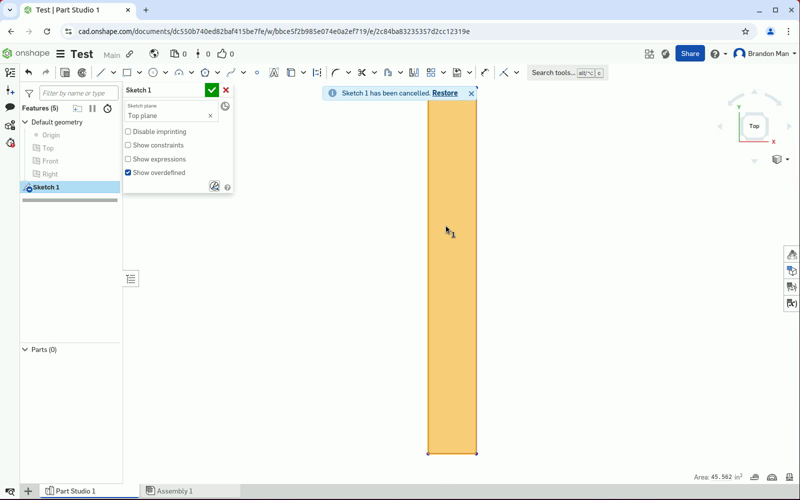
scroll(-6)
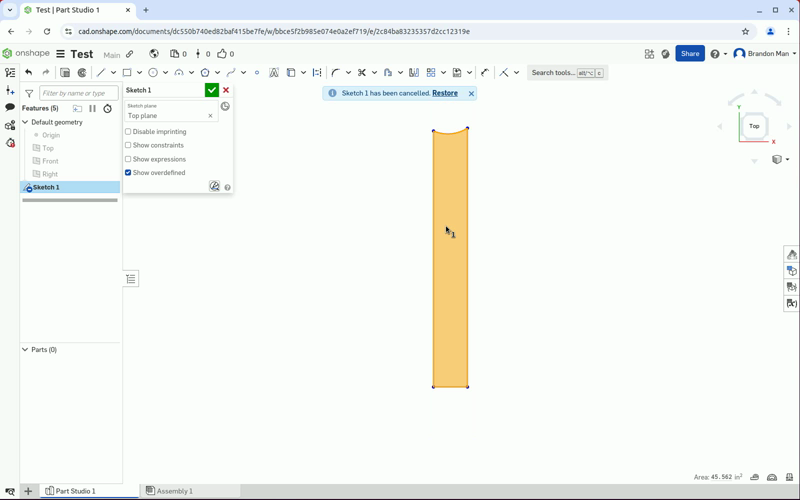
scroll(-6)
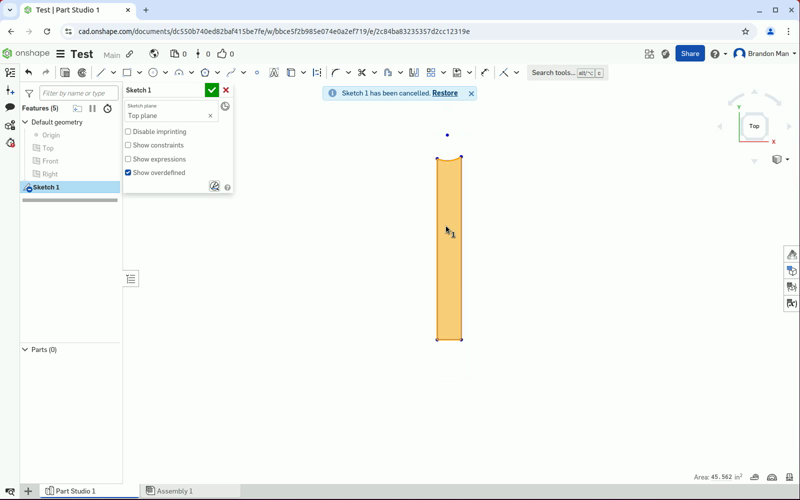
scroll(-6)
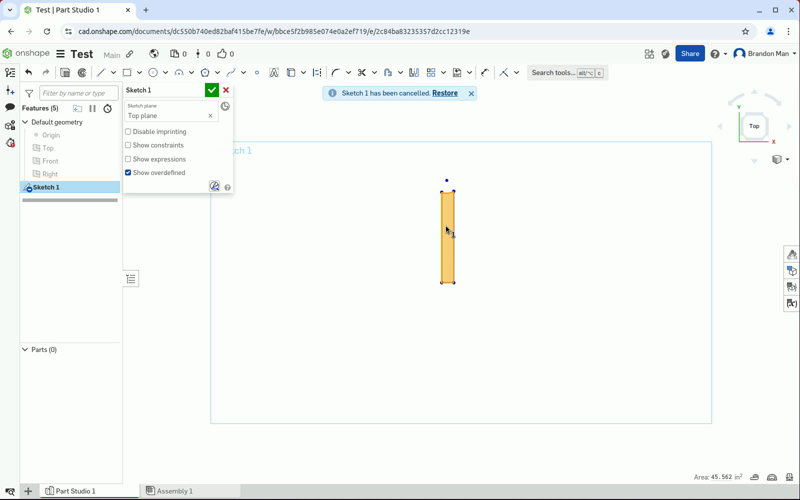
mouse_move(73, 352)
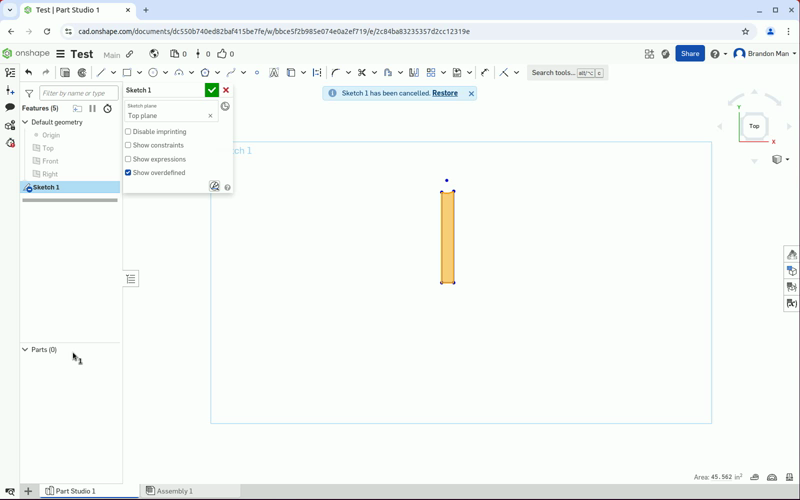
key(shift+y)
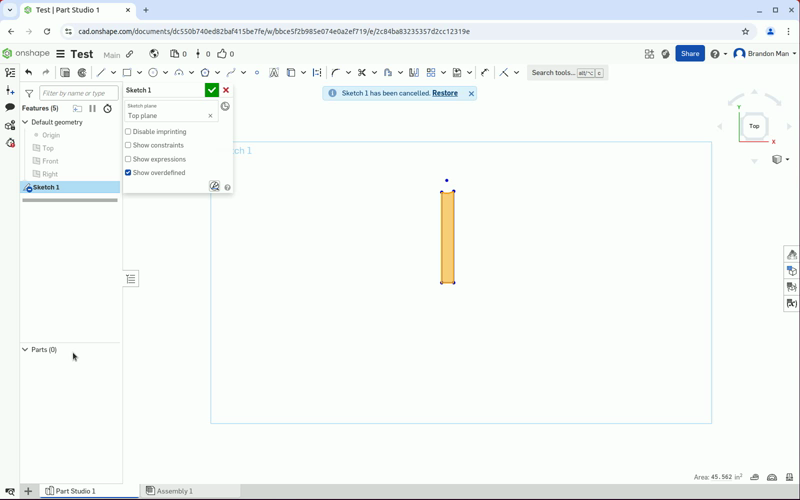
key(shift+e)
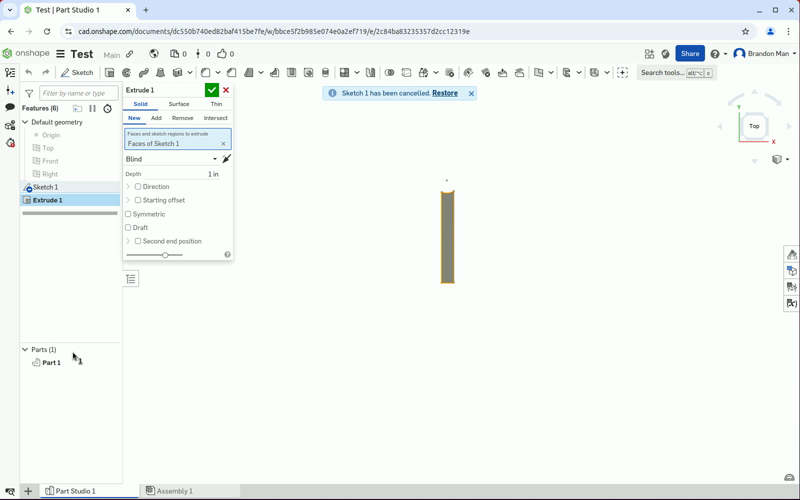
mouse_move(143, 106)
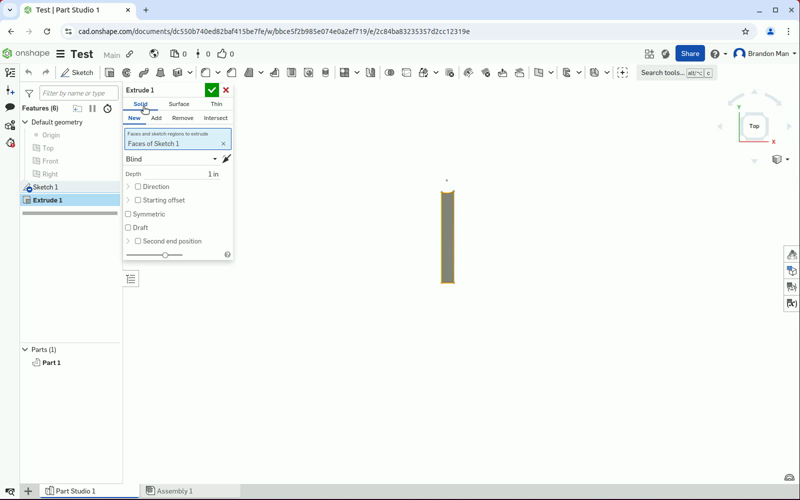
click(143, 106)
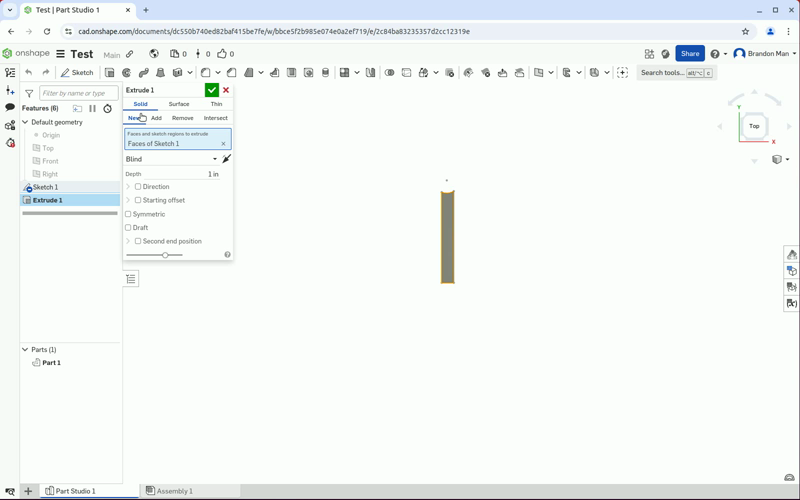
mouse_move(137, 120)
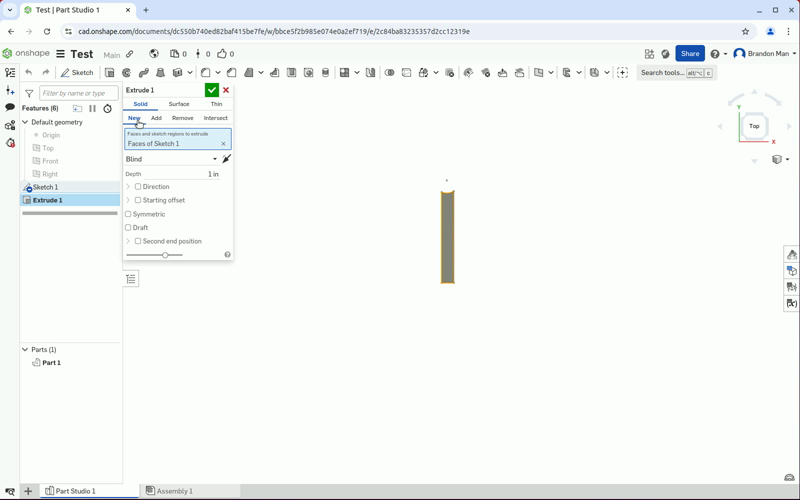
click(137, 120)
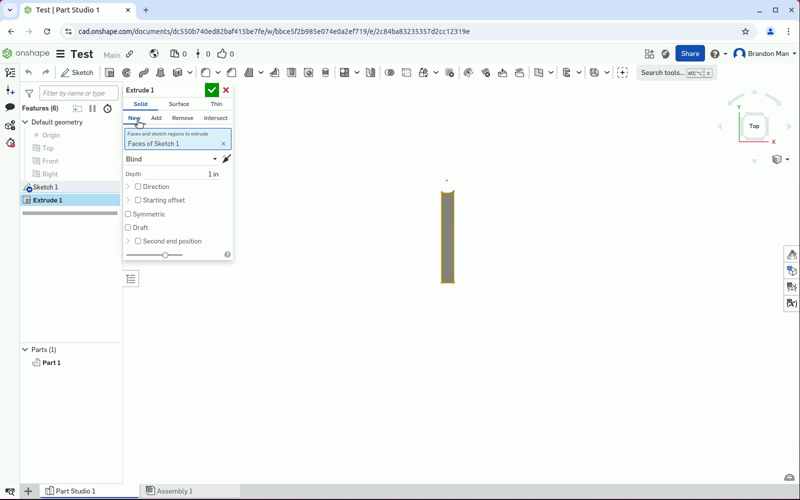
key(tab, 4)
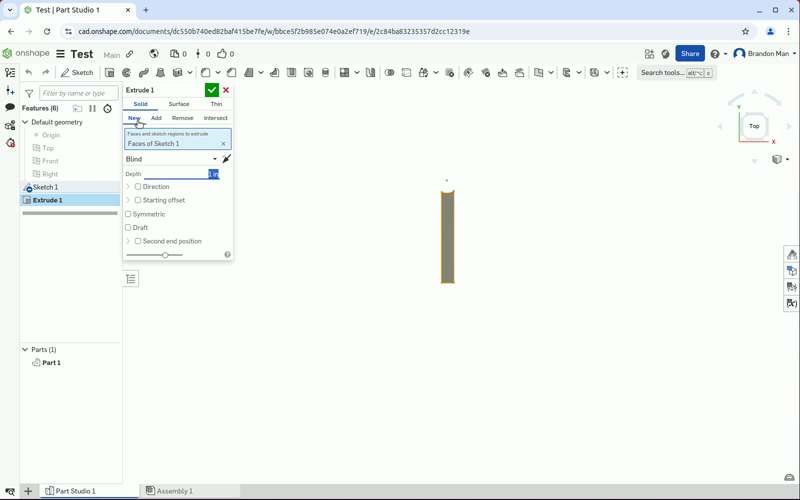
text(3.129)
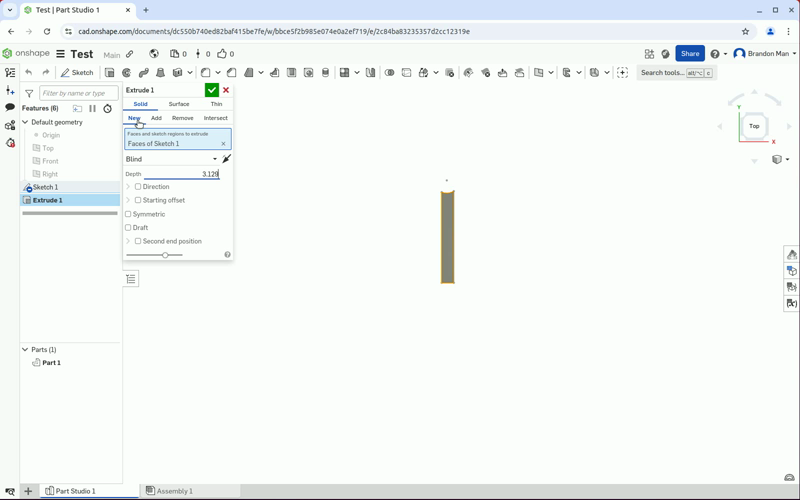
key(enter)
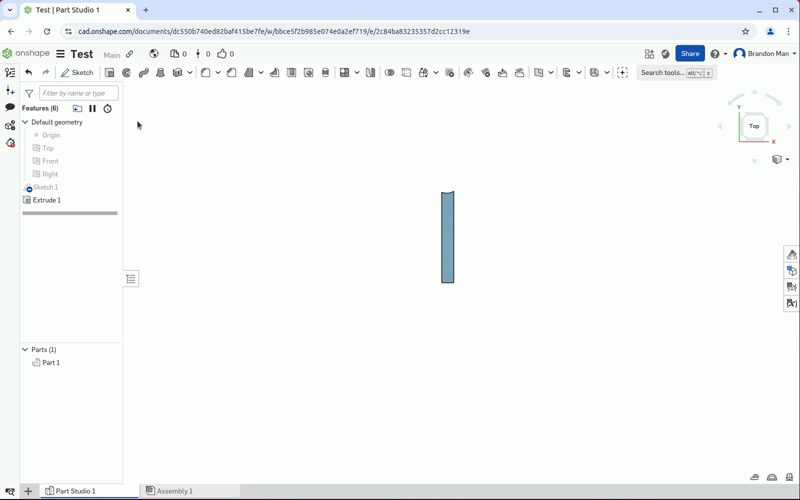
key(shift+h)
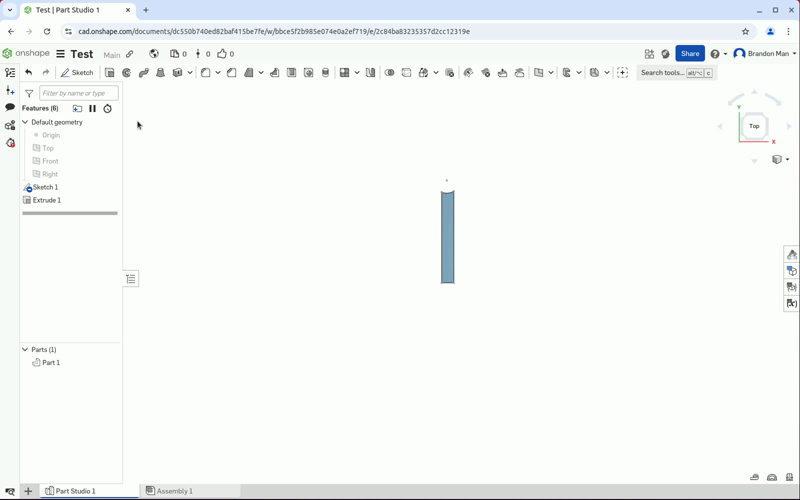
key(shift+h)
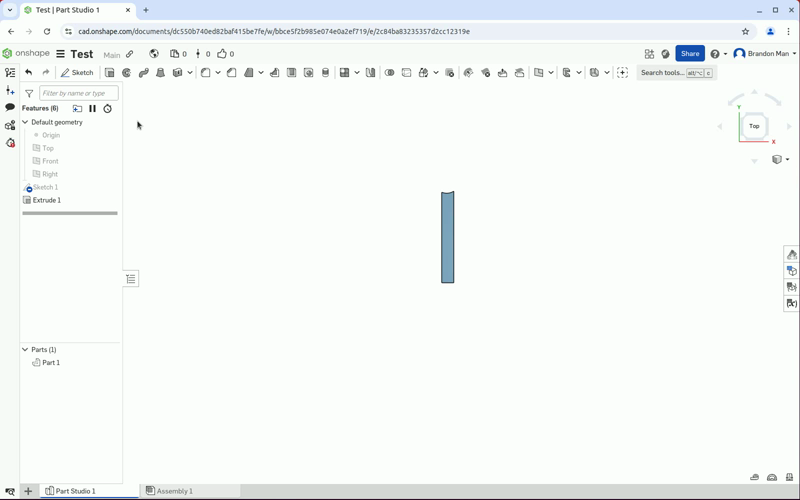
mouse_move(73, 189)
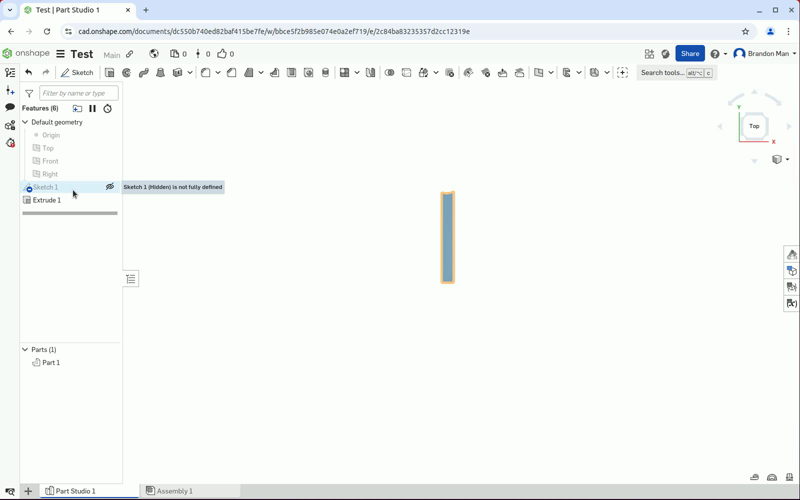
click(73, 189)
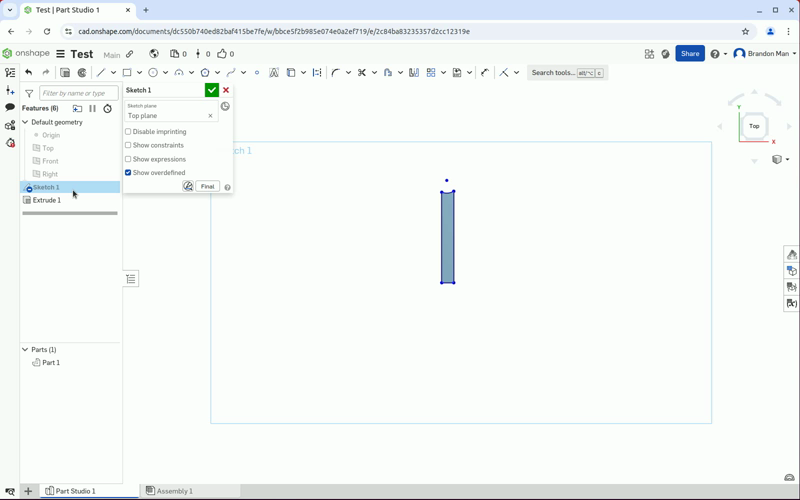
mouse_move(229, 92)
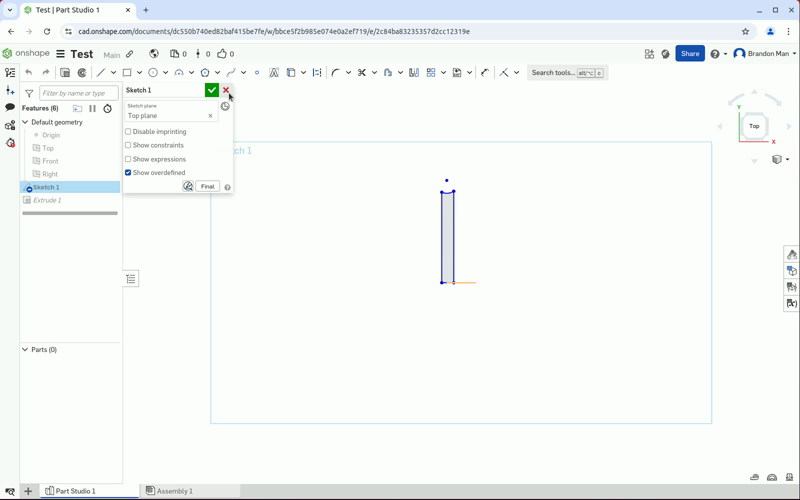
click(229, 92)
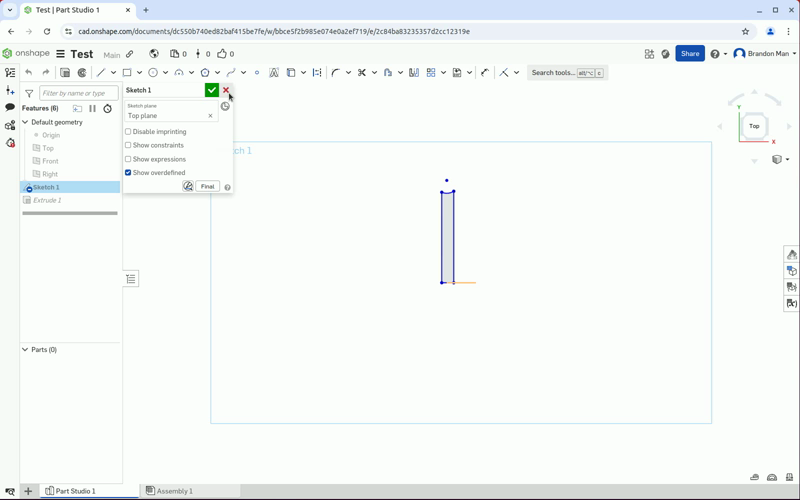
key(shift+s)
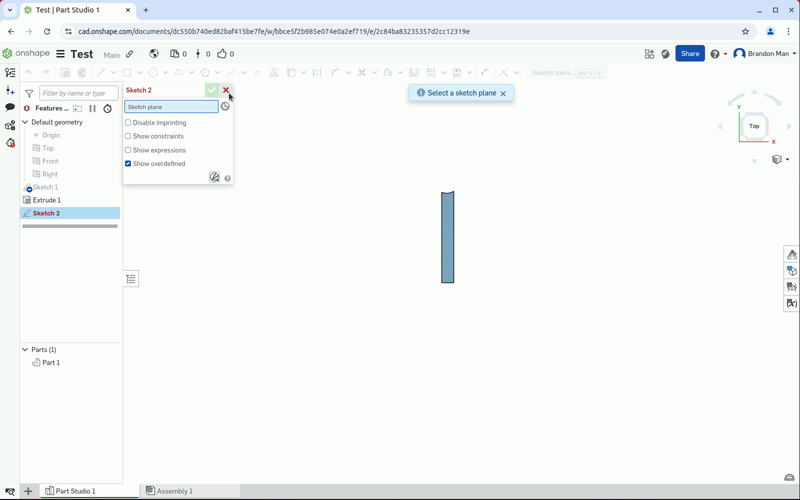
mouse_move(73, 150)
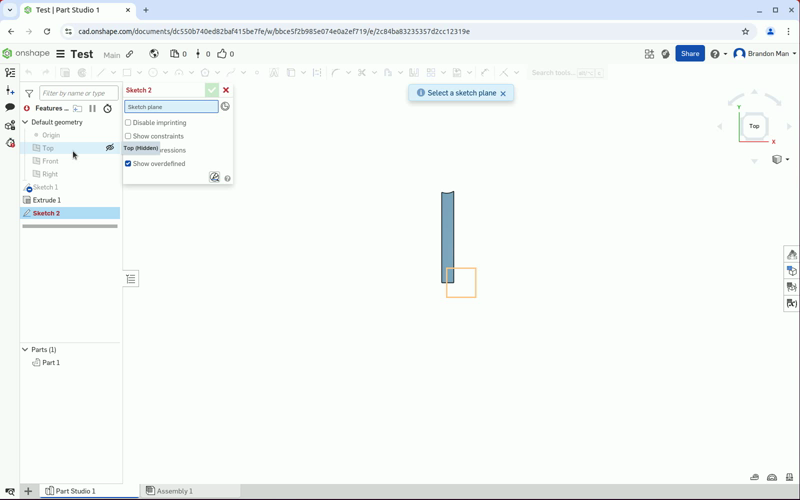
click(73, 150)
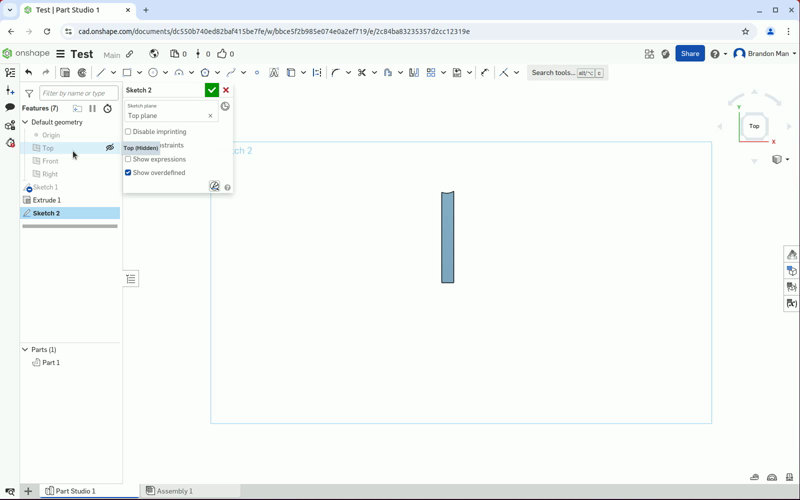
mouse_move(73, 352)
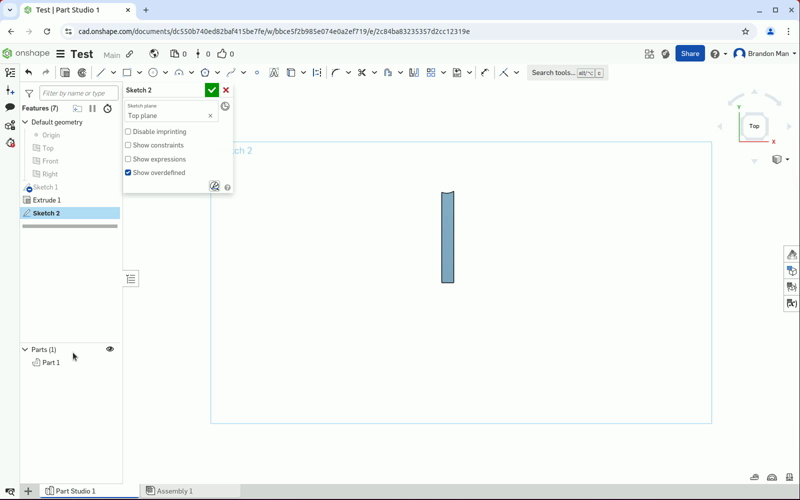
key(y)
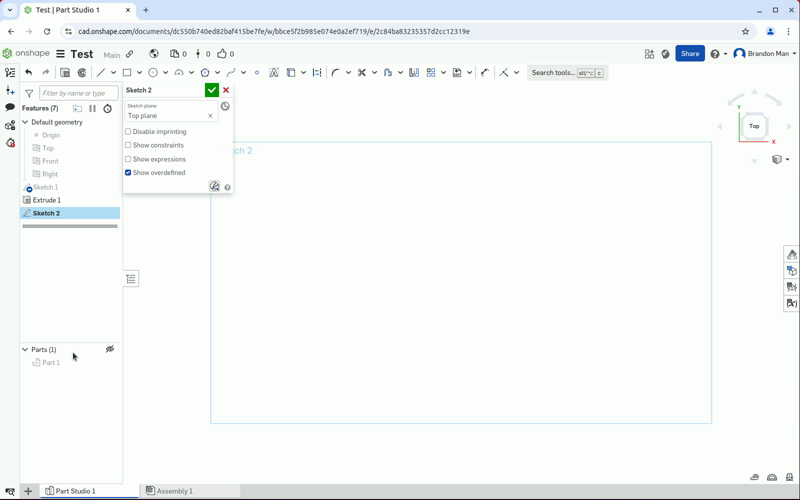
key(a)
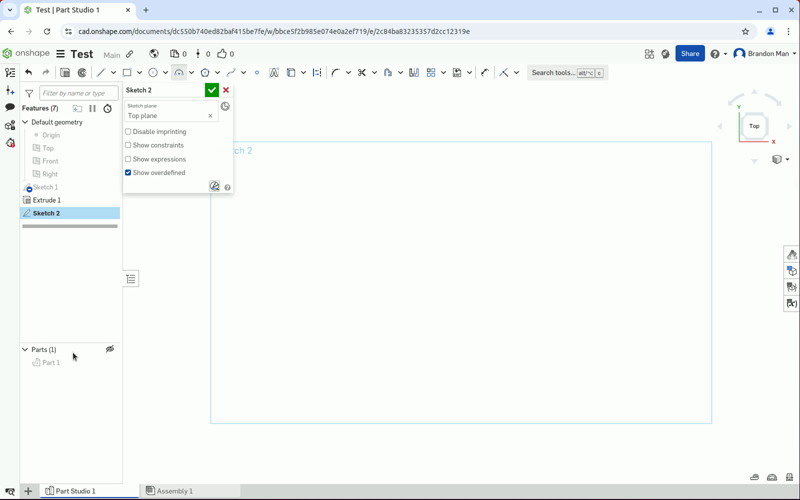
key_down(shift)
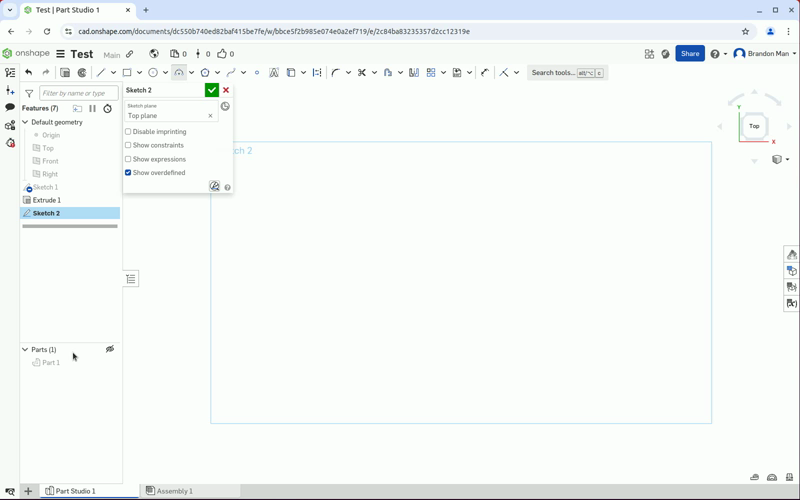
mouse_move(441, 192)
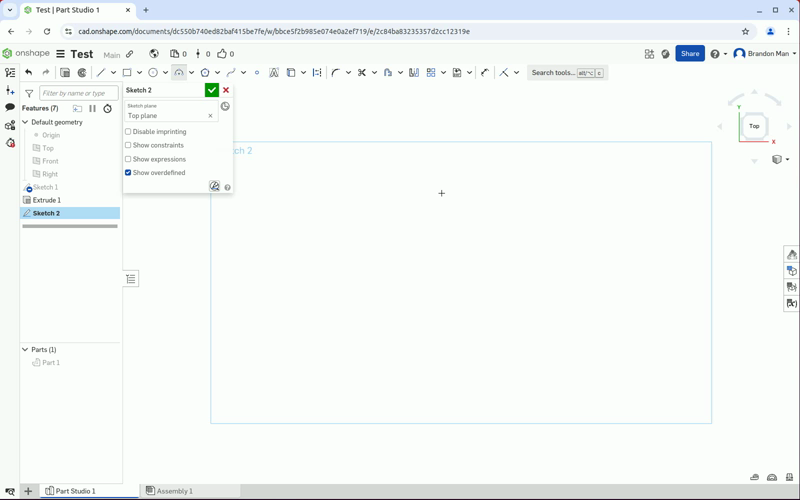
click(441, 192)
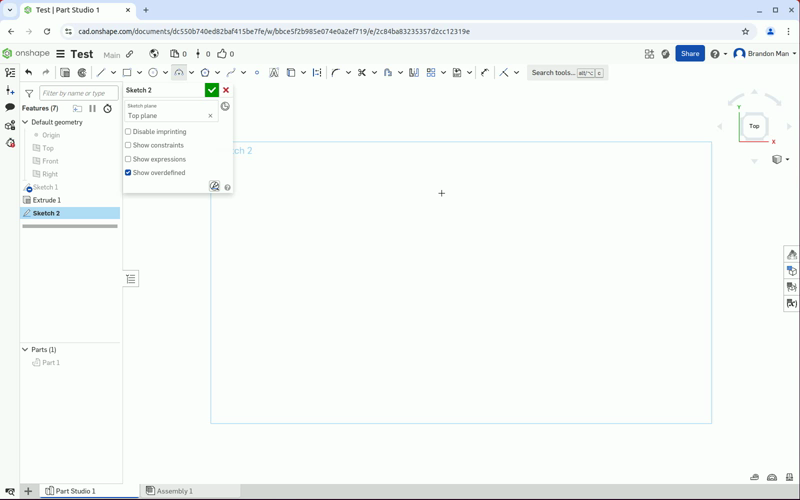
key_up(shift)
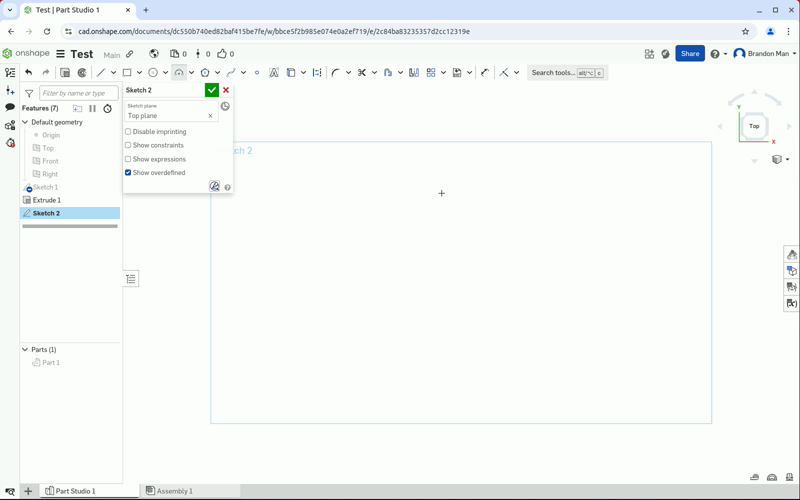
key_down(shift)
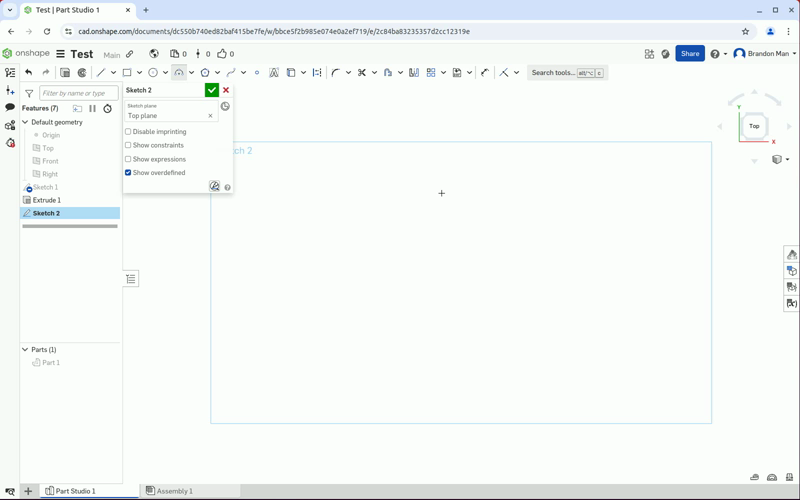
mouse_move(454, 191)
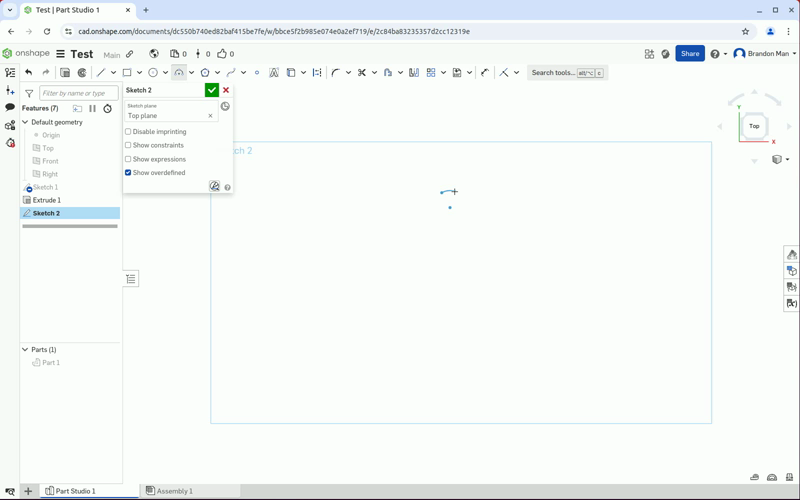
click(454, 191)
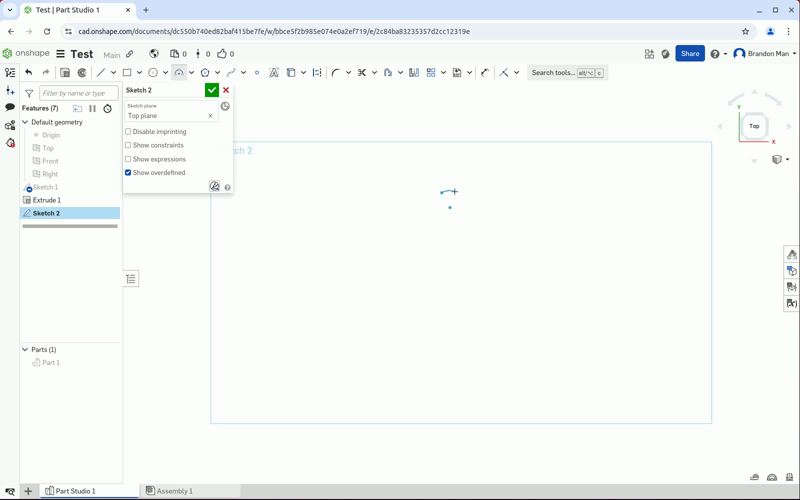
mouse_move(448, 193)
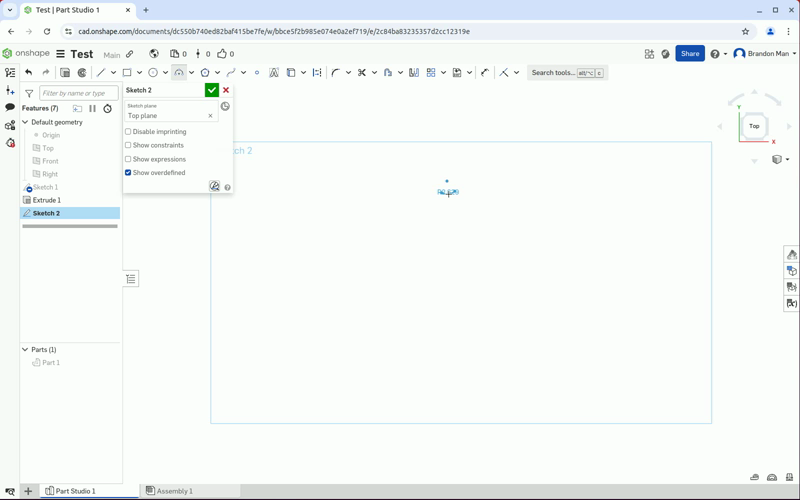
click(448, 193)
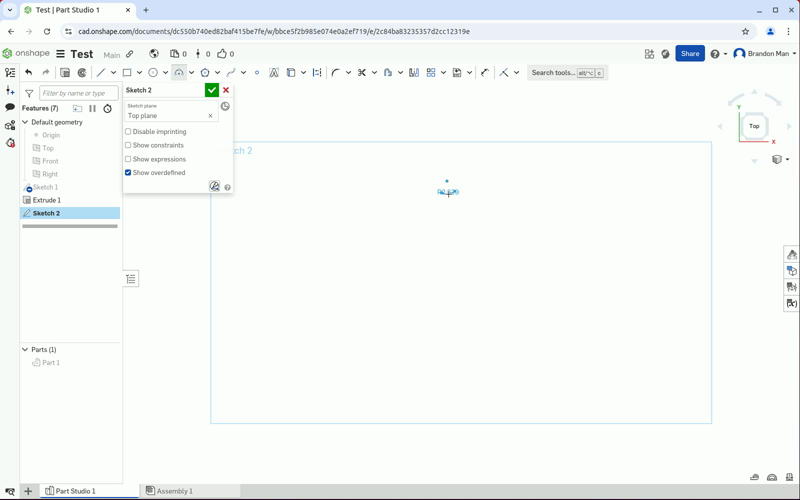
key_up(shift)
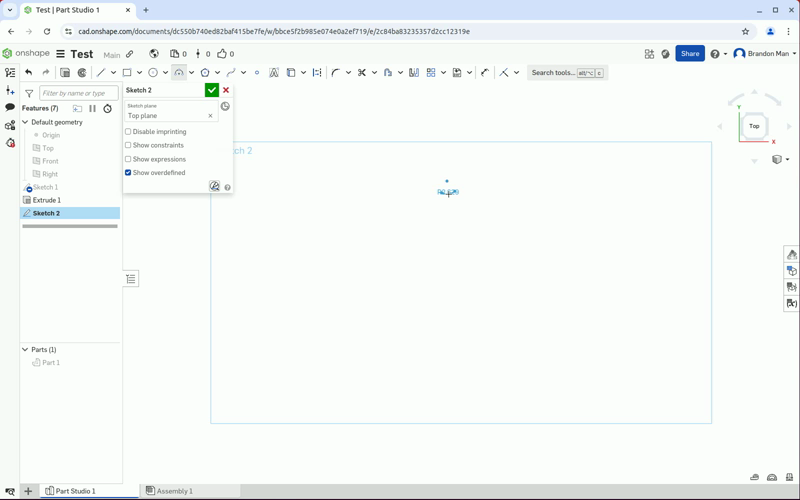
key(esc)
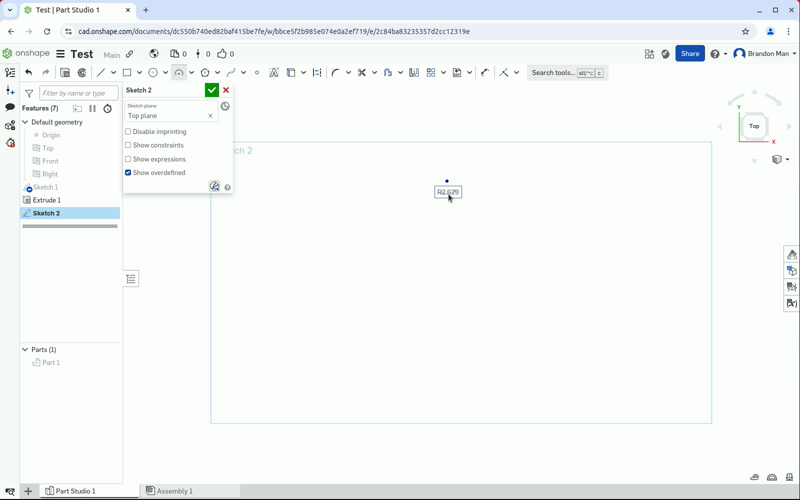
key(l)
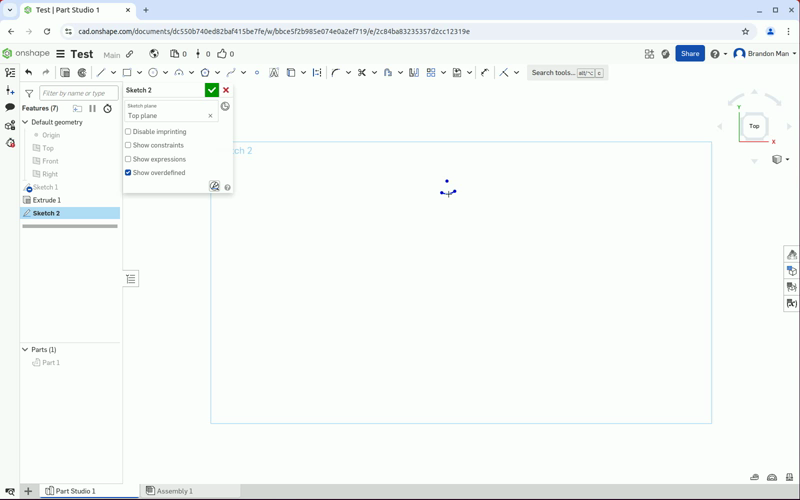
mouse_move(454, 191)
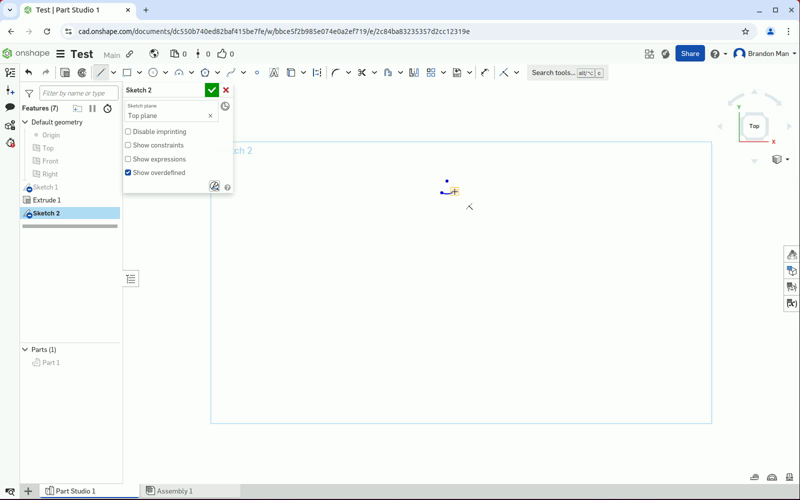
click(454, 191)
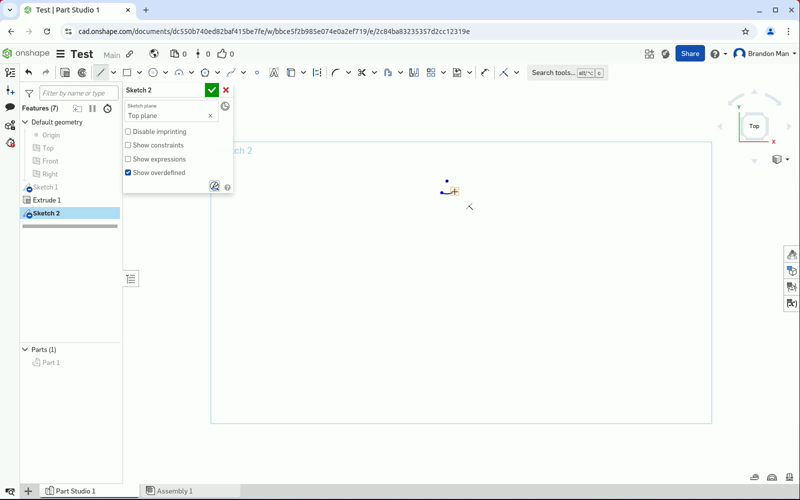
key_down(shift)
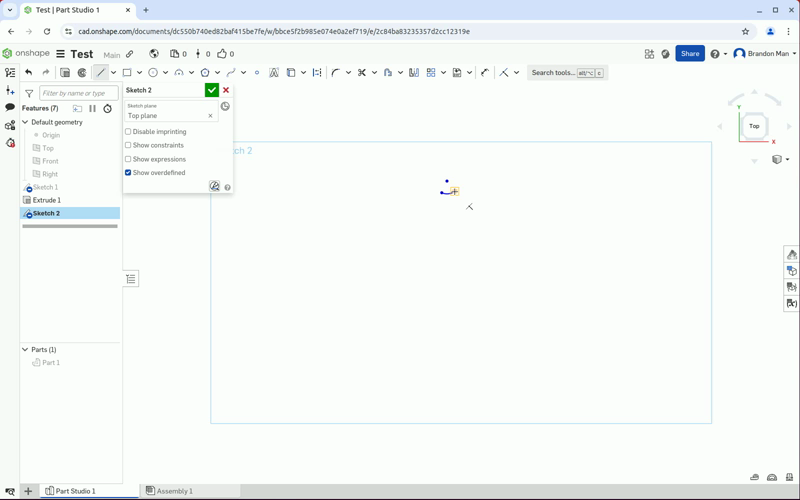
mouse_move(484, 191)
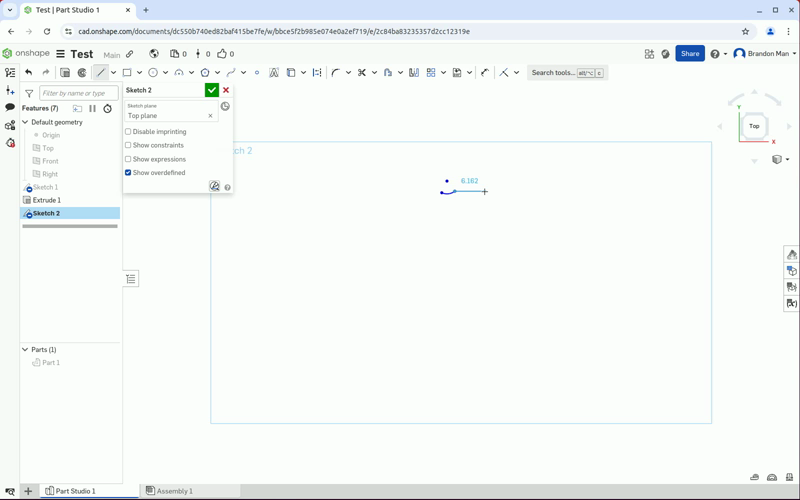
mouse_move(441, 191)
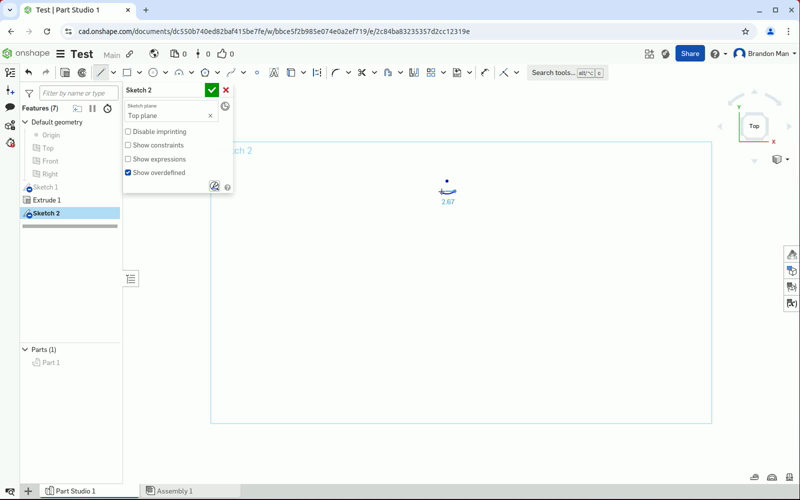
scroll(6)
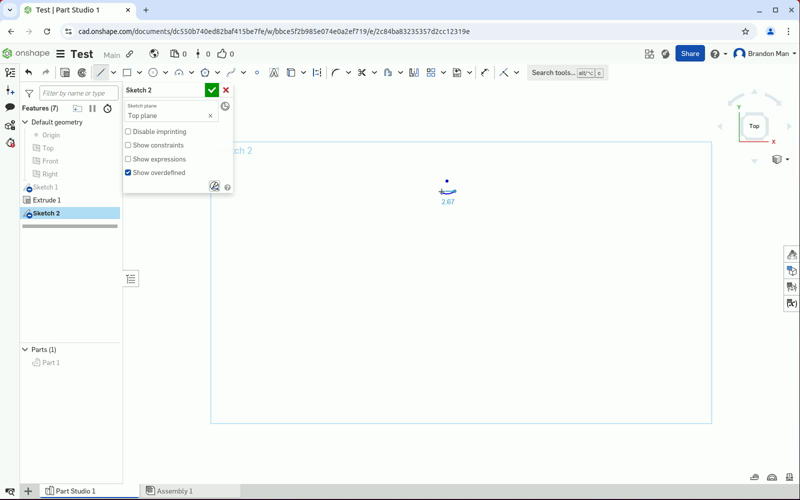
scroll(6)
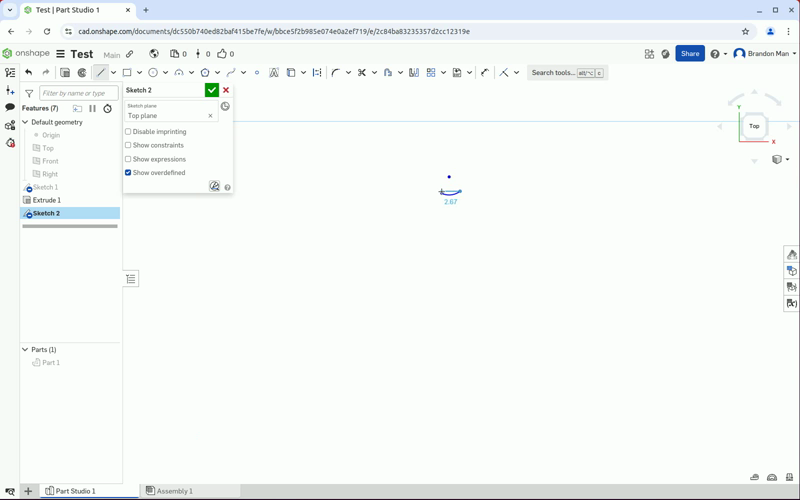
scroll(6)
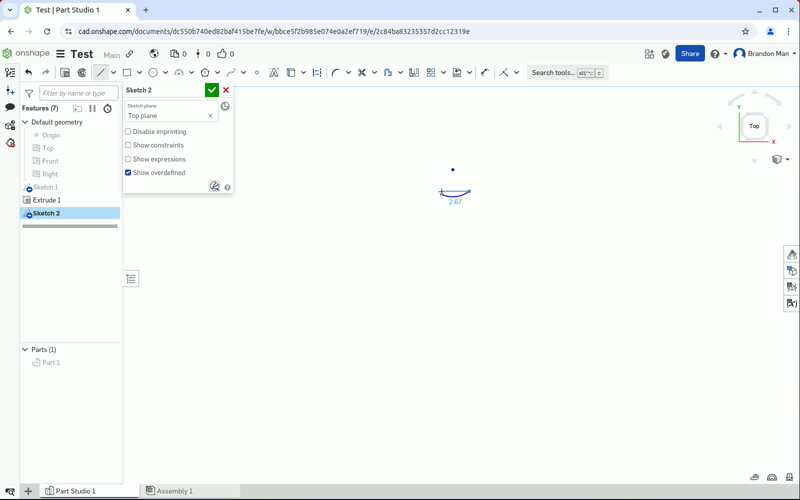
scroll(6)
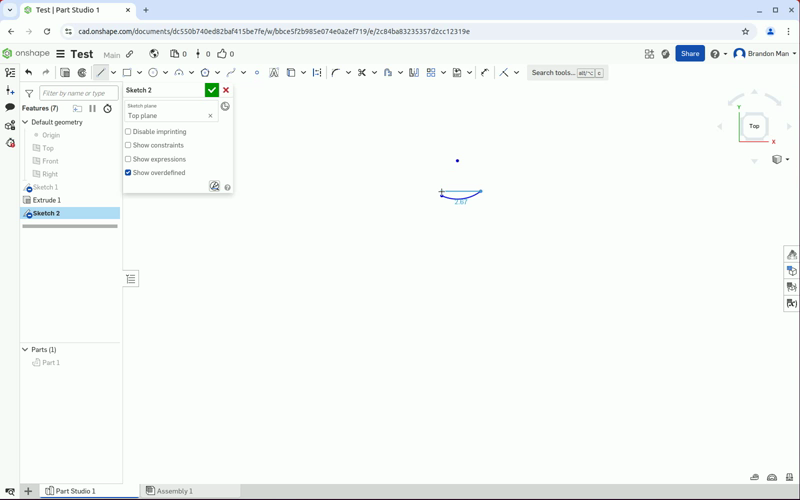
scroll(6)
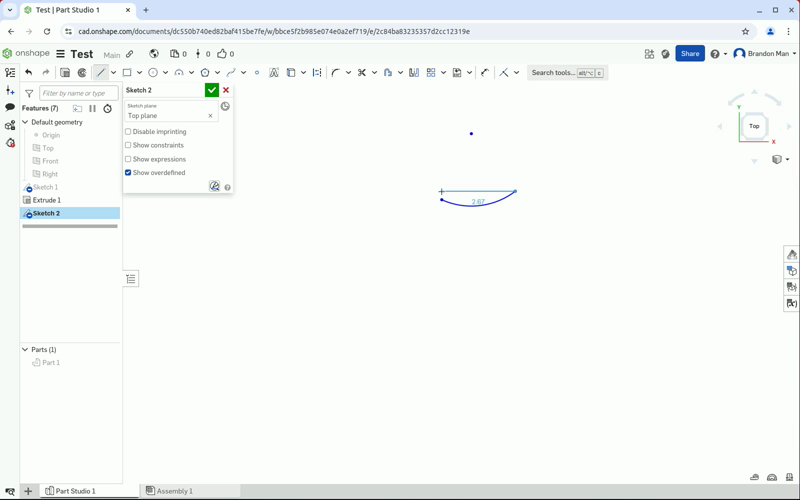
scroll(6)
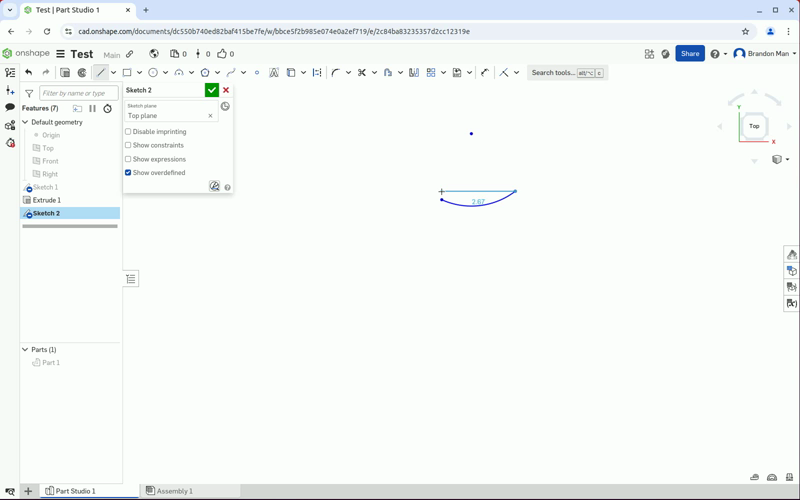
scroll(6)
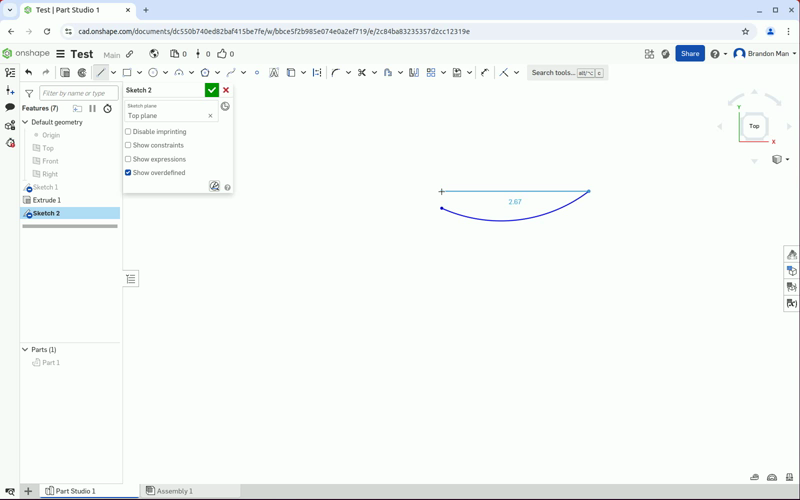
click(441, 191)
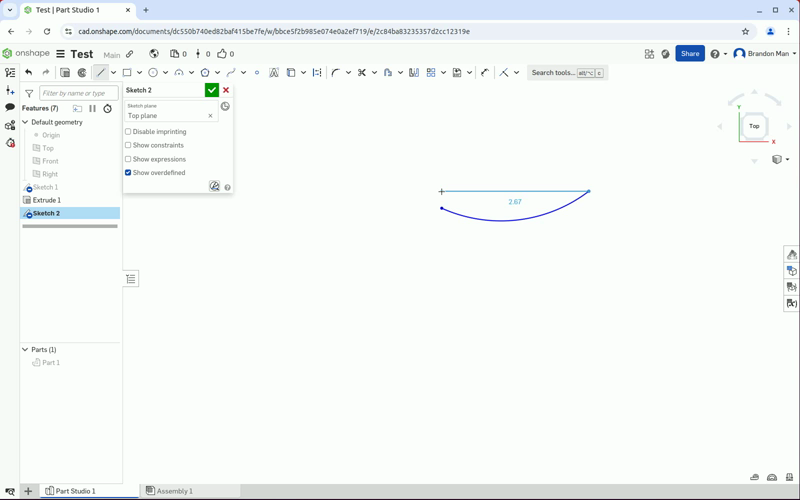
scroll(-6)
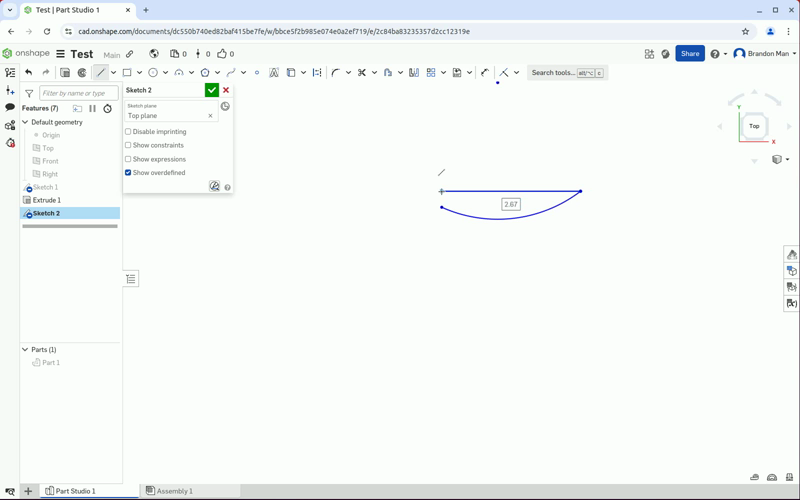
scroll(-6)
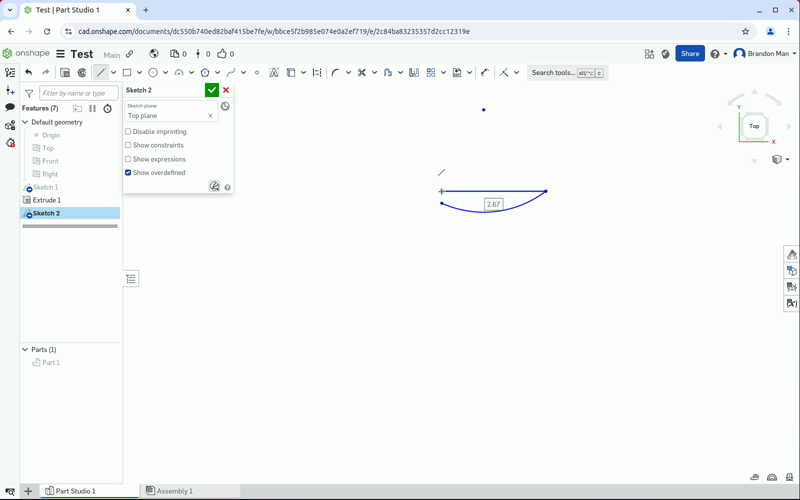
scroll(-6)
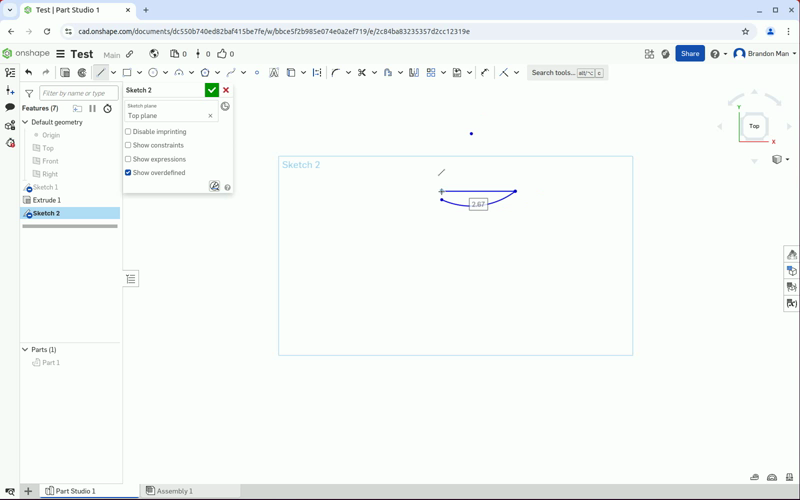
scroll(-6)
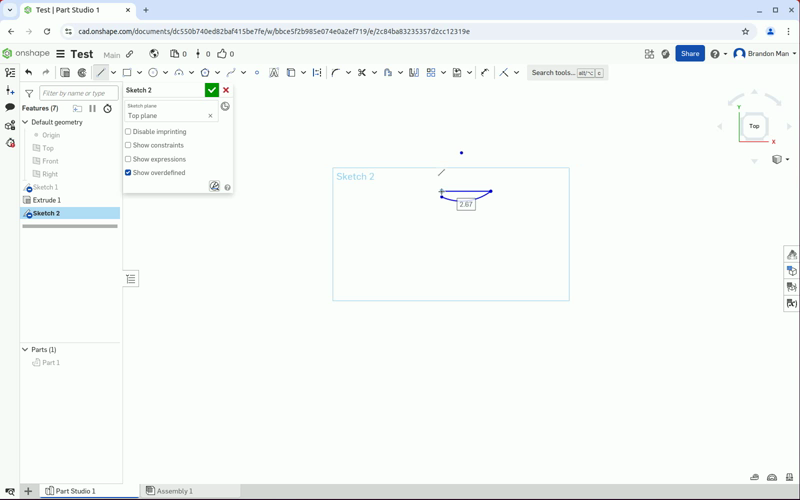
scroll(-6)
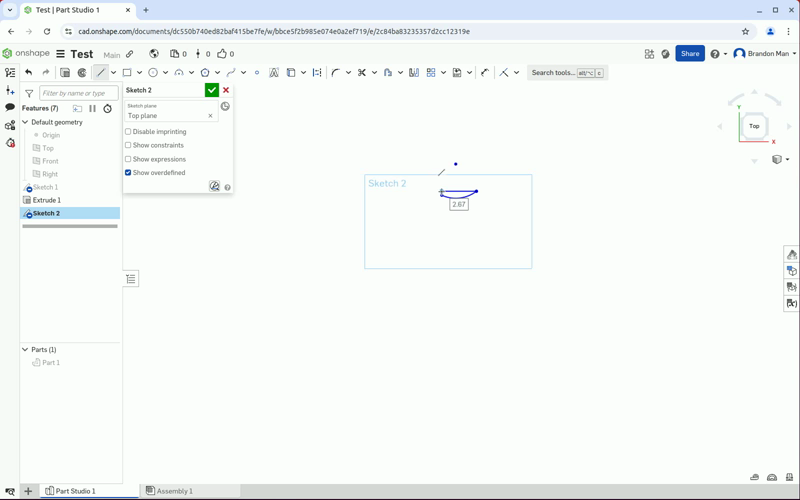
scroll(-6)
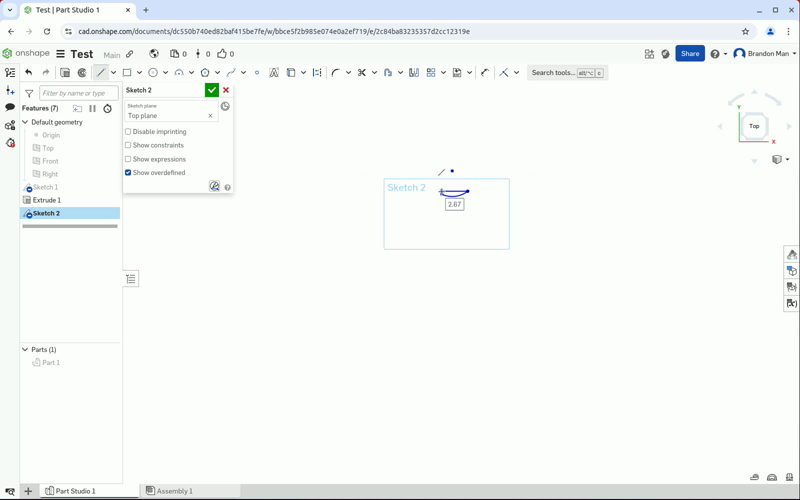
scroll(-6)
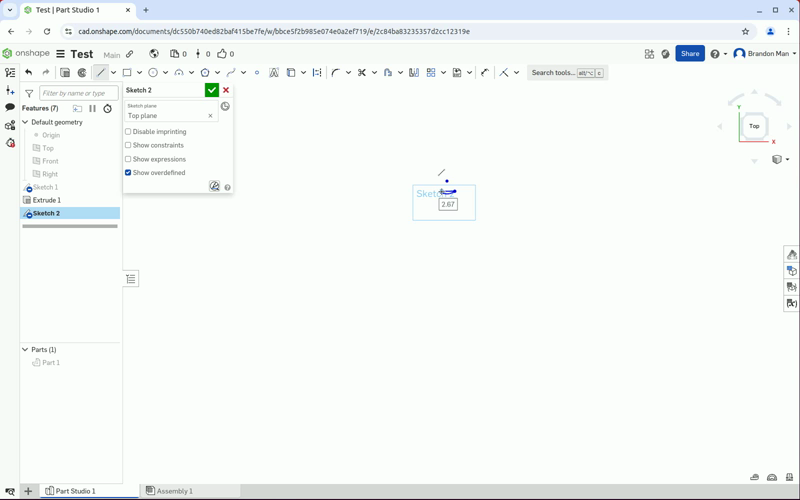
key_up(shift)
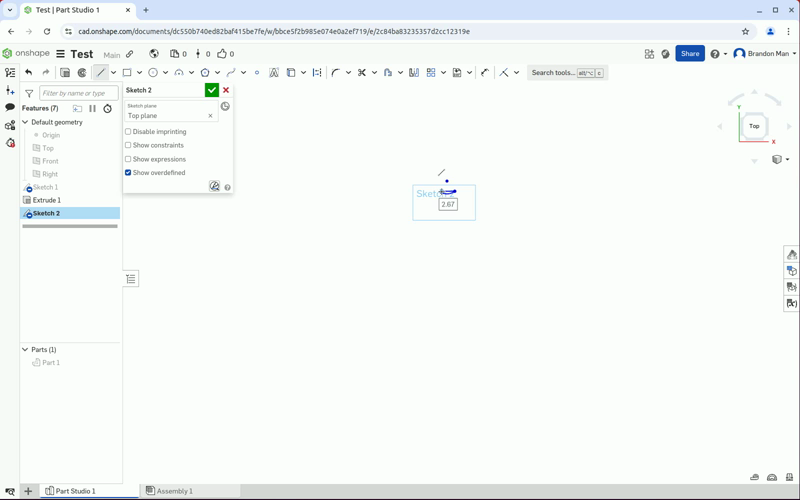
mouse_move(471, 191)
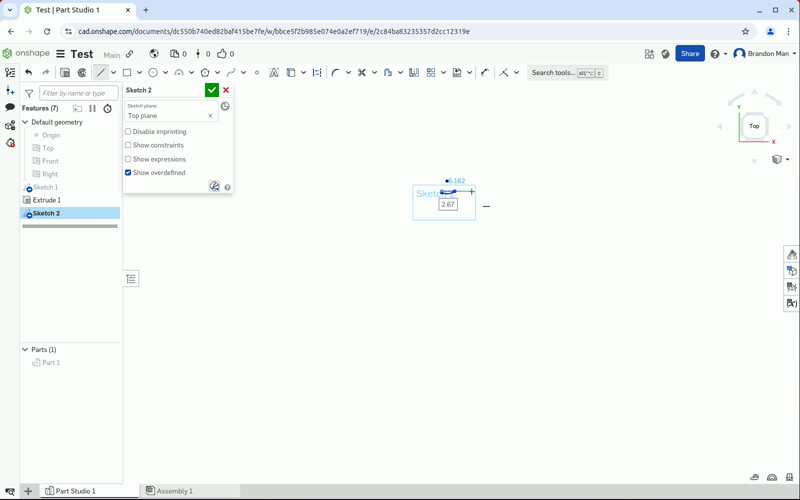
key_down(shift)
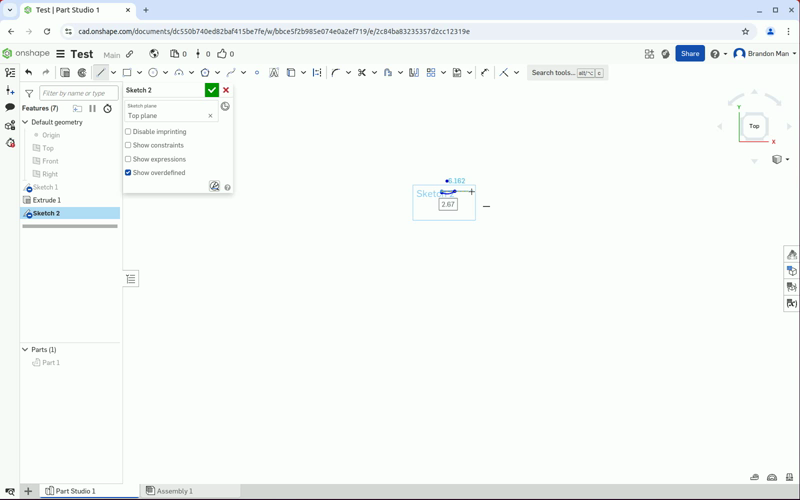
mouse_move(441, 192)
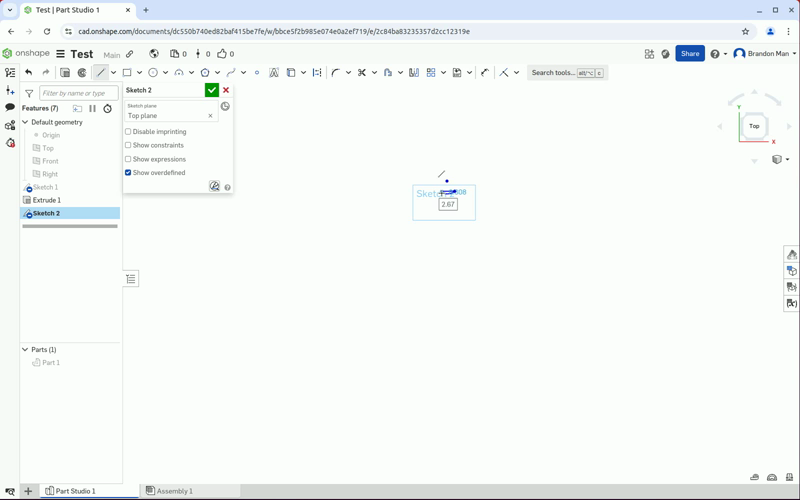
scroll(6)
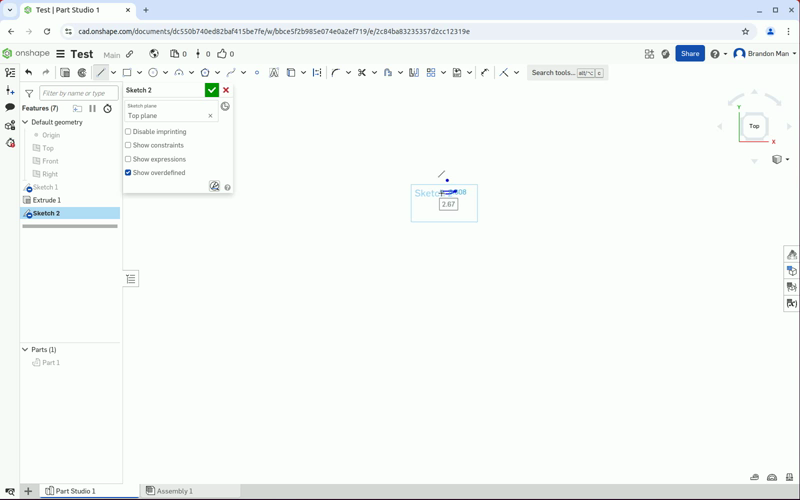
scroll(6)
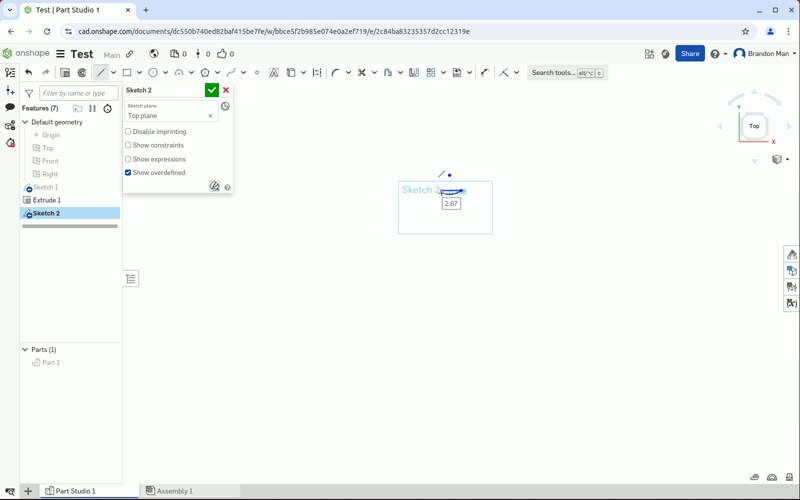
scroll(6)
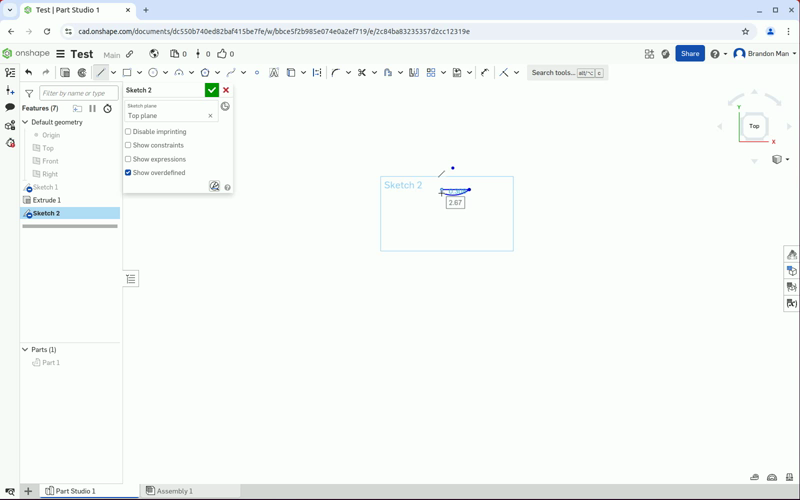
scroll(6)
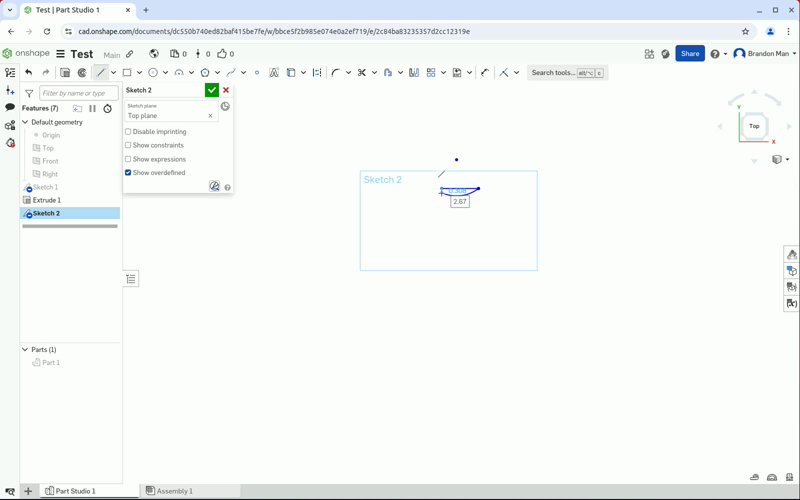
scroll(6)
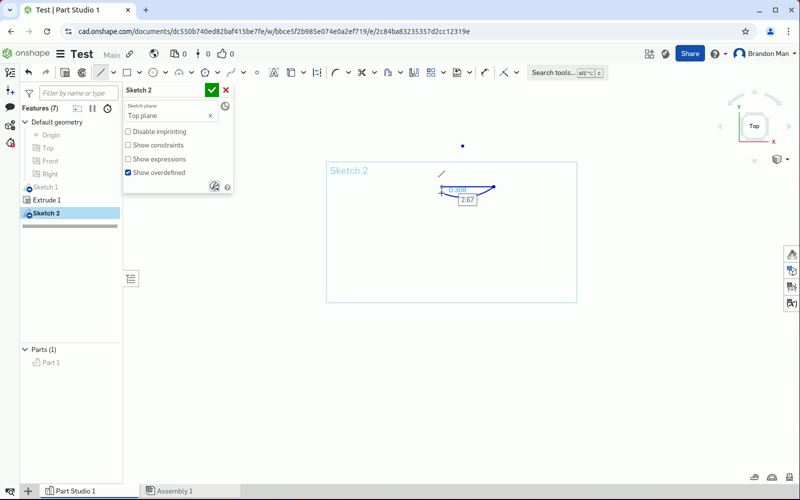
scroll(6)
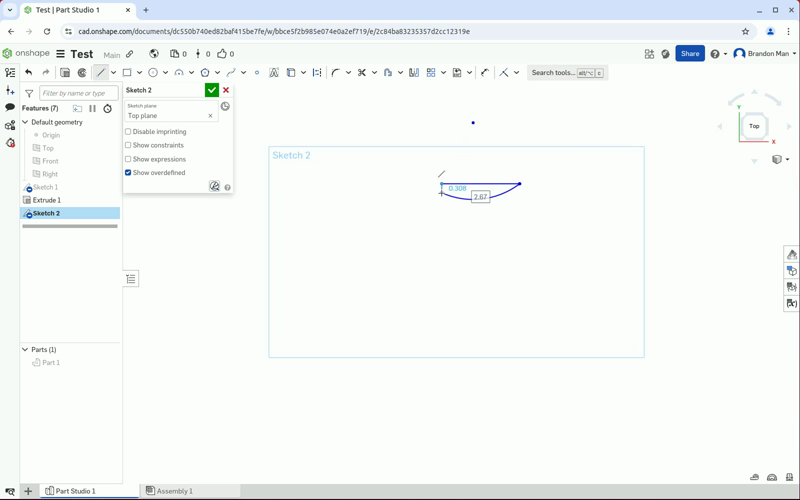
scroll(6)
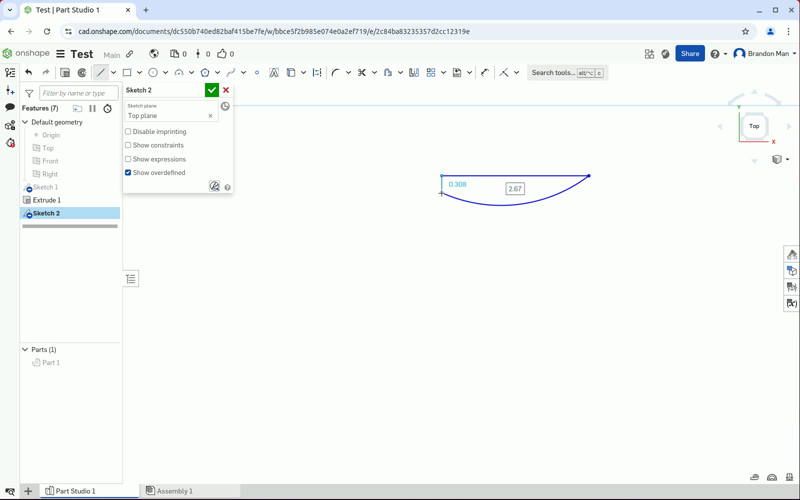
key_up(shift)
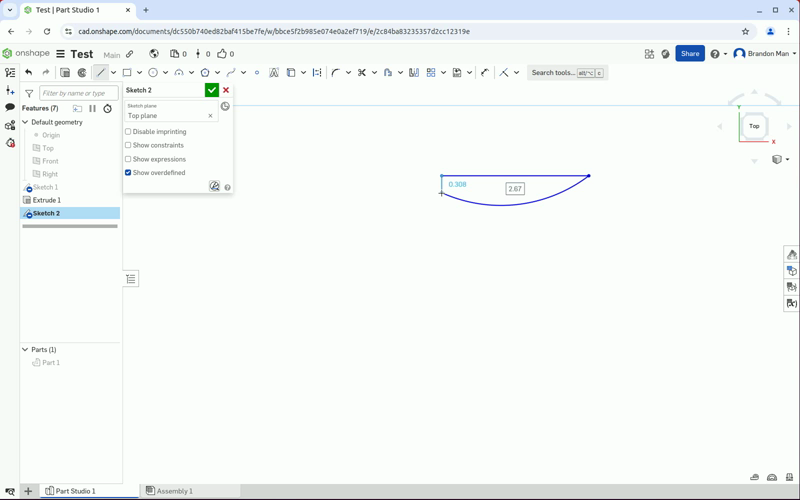
click(441, 192)
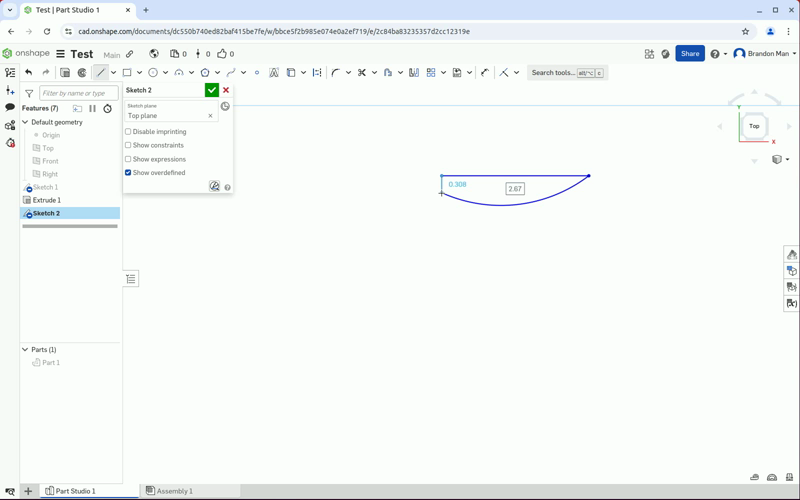
scroll(-6)
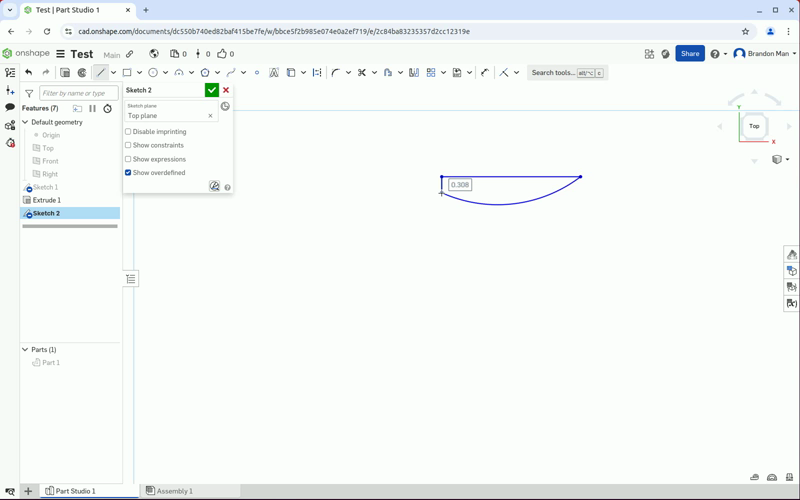
scroll(-6)
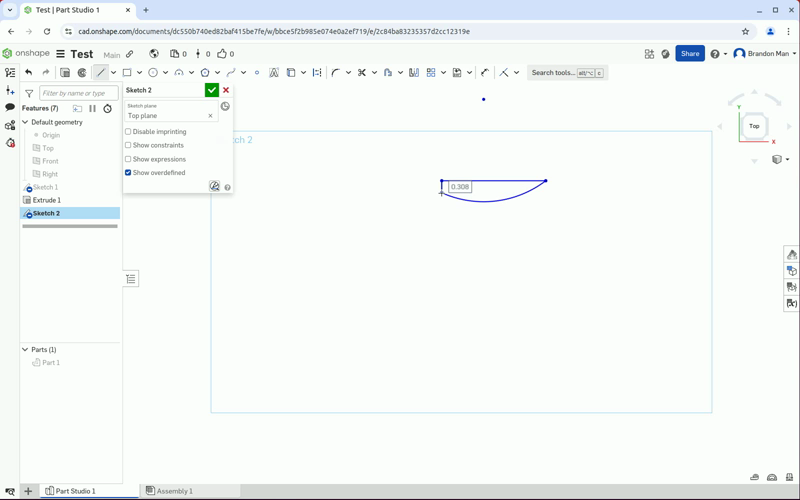
scroll(-6)
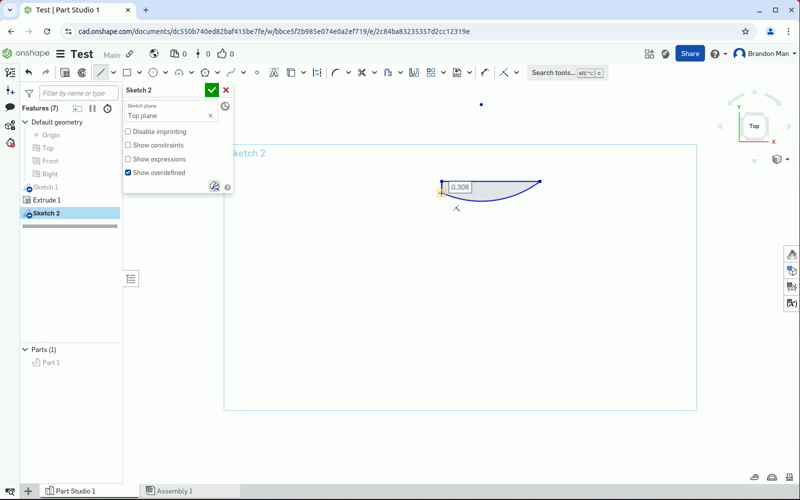
scroll(-6)
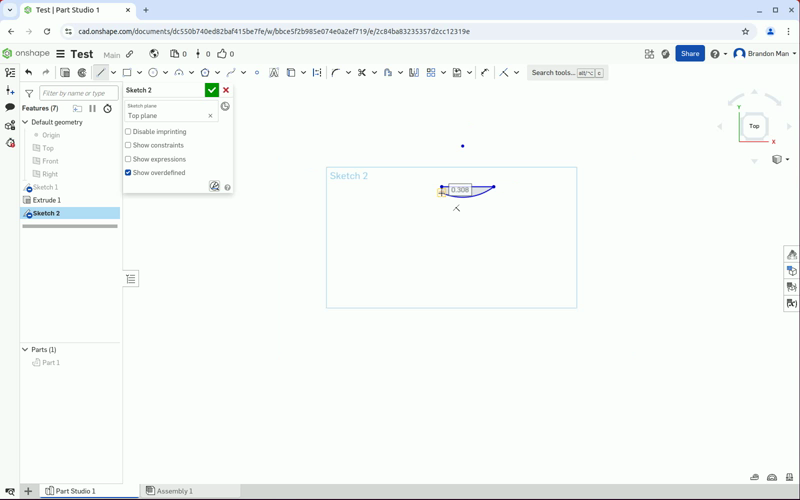
scroll(-6)
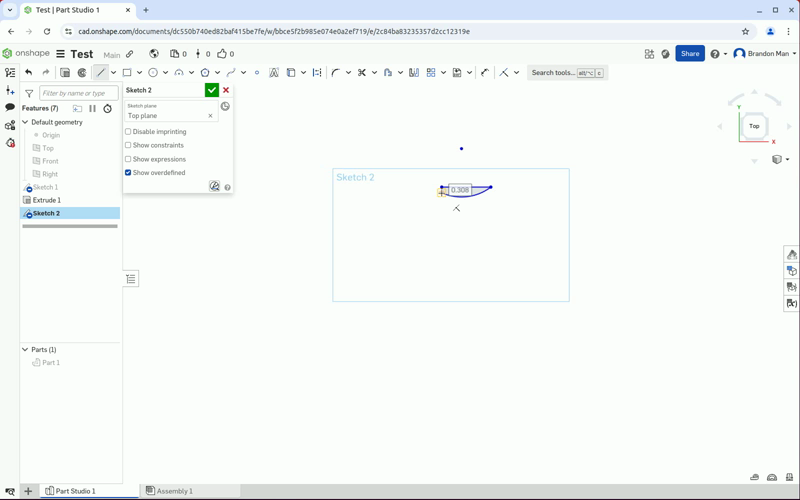
scroll(-6)
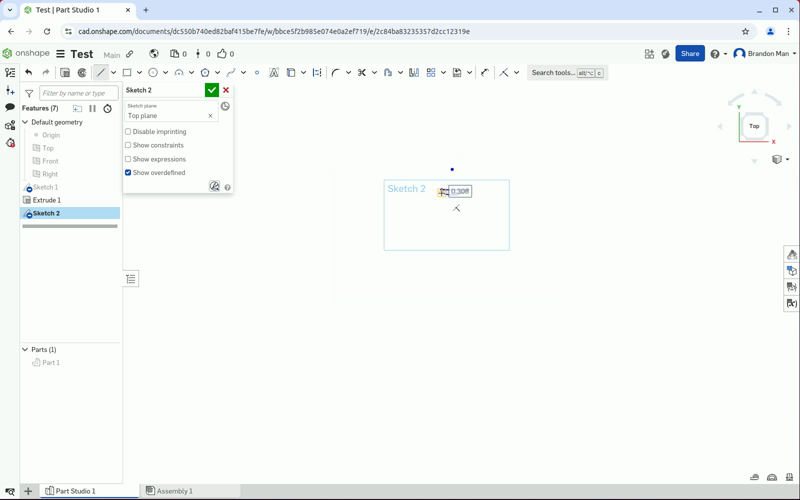
scroll(-6)
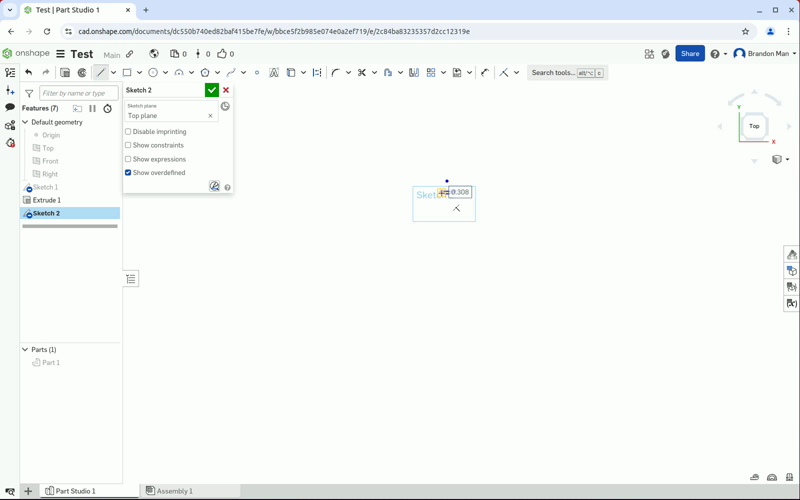
key(esc)
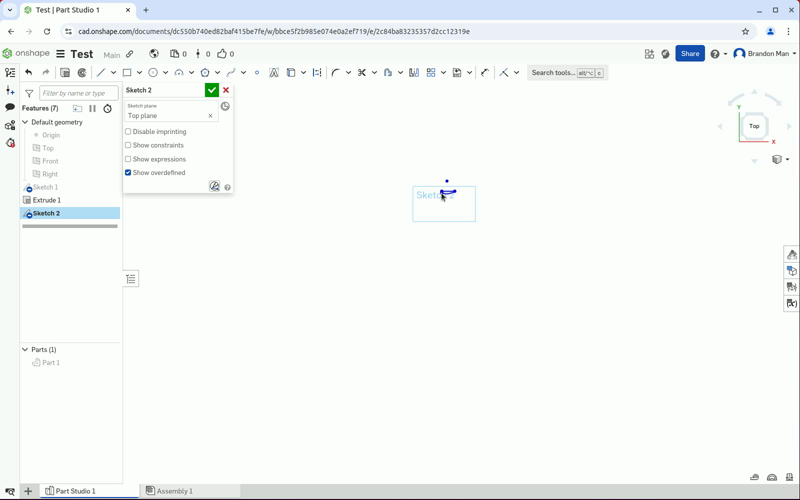
mouse_move(452, 192)
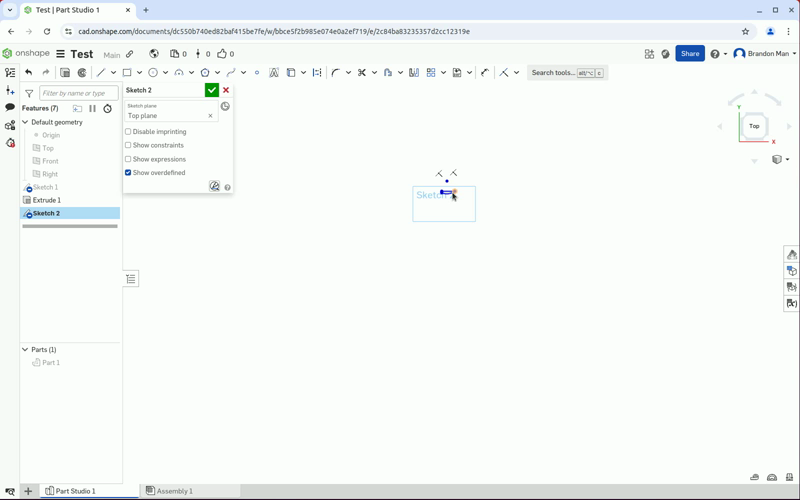
scroll(6)
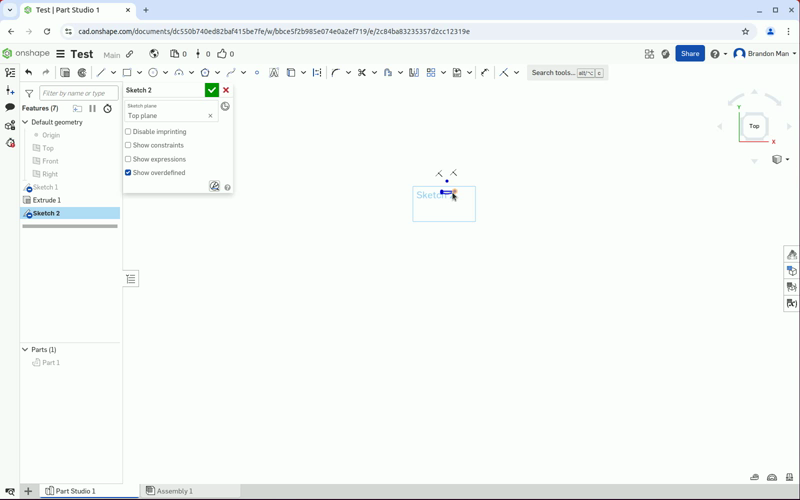
scroll(6)
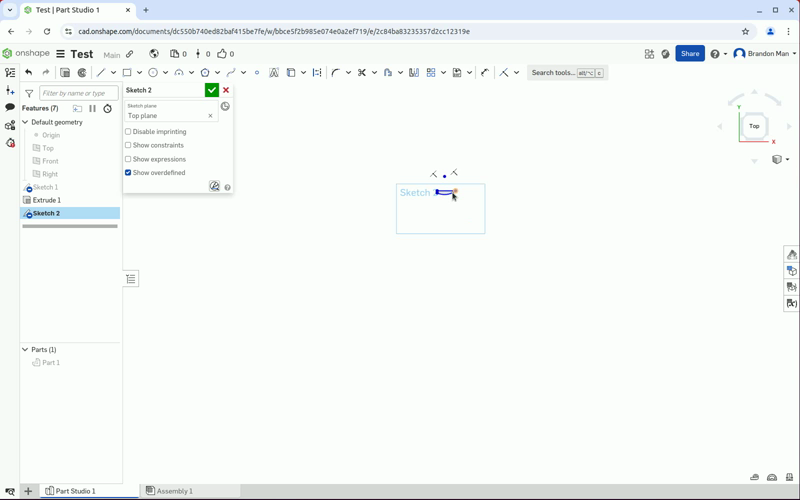
scroll(6)
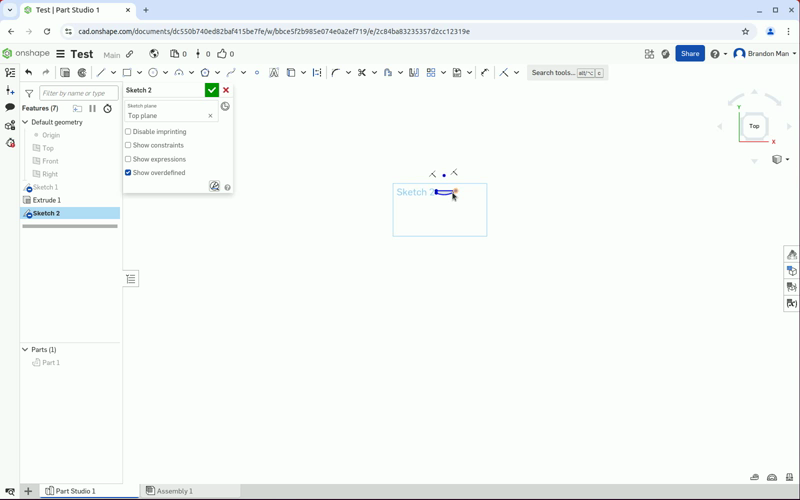
scroll(6)
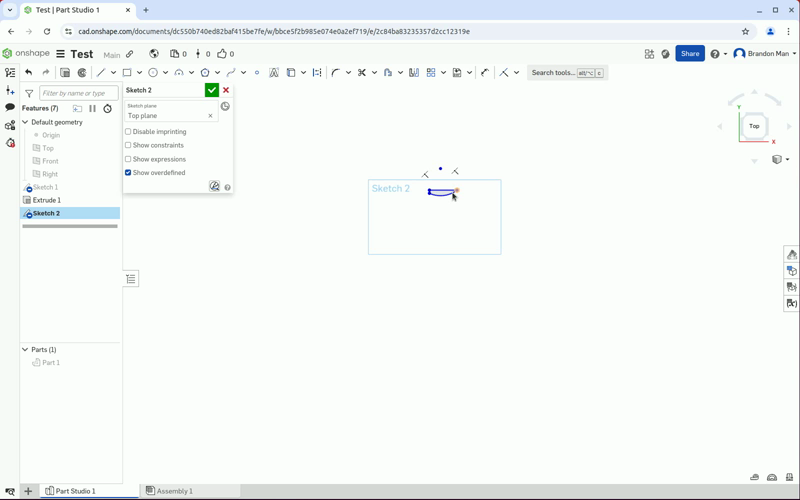
scroll(6)
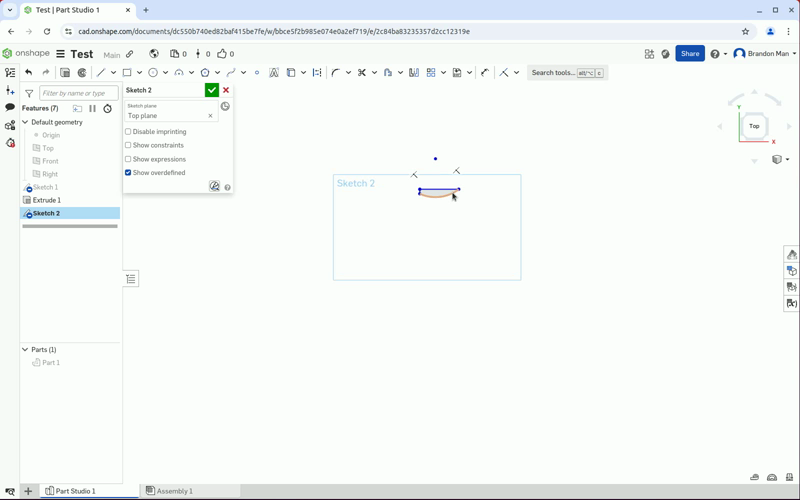
scroll(6)
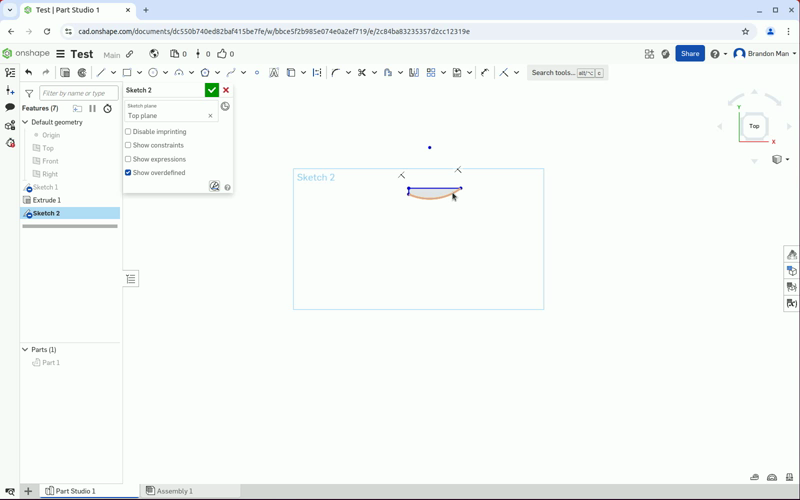
scroll(6)
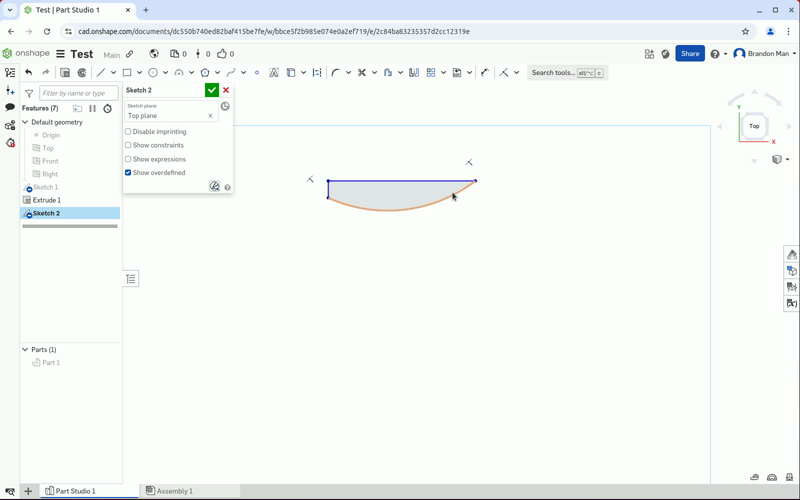
click(452, 192)
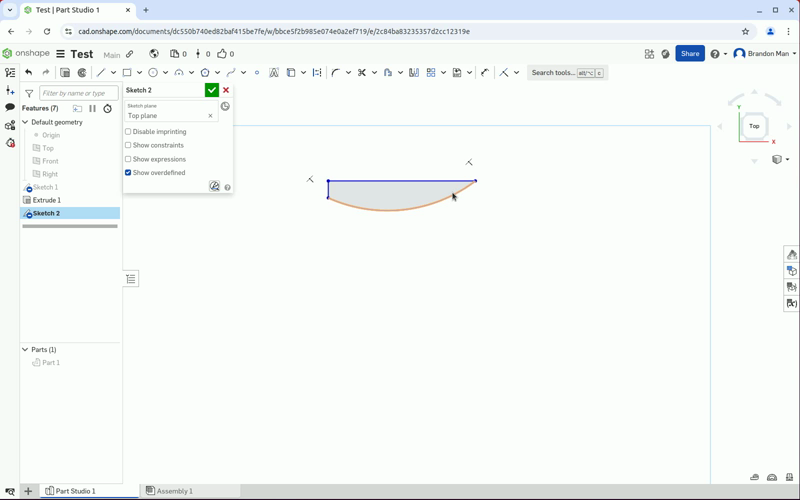
scroll(-6)
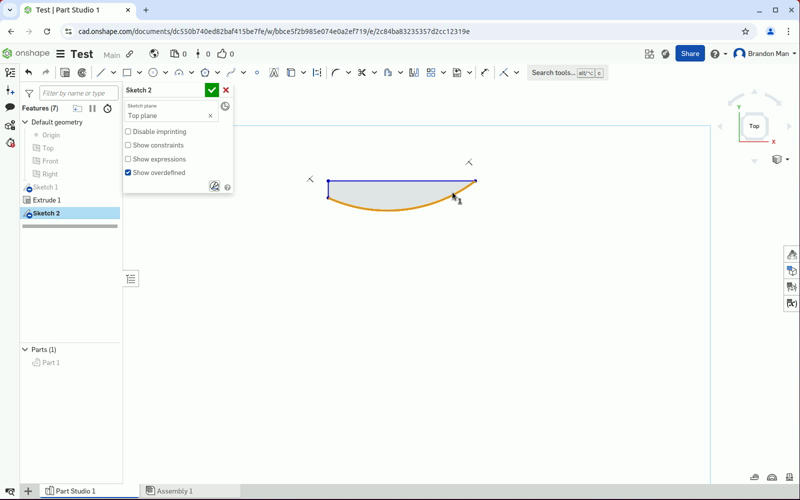
scroll(-6)
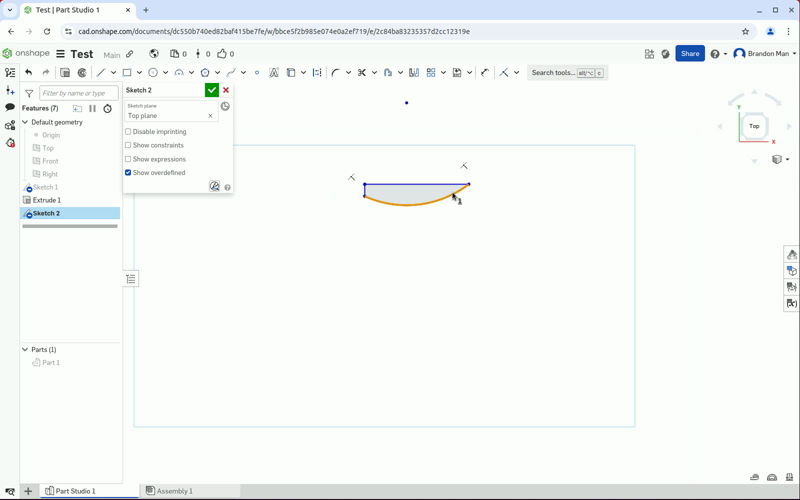
scroll(-6)
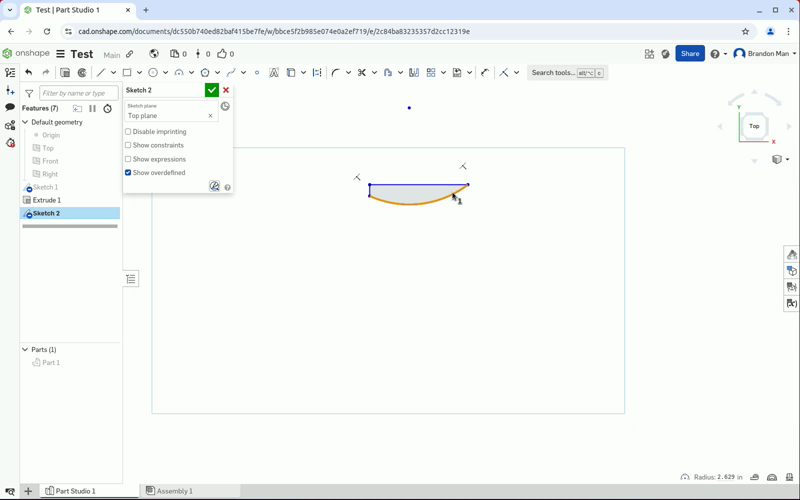
scroll(-6)
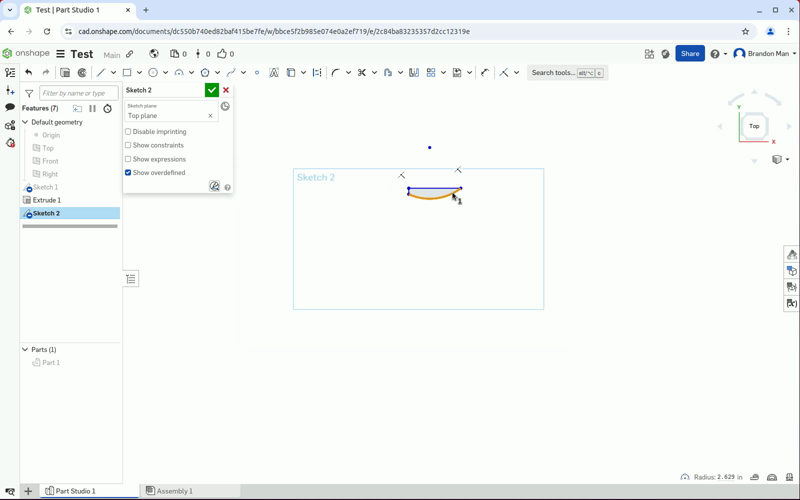
scroll(-6)
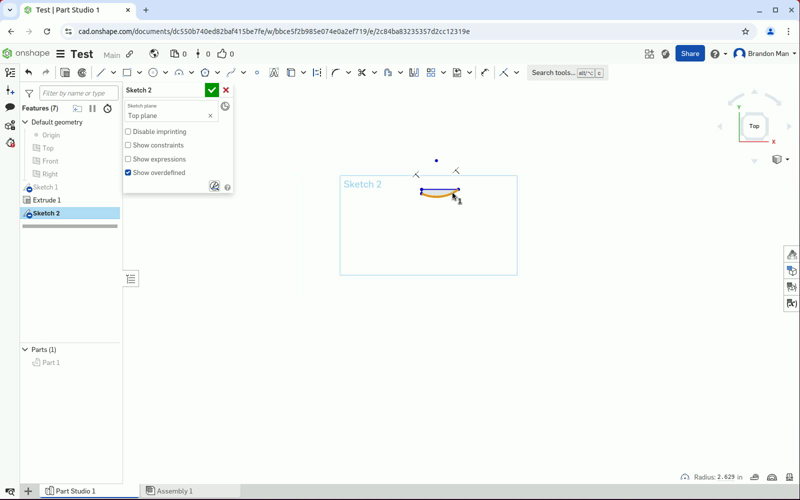
scroll(-6)
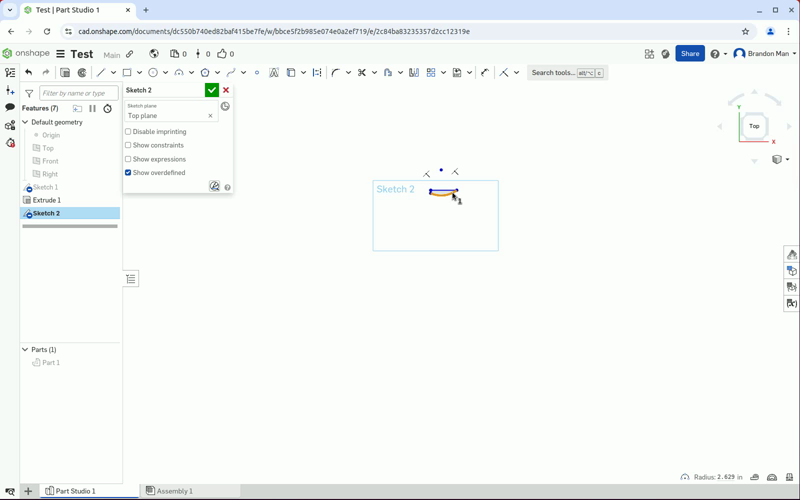
scroll(-6)
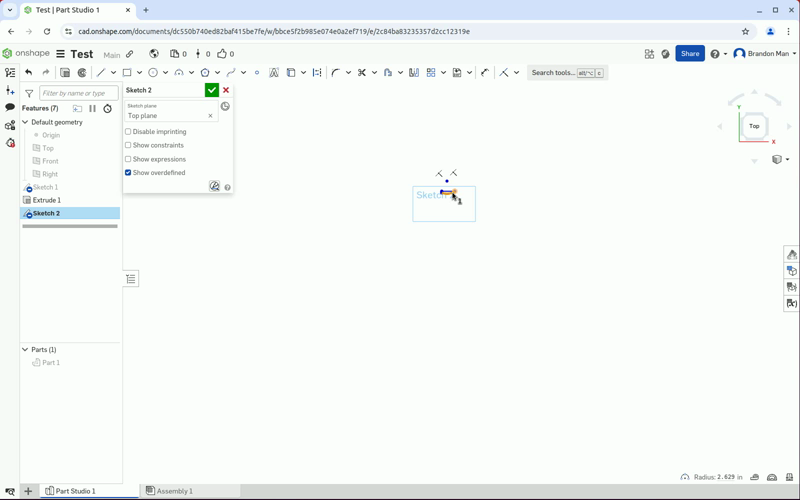
mouse_move(73, 352)
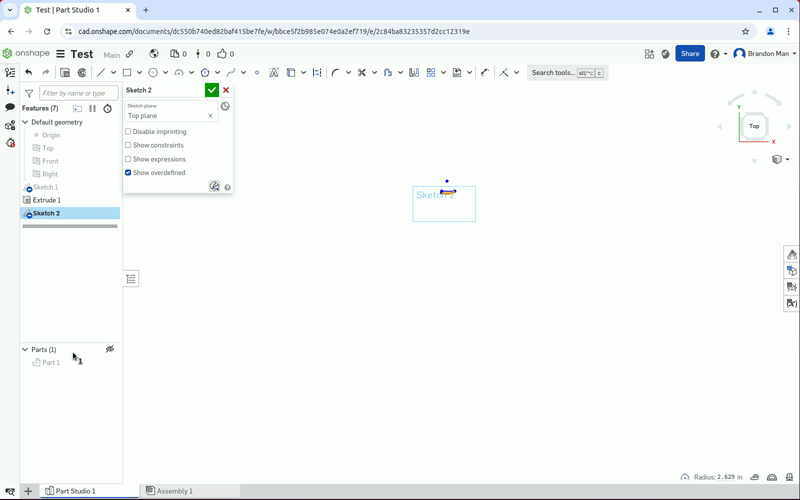
key(shift+y)
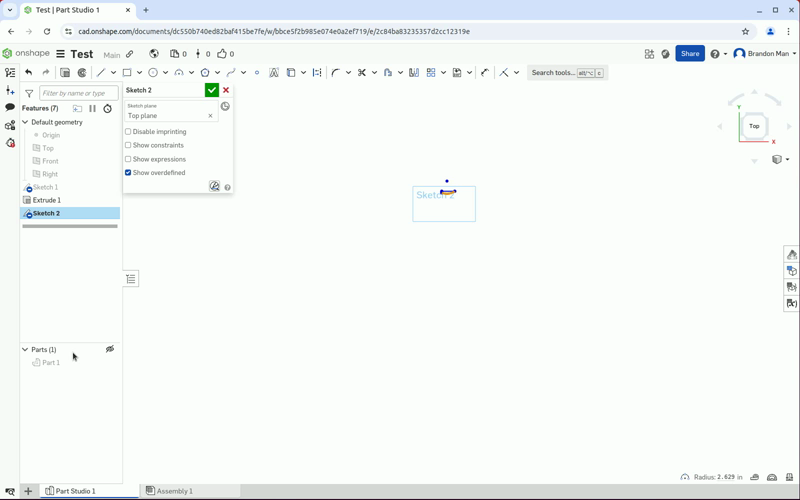
key(shift+e)
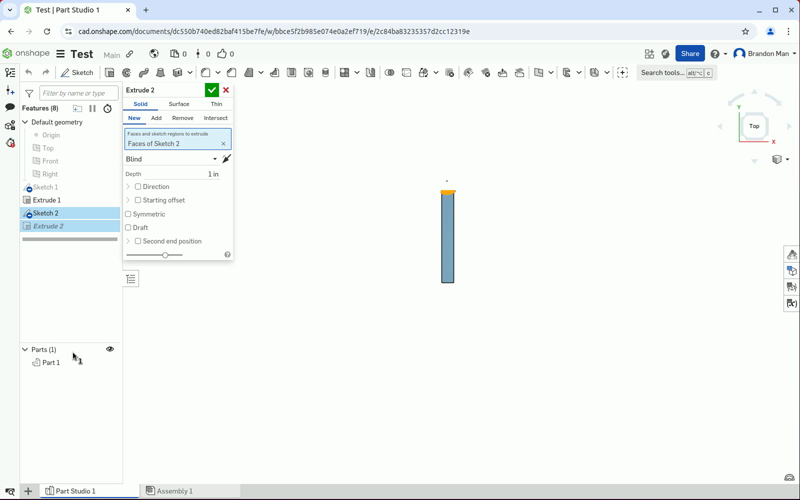
mouse_move(143, 106)
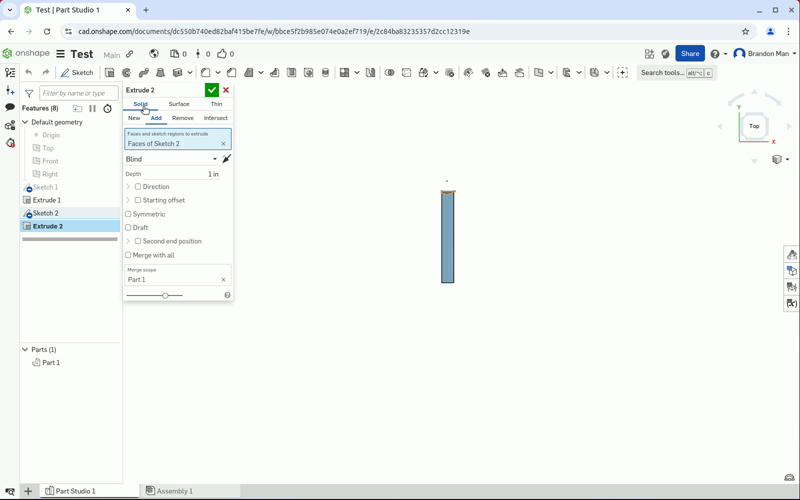
click(143, 106)
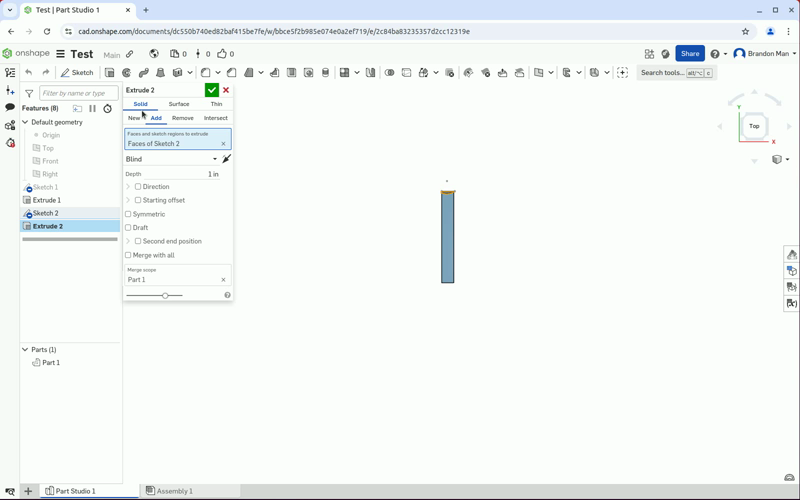
mouse_move(137, 120)
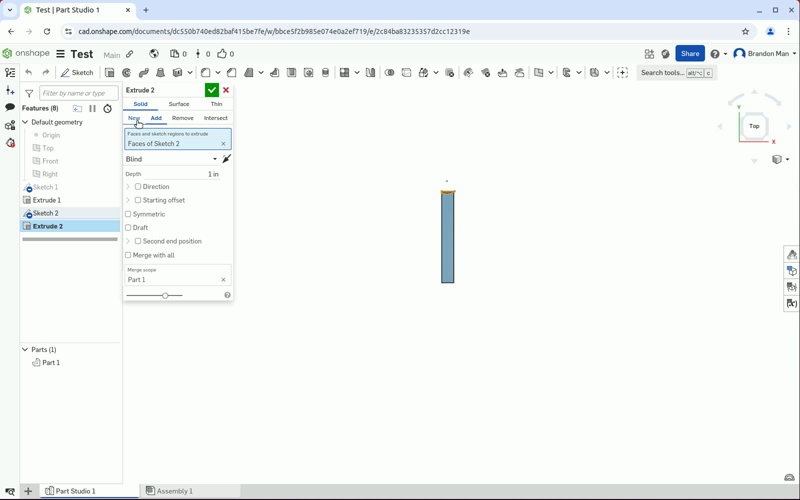
click(137, 120)
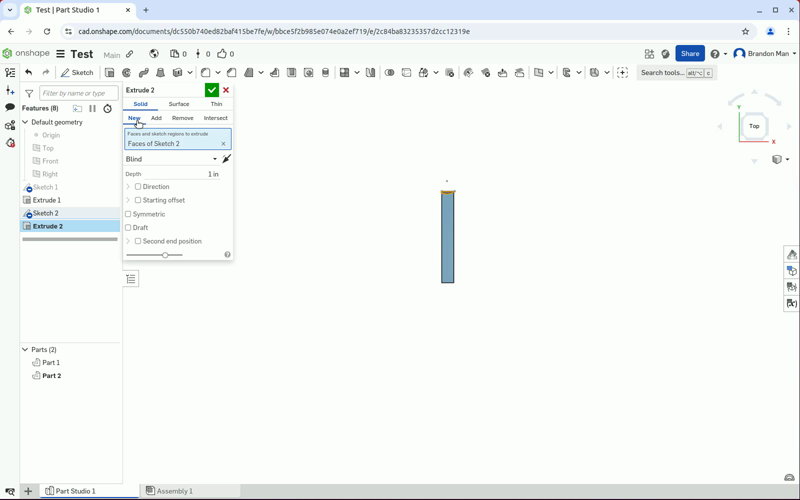
key(tab, 4)
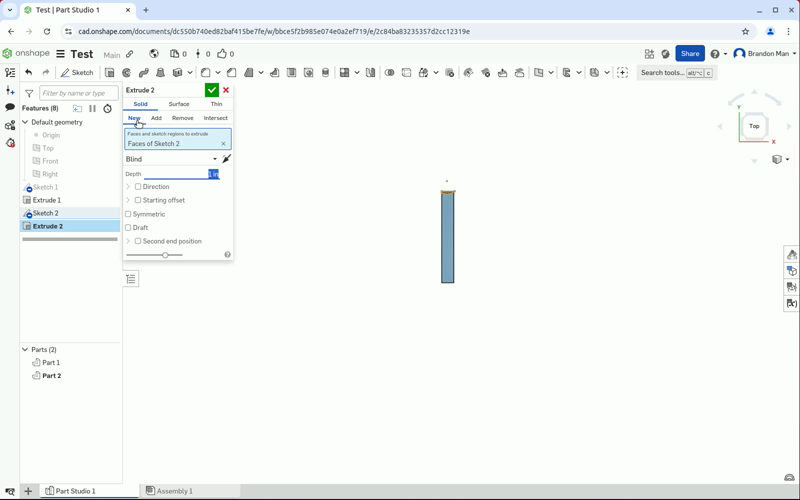
text(3.129)
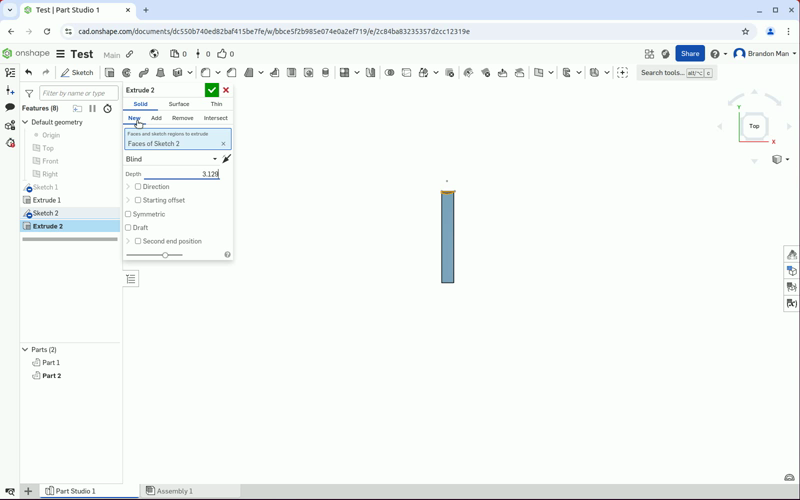
key(enter)
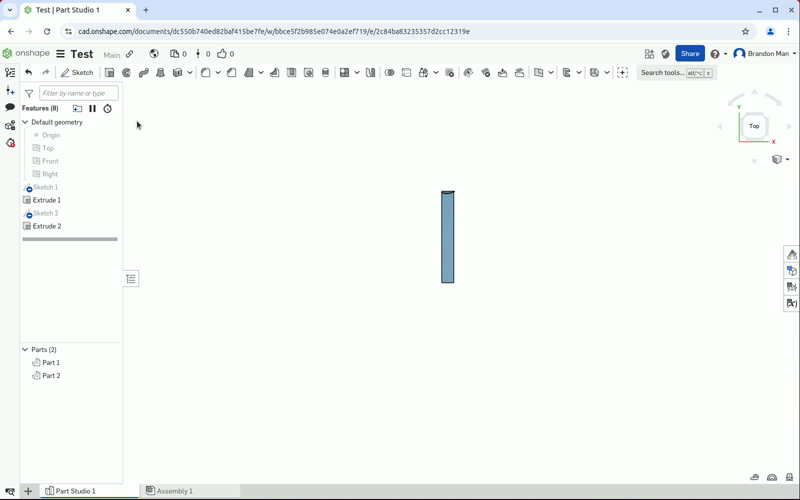
key(shift+h)
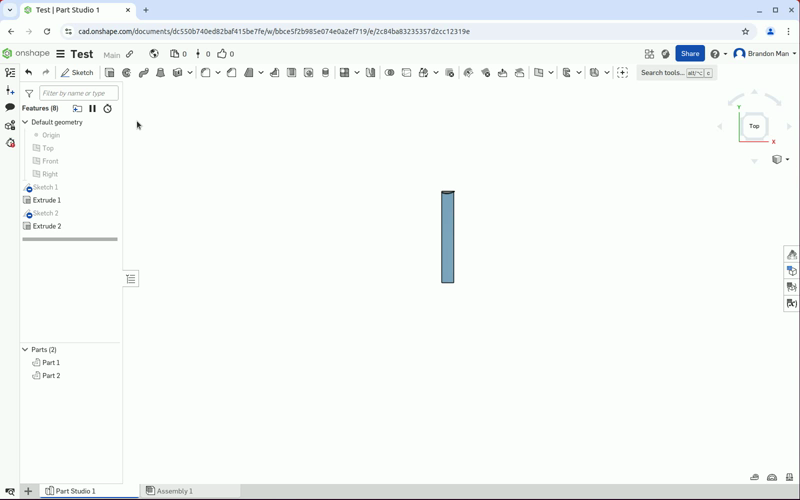
key(shift+h)
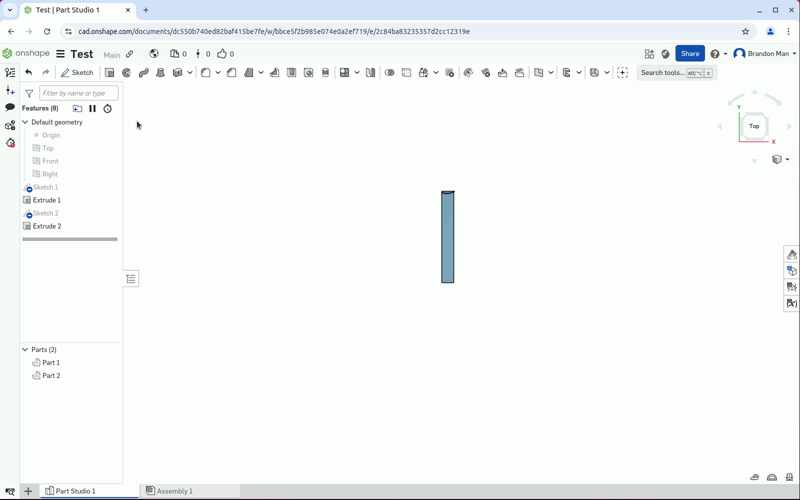
mouse_move(73, 189)
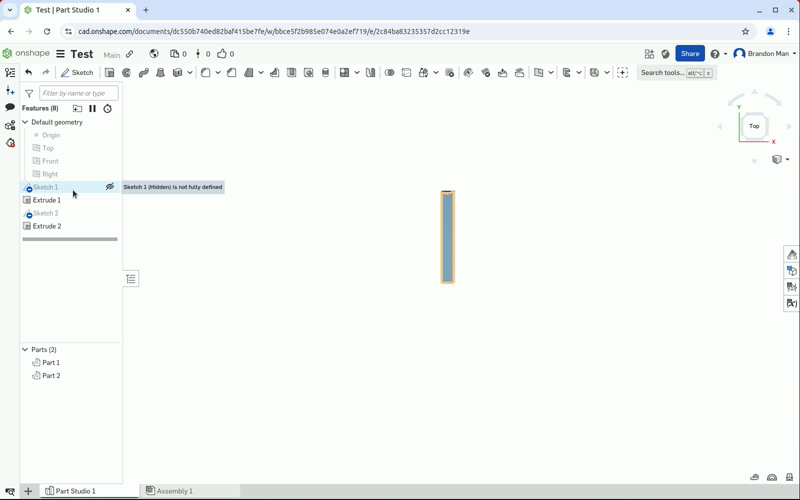
click(73, 189)
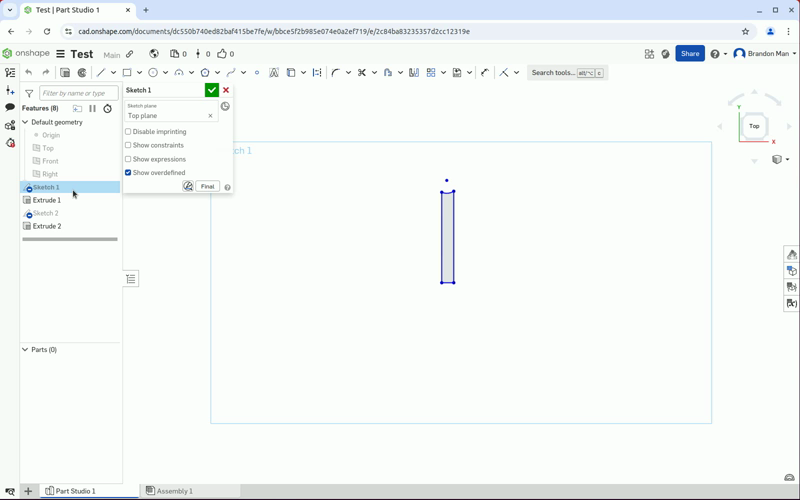
mouse_move(229, 92)
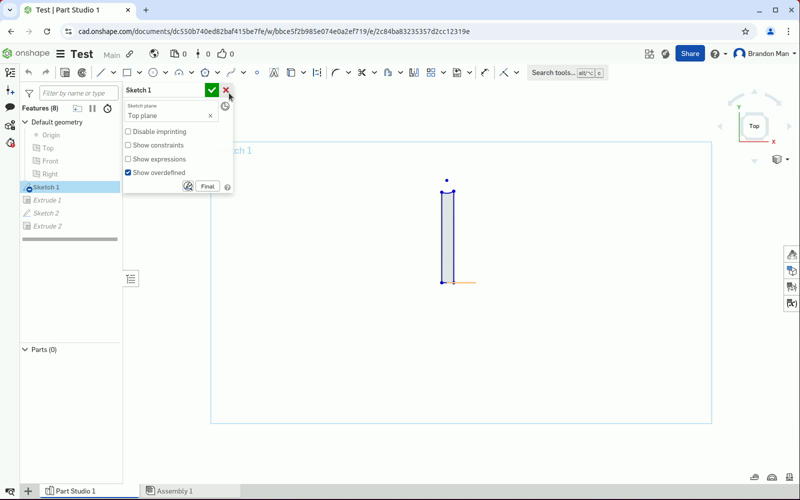
click(229, 92)
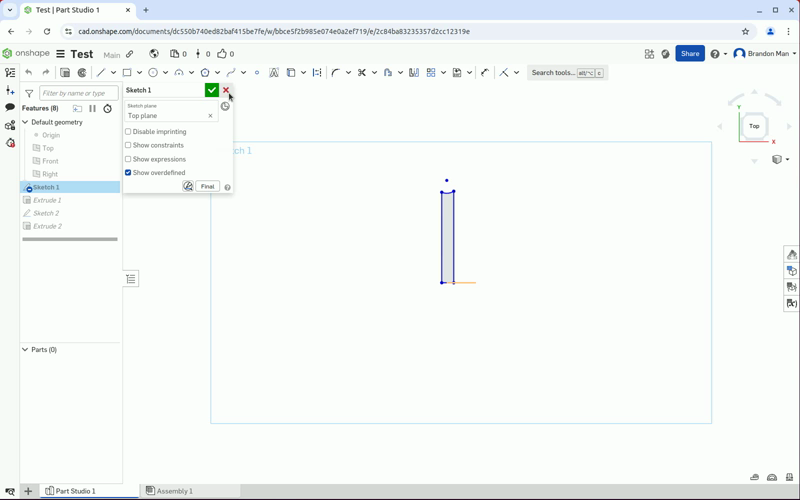
key(shift+s)
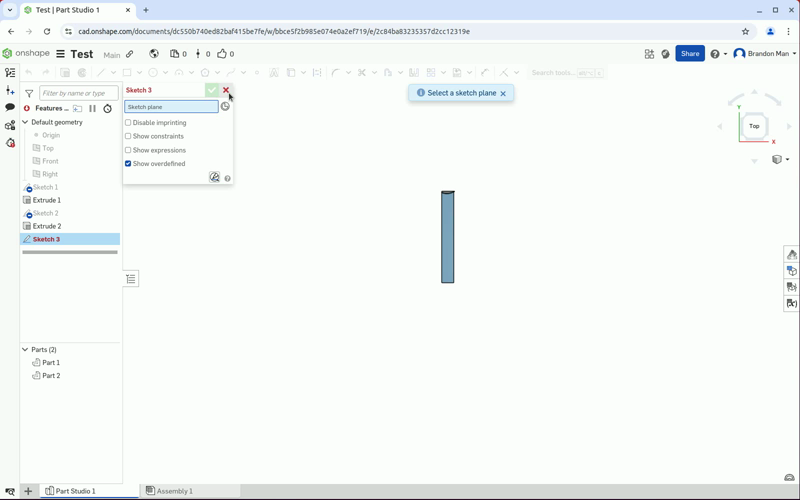
mouse_move(73, 150)
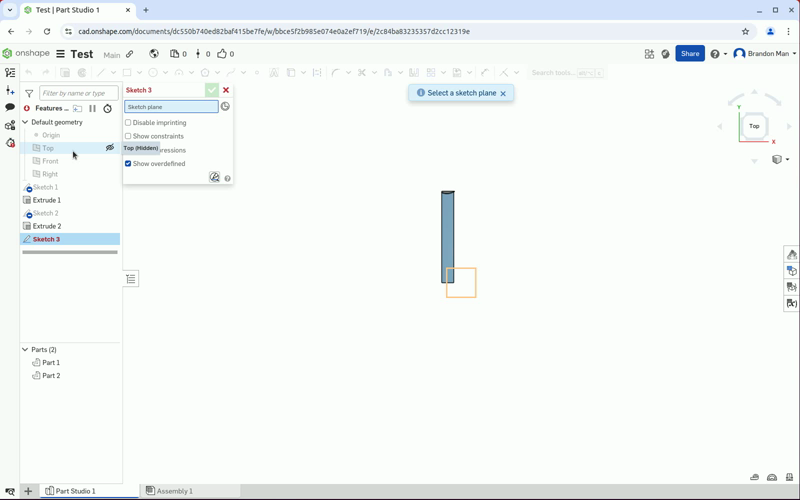
click(73, 150)
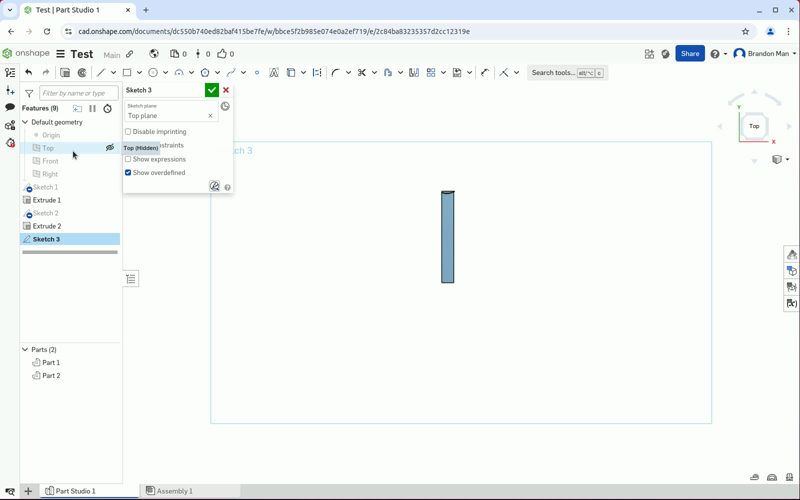
mouse_move(73, 352)
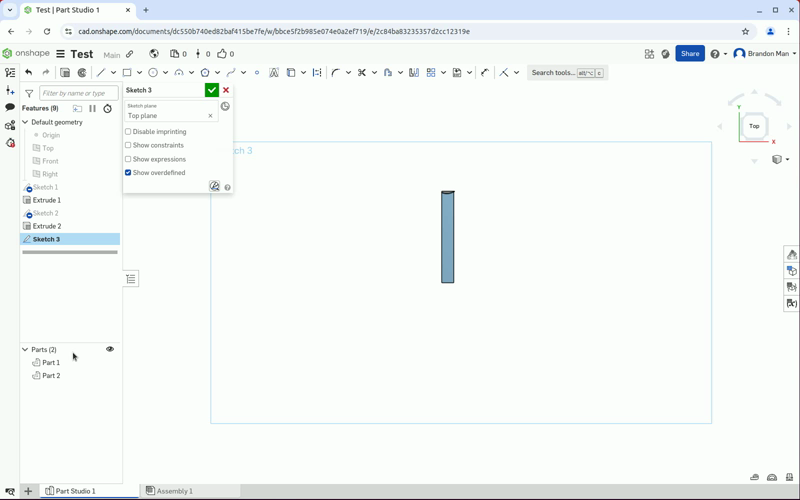
key(y)
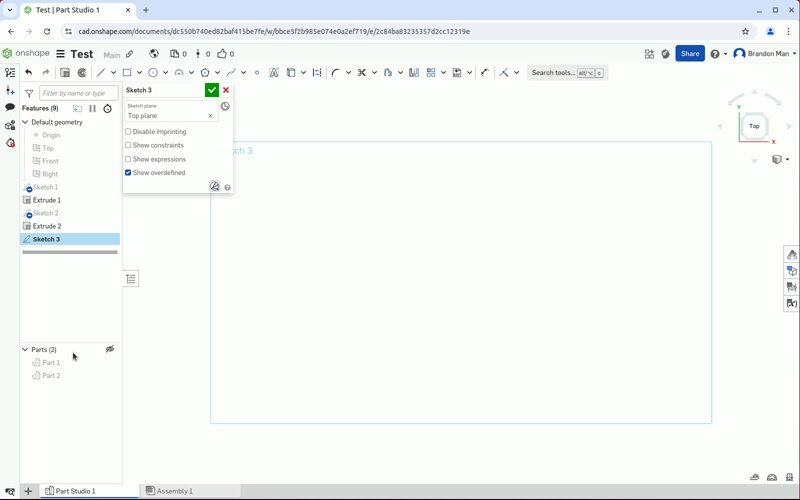
key(a)
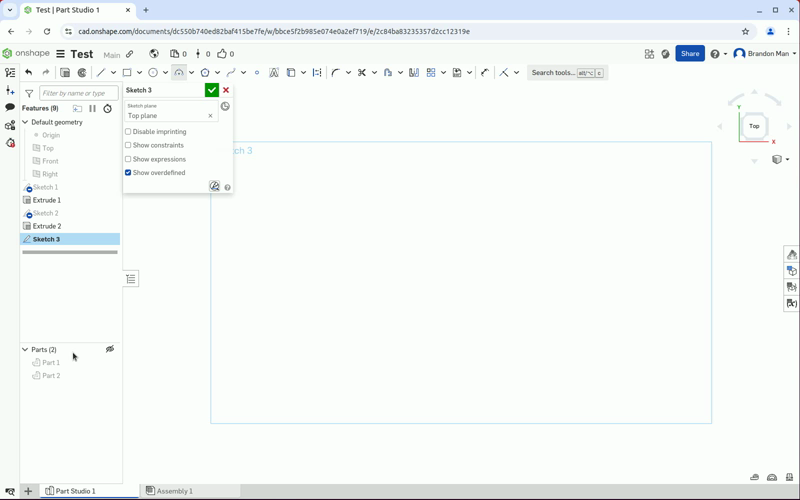
key_down(shift)
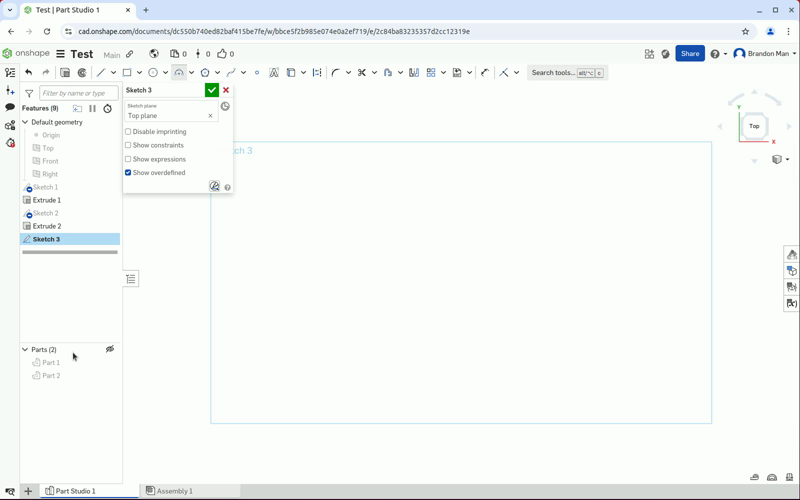
mouse_move(441, 192)
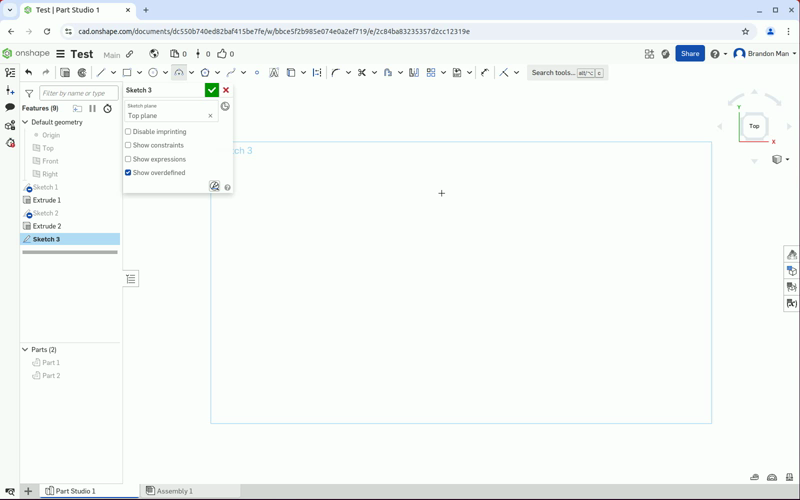
click(441, 192)
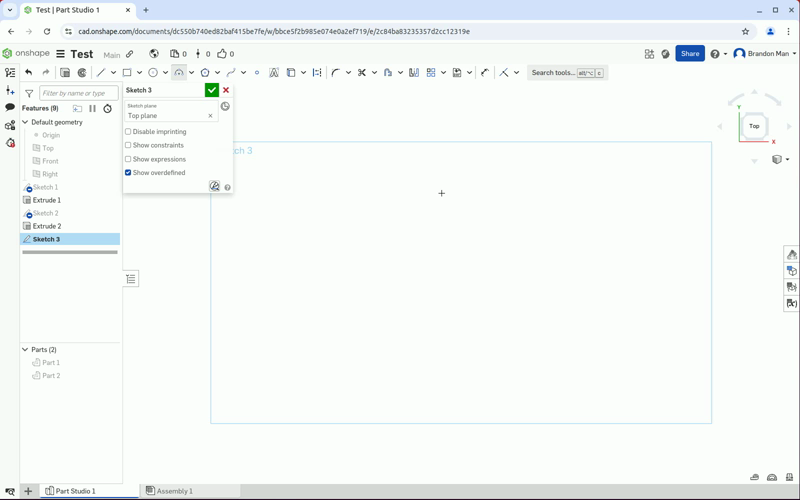
key_up(shift)
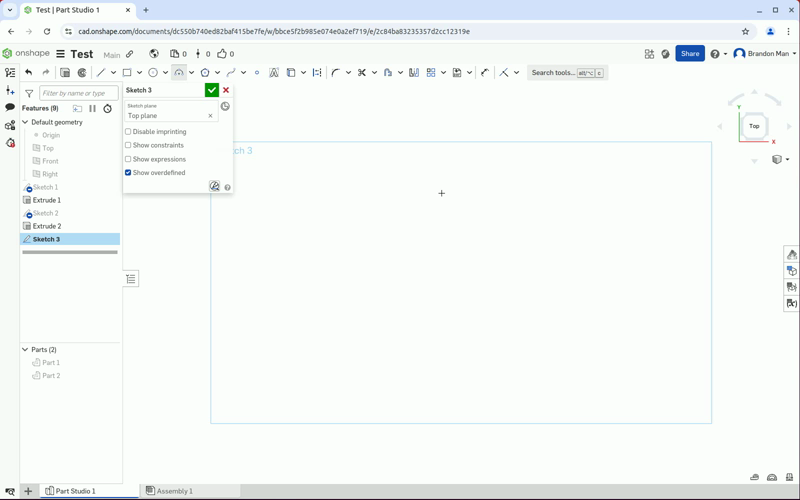
key_down(shift)
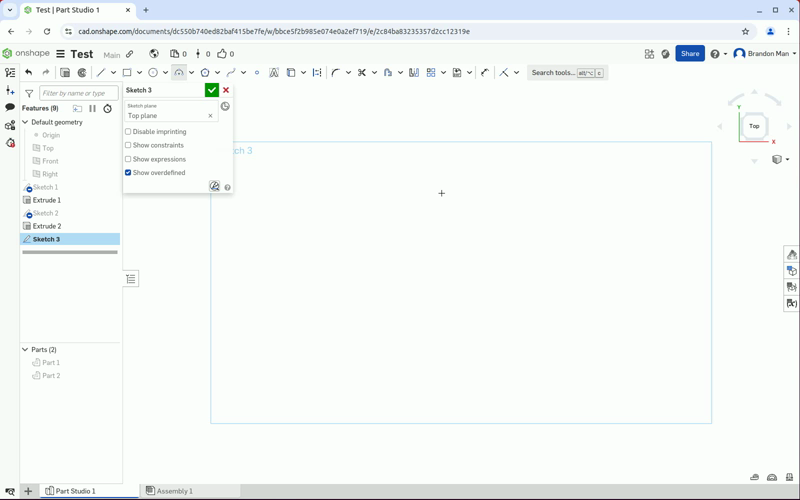
mouse_move(454, 191)
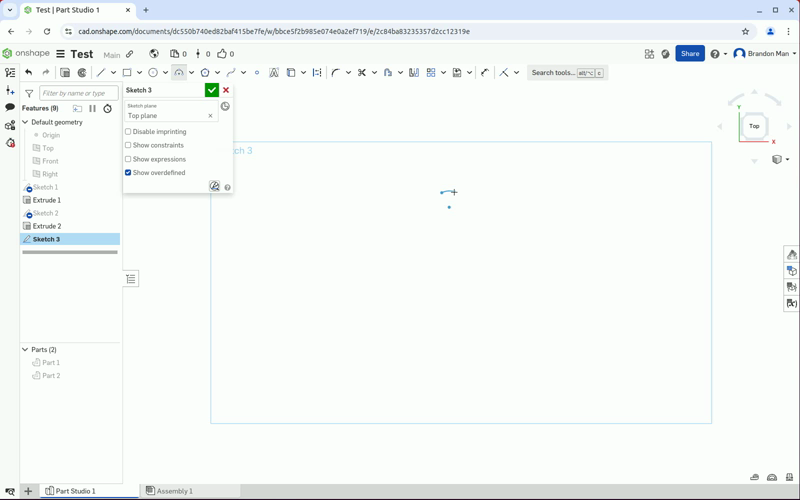
click(454, 191)
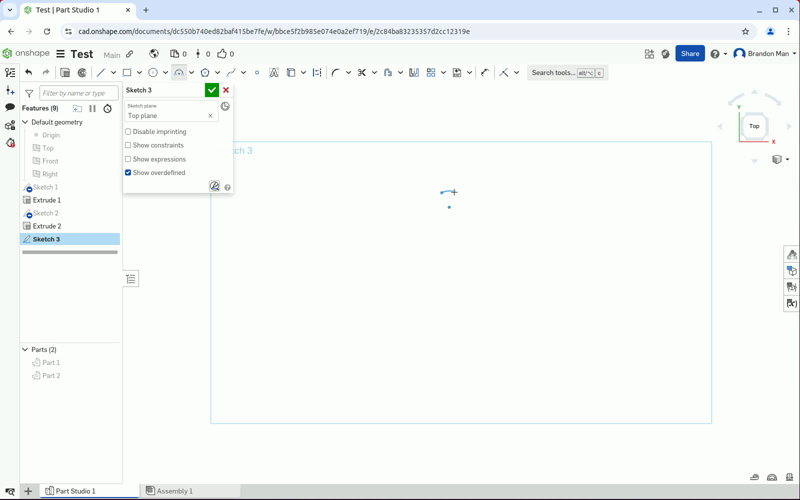
mouse_move(446, 169)
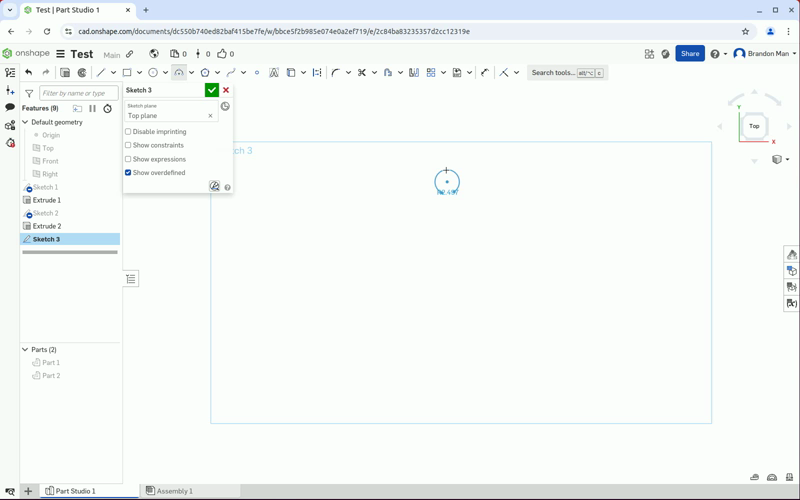
click(446, 169)
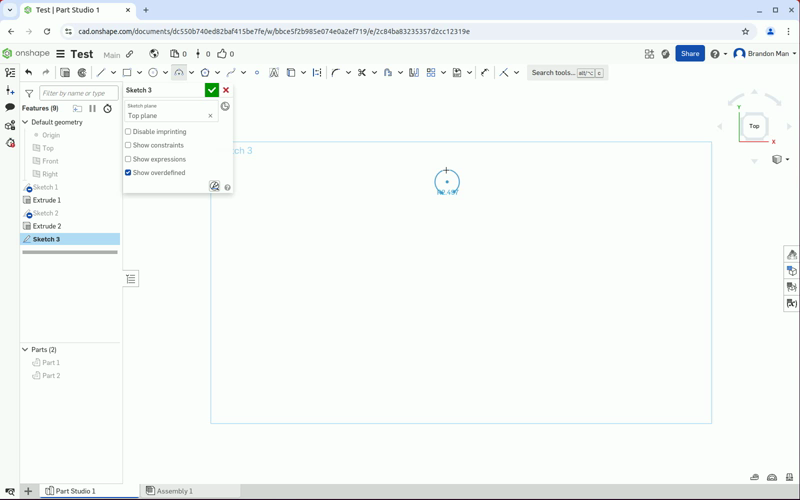
key_up(shift)
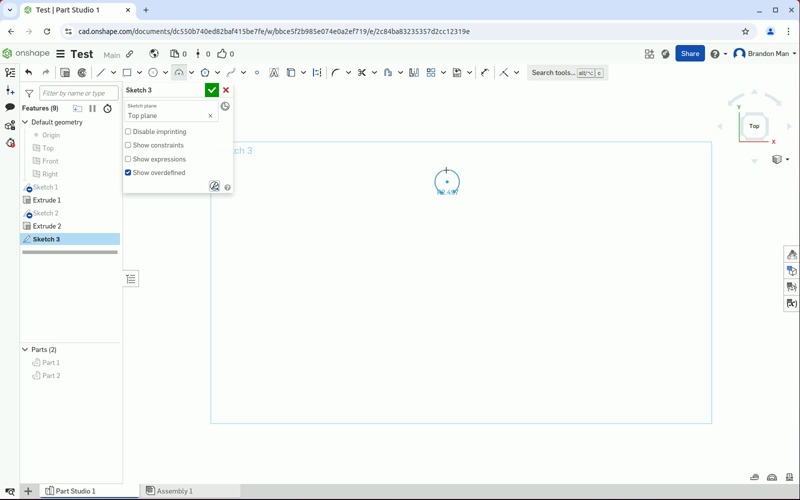
key(esc)
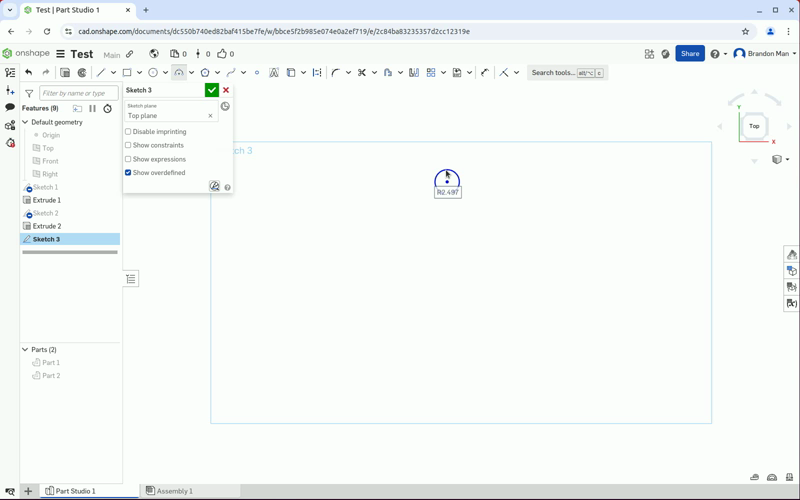
key(l)
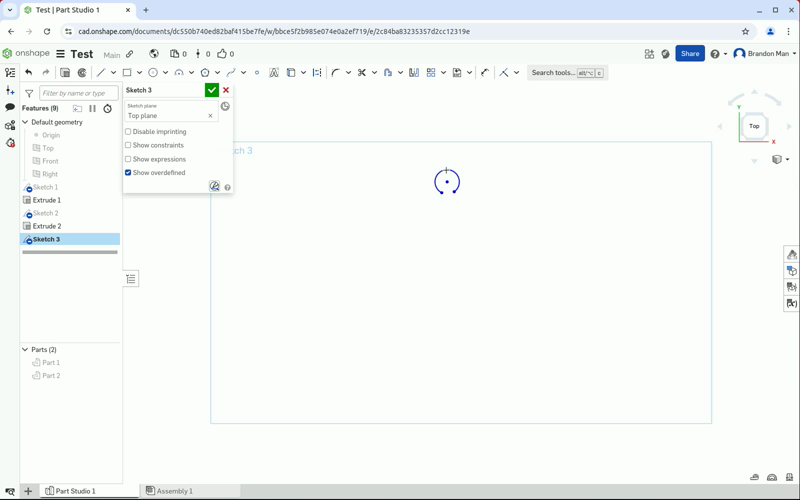
mouse_move(454, 191)
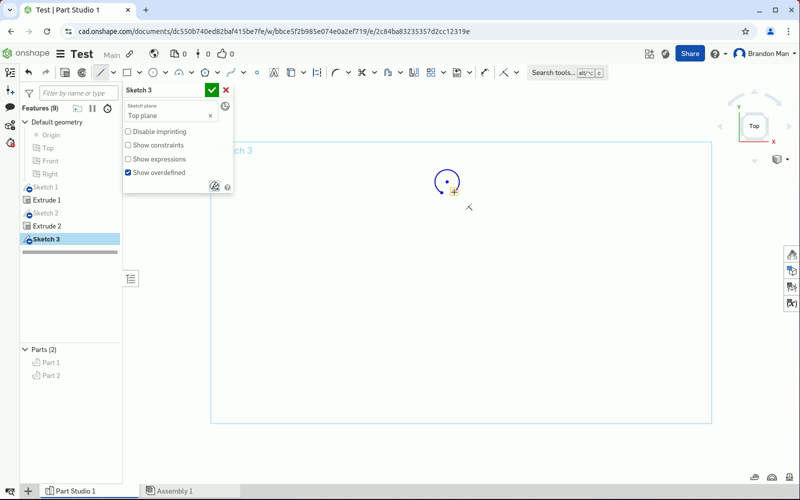
click(454, 191)
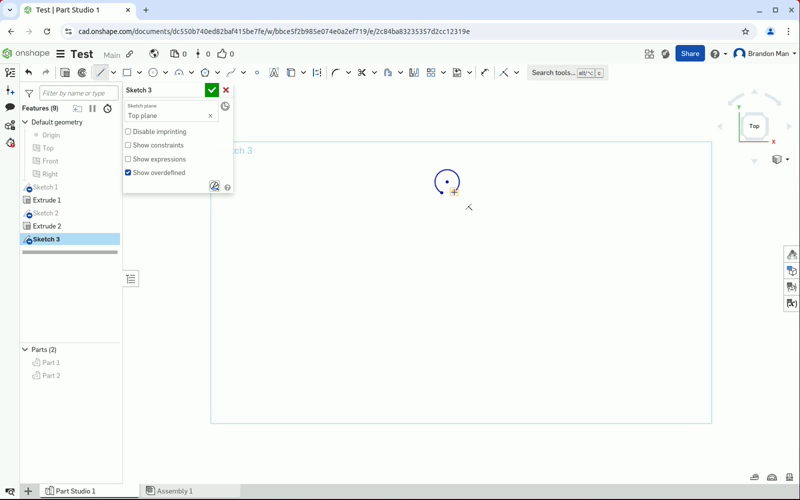
key_down(shift)
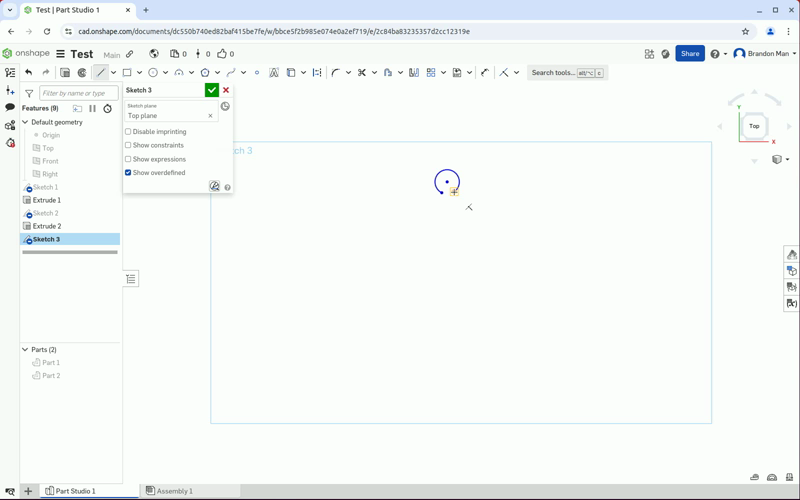
mouse_move(484, 191)
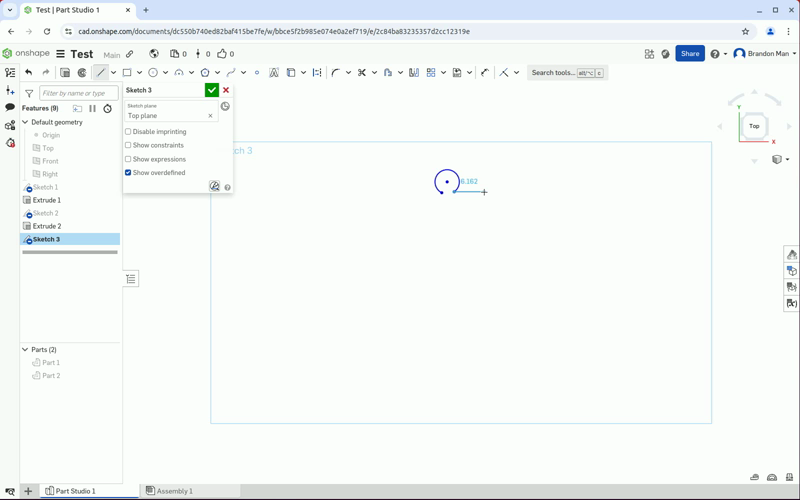
mouse_move(441, 191)
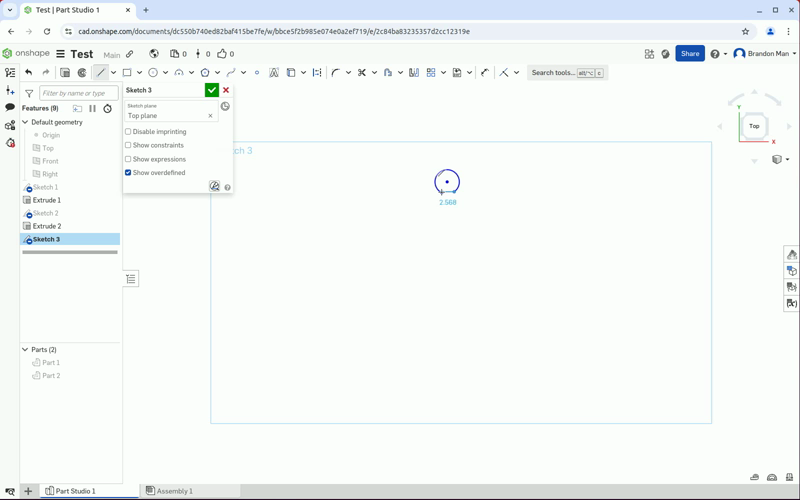
scroll(6)
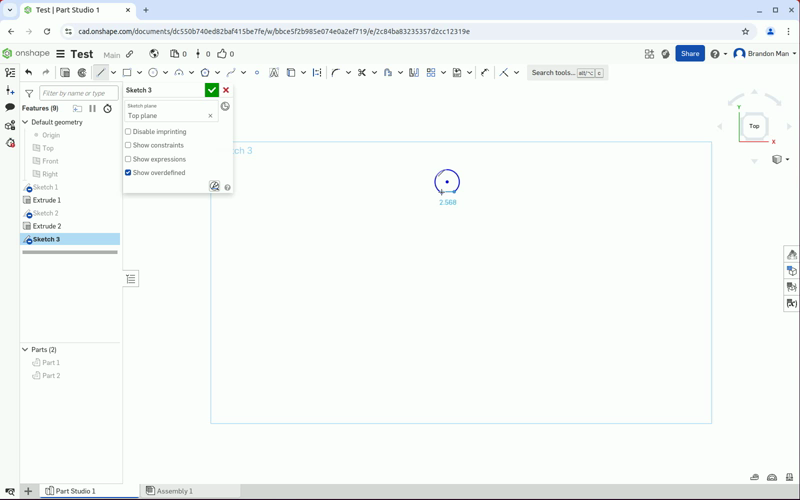
scroll(6)
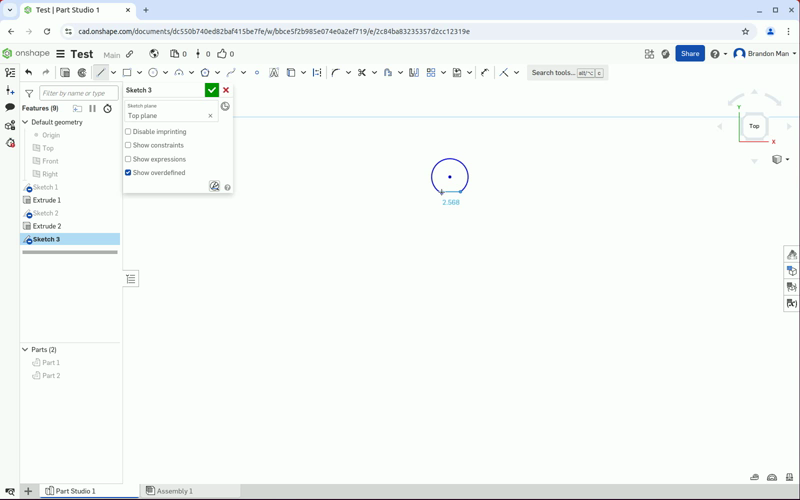
scroll(6)
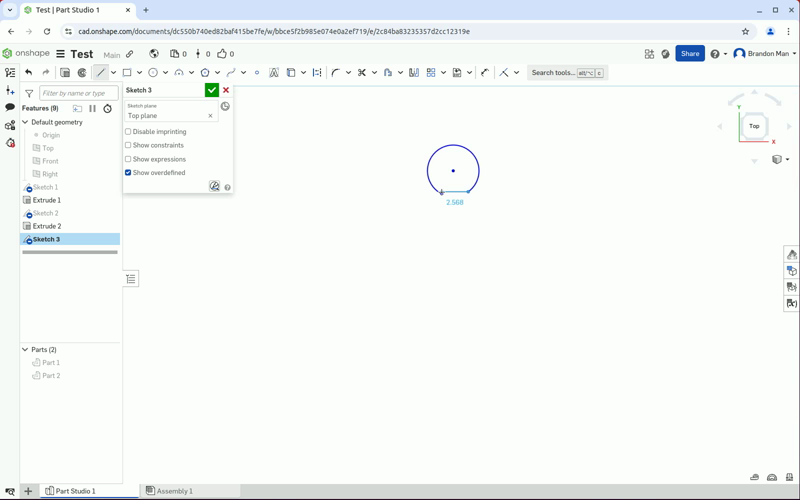
scroll(6)
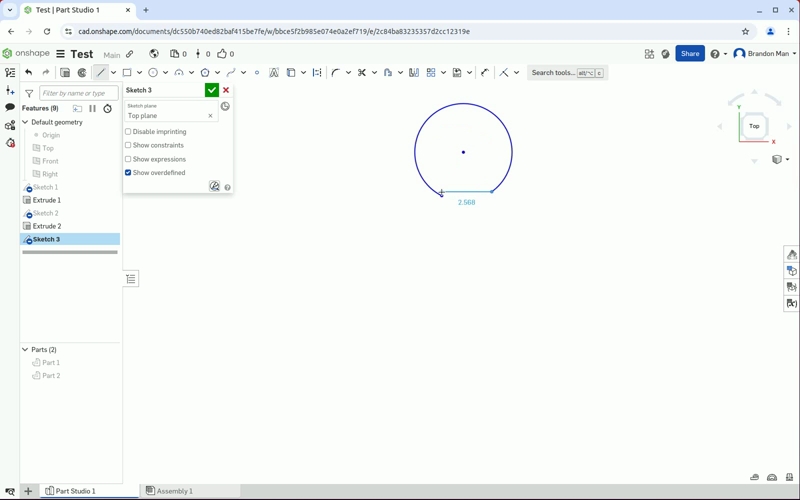
scroll(6)
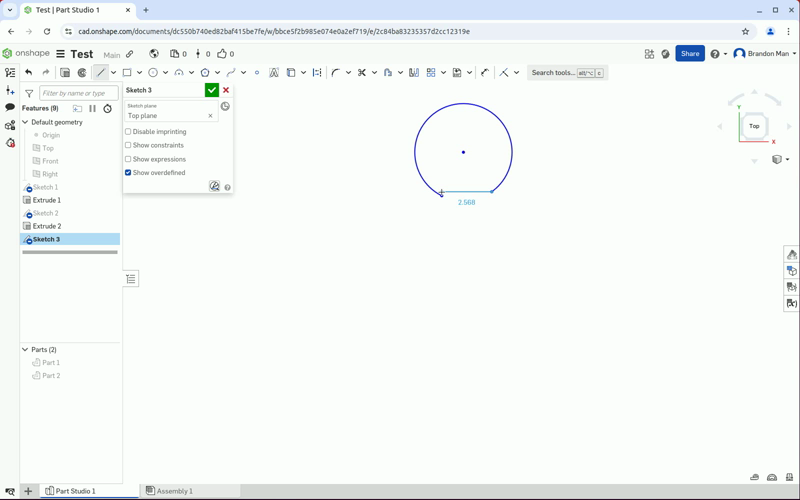
scroll(6)
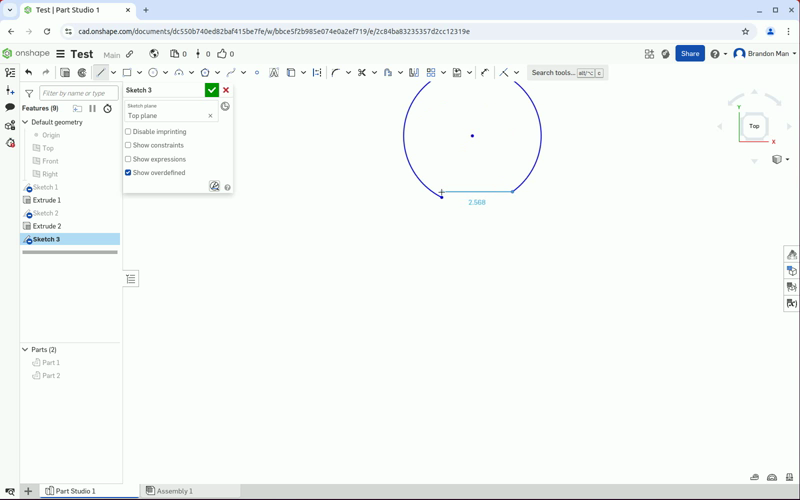
scroll(6)
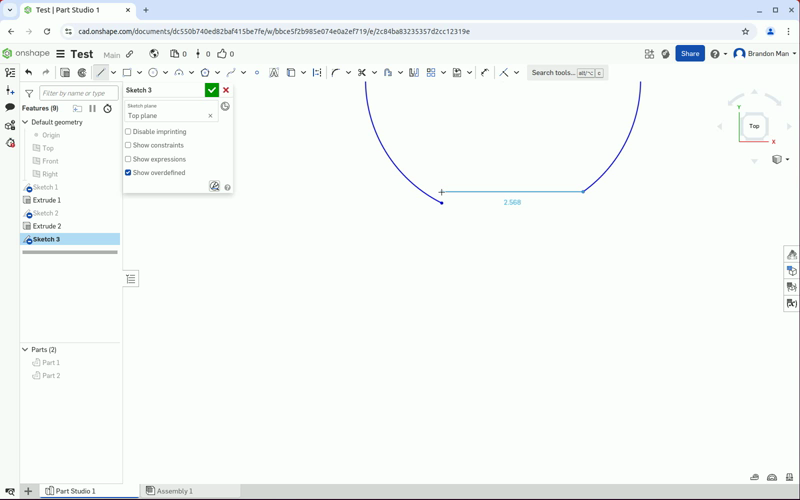
click(441, 191)
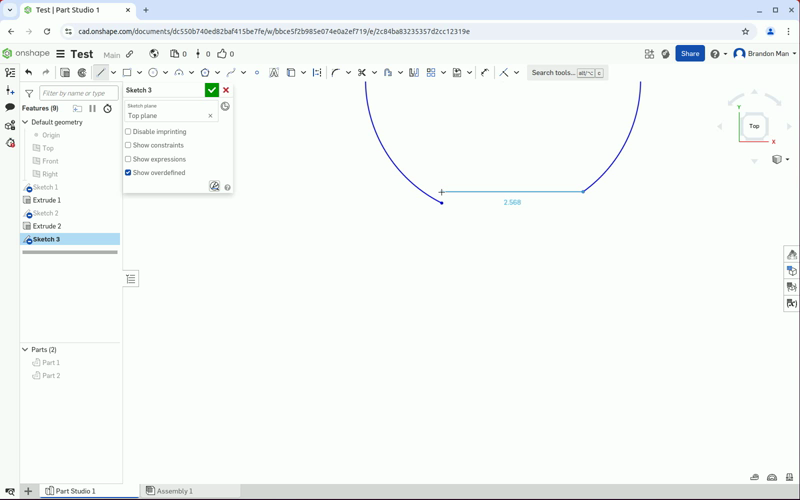
scroll(-6)
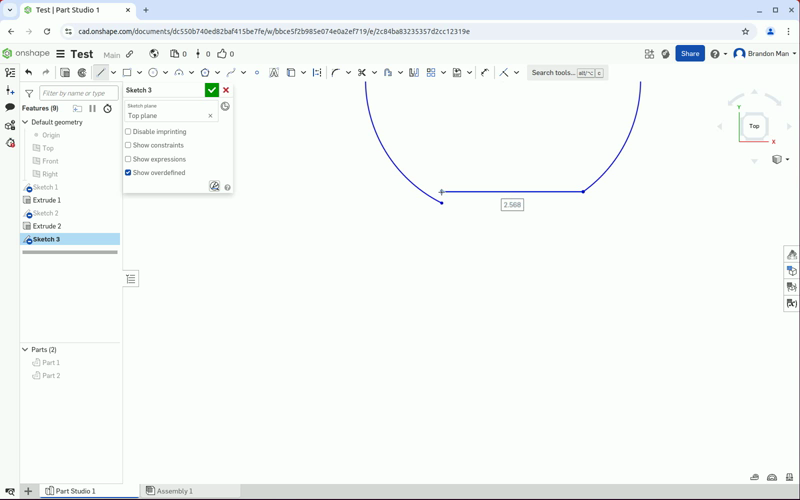
scroll(-6)
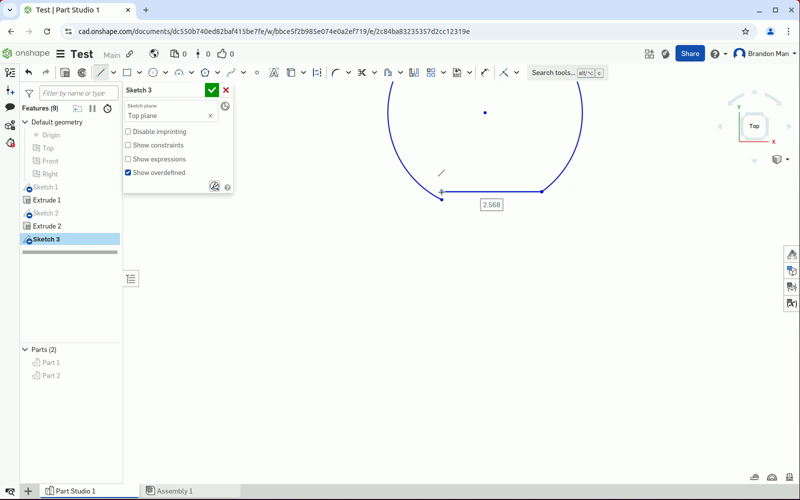
scroll(-6)
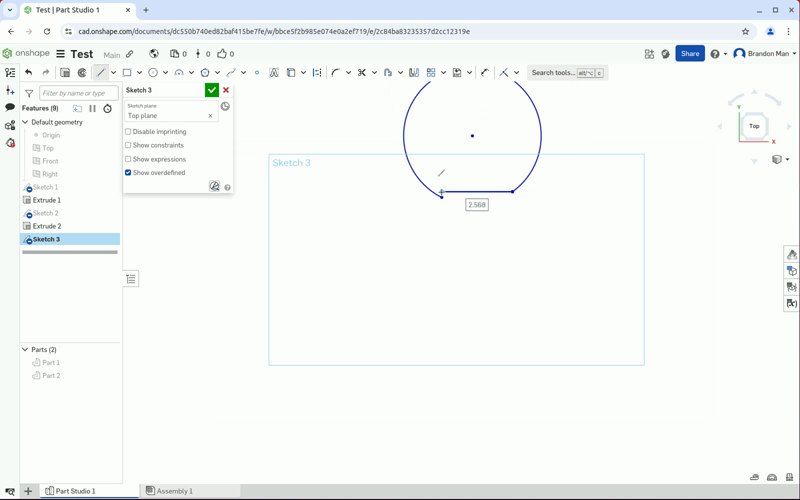
scroll(-6)
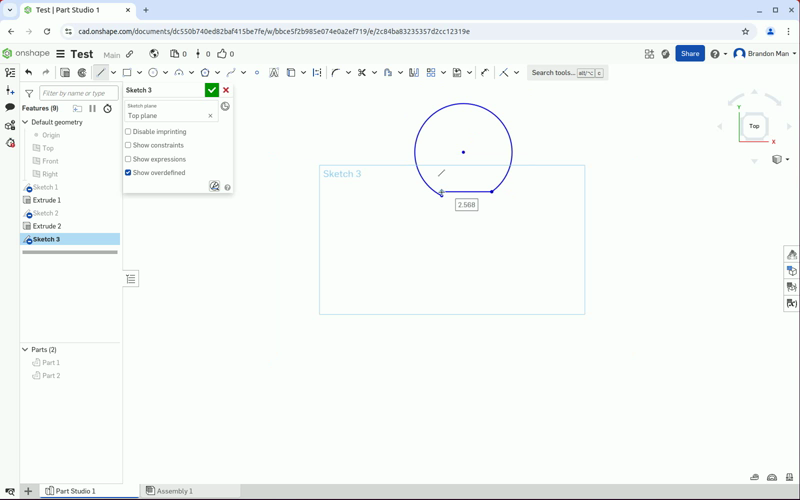
scroll(-6)
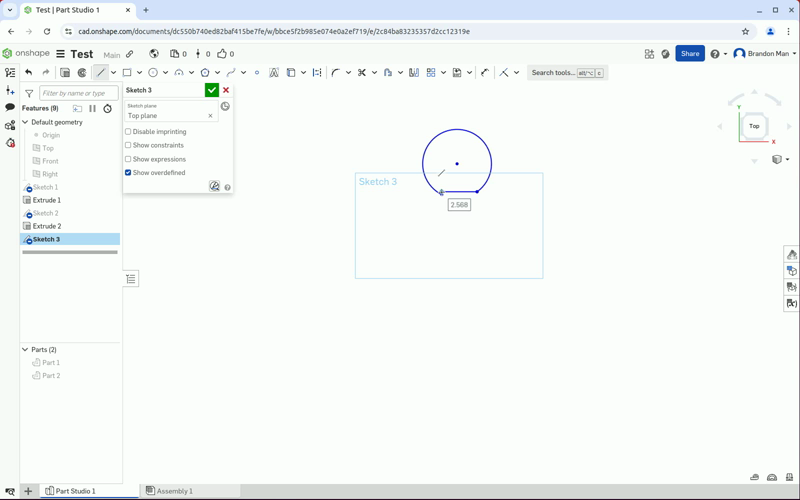
scroll(-6)
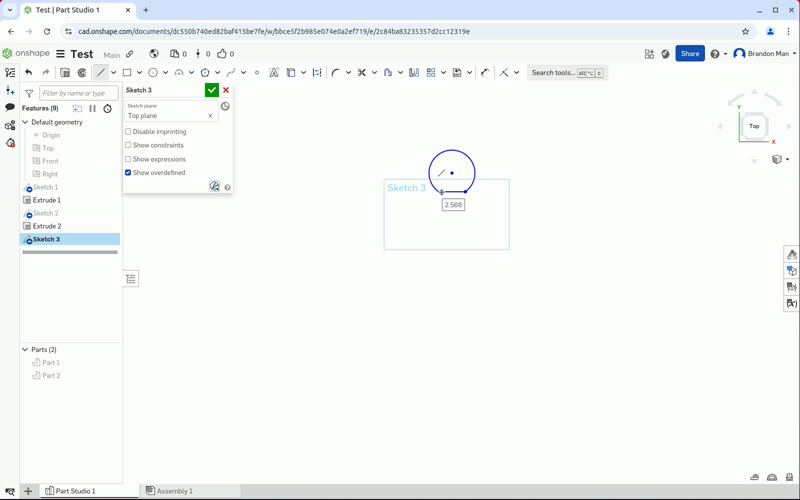
scroll(-6)
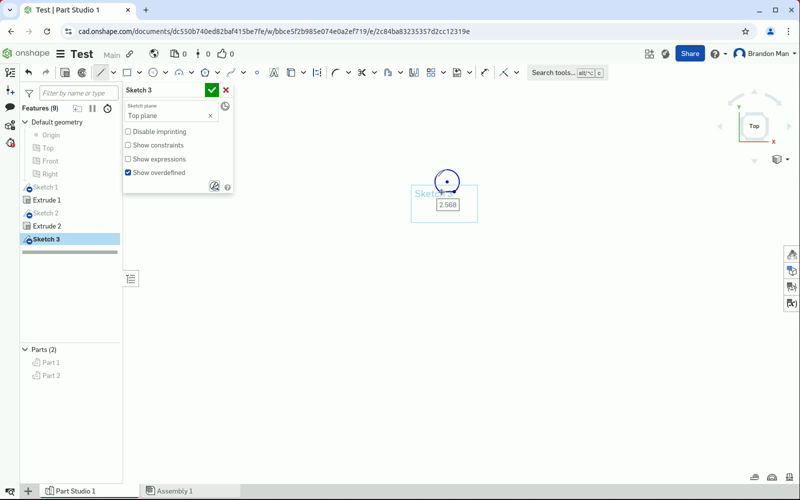
key_up(shift)
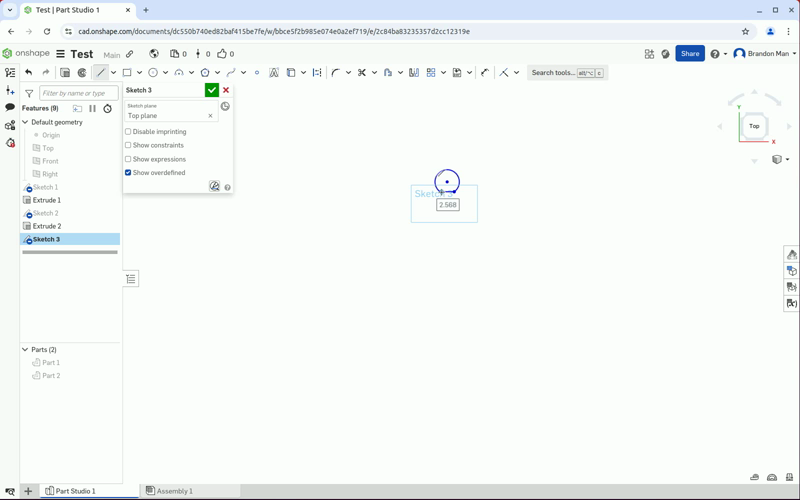
mouse_move(471, 191)
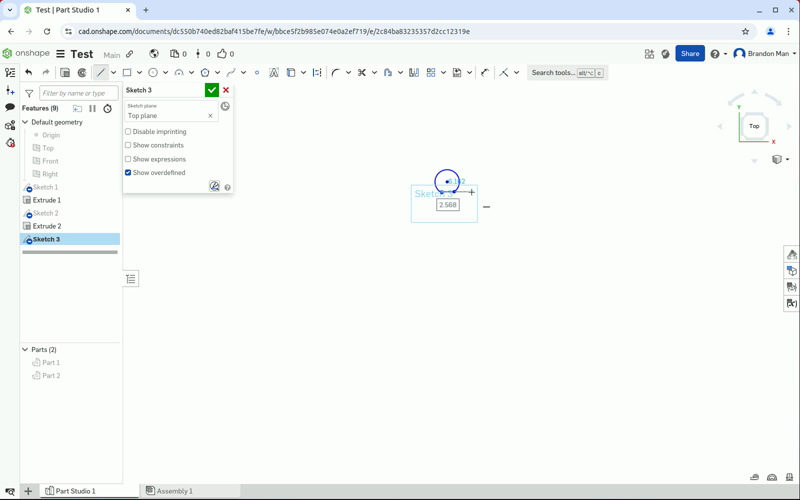
key_down(shift)
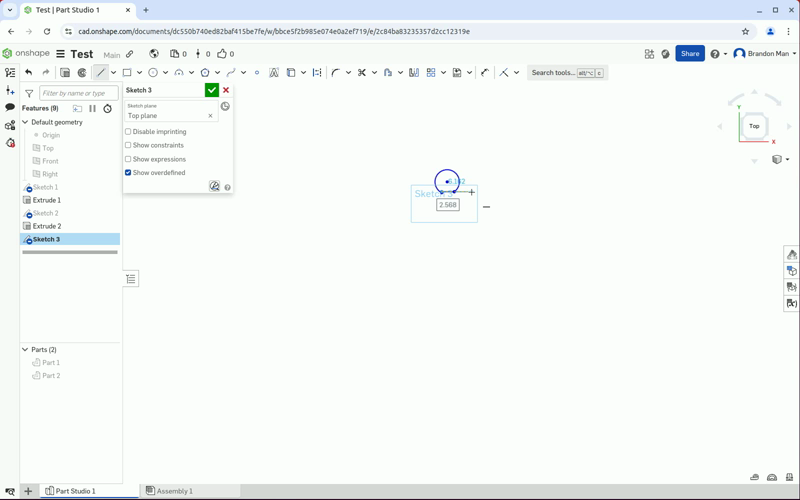
mouse_move(441, 192)
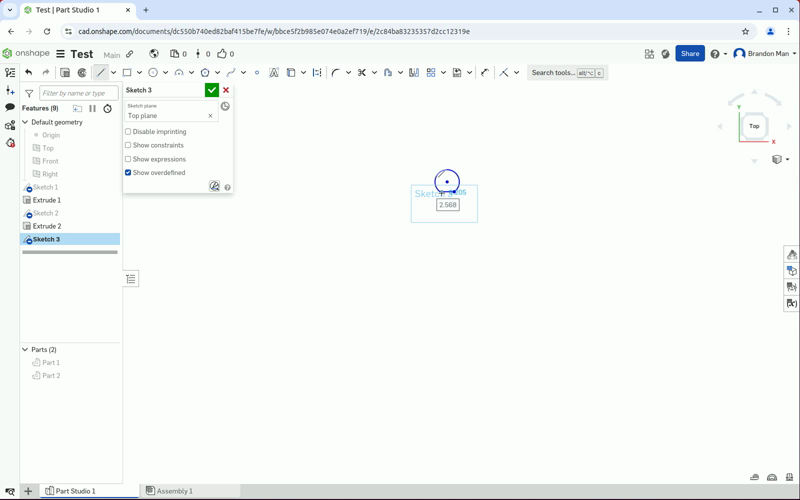
scroll(6)
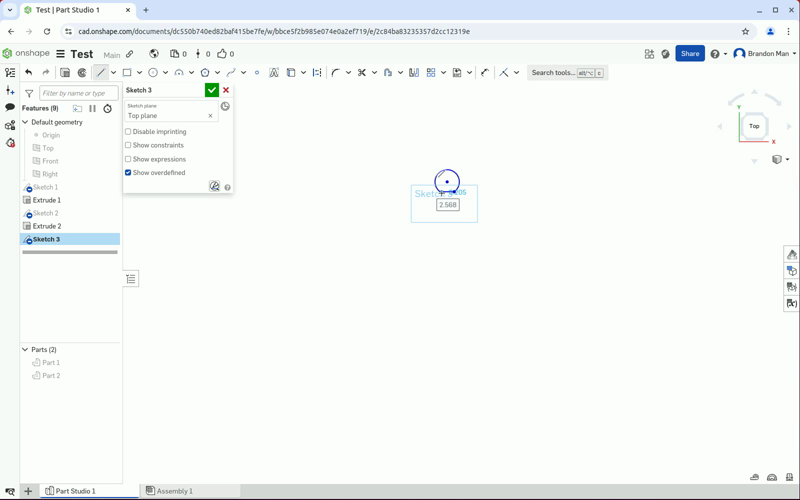
scroll(6)
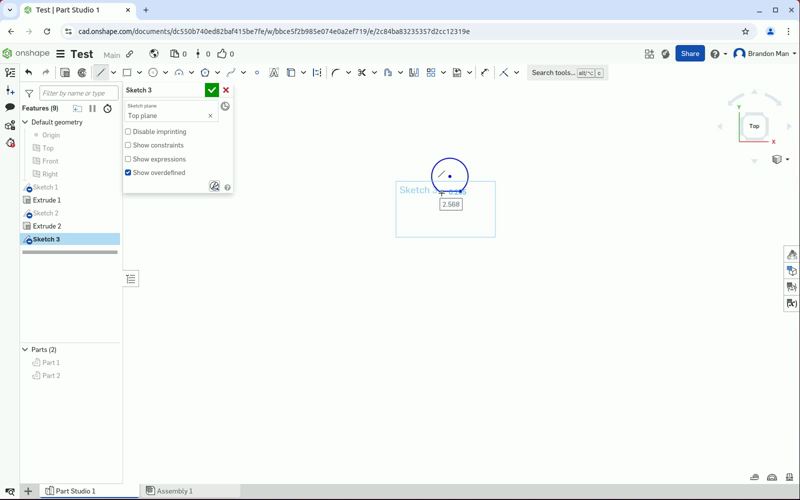
scroll(6)
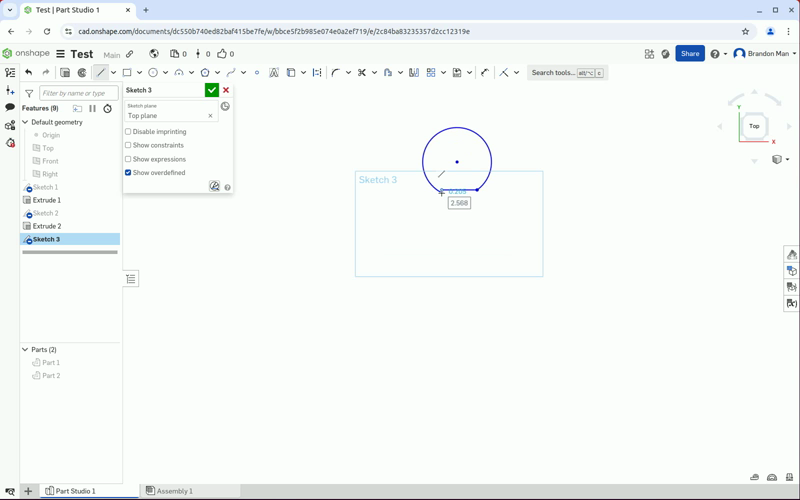
scroll(6)
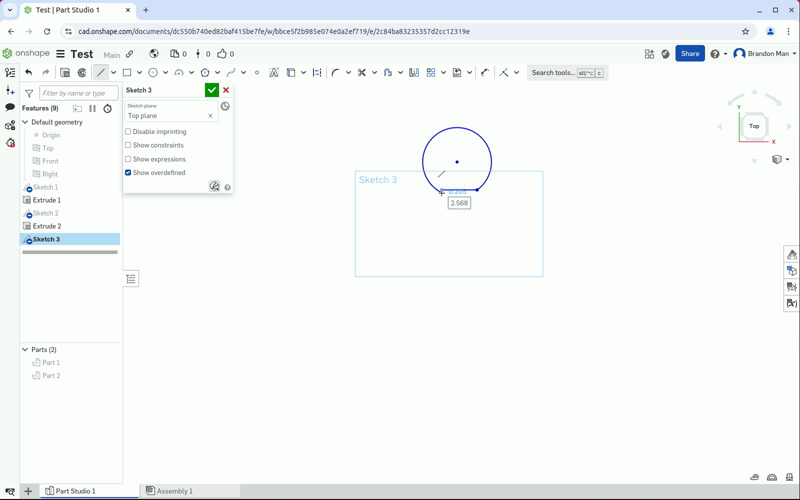
scroll(6)
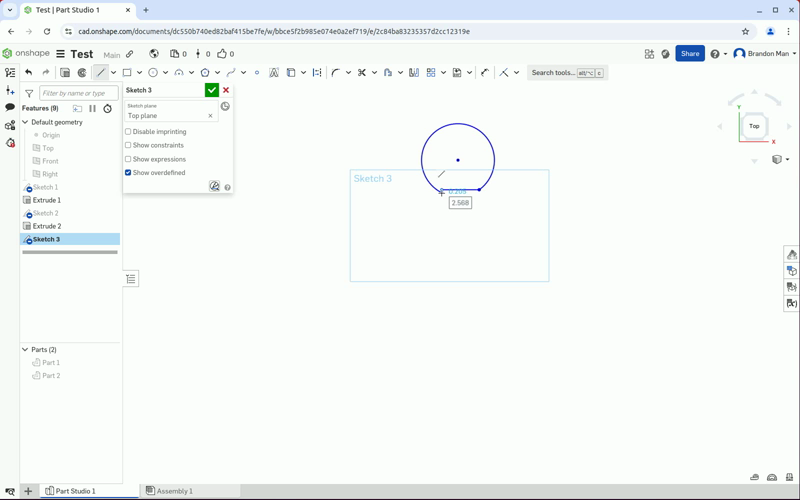
scroll(6)
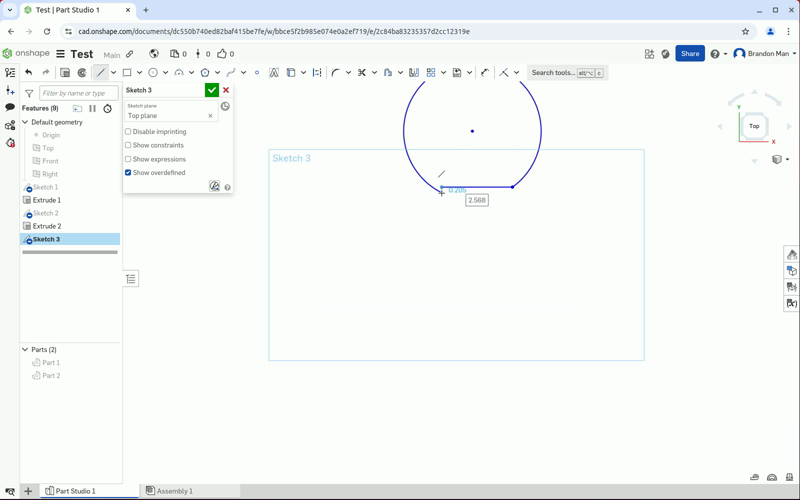
scroll(6)
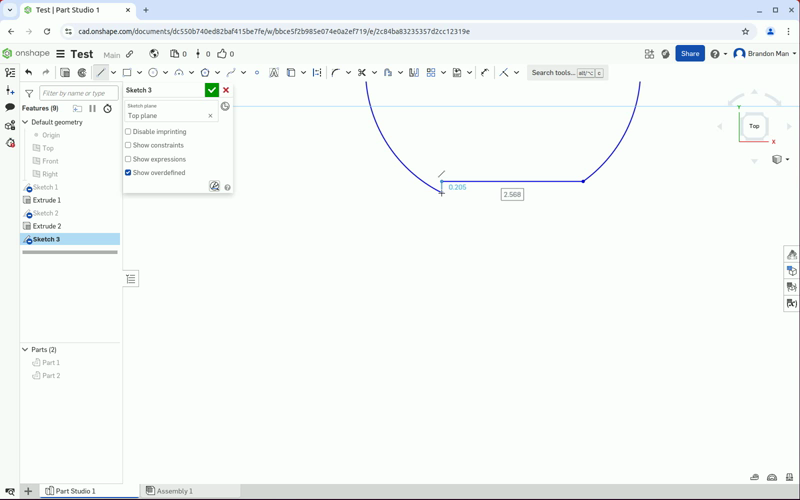
key_up(shift)
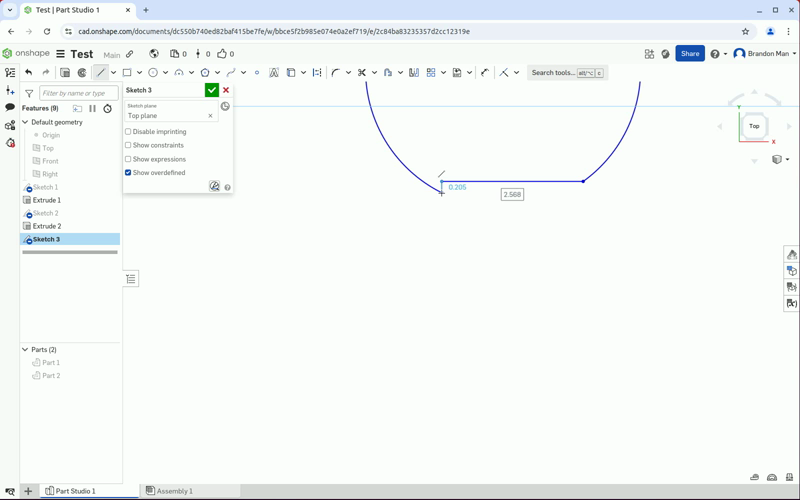
click(441, 192)
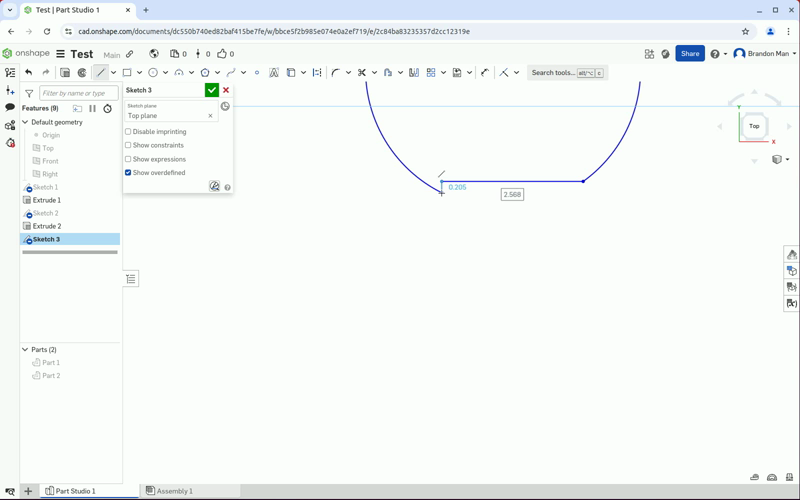
scroll(-6)
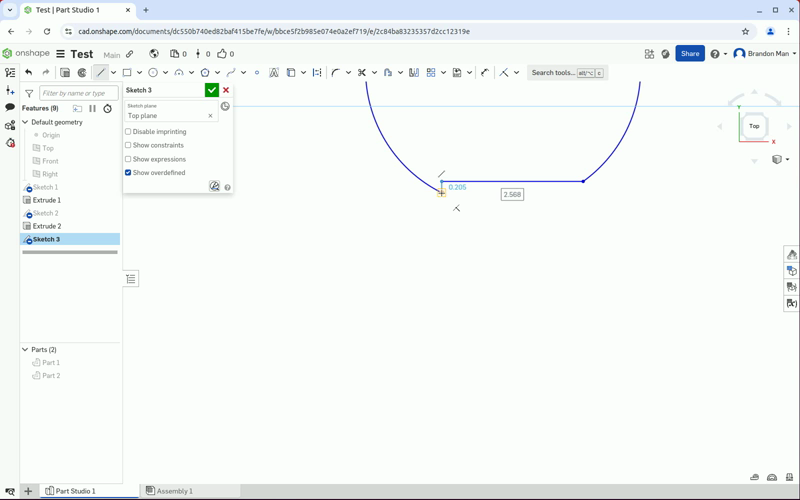
scroll(-6)
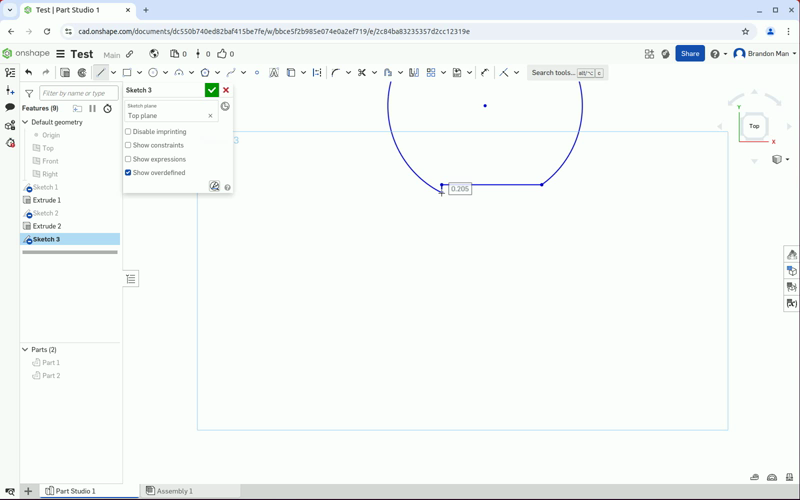
scroll(-6)
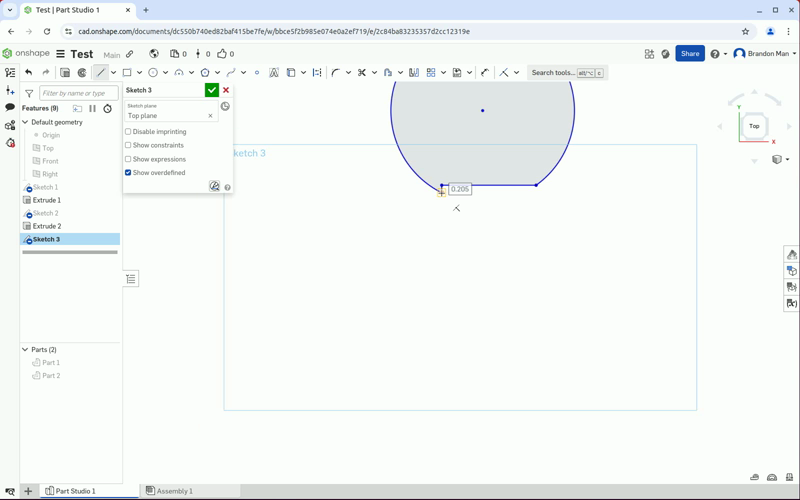
scroll(-6)
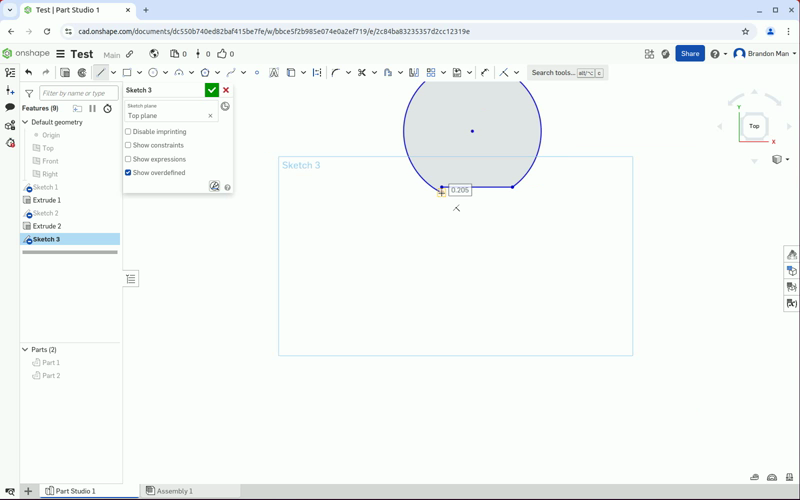
scroll(-6)
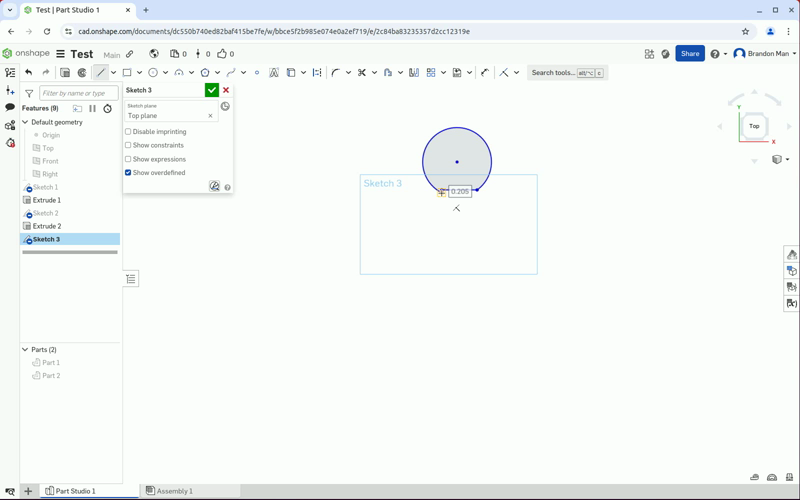
scroll(-6)
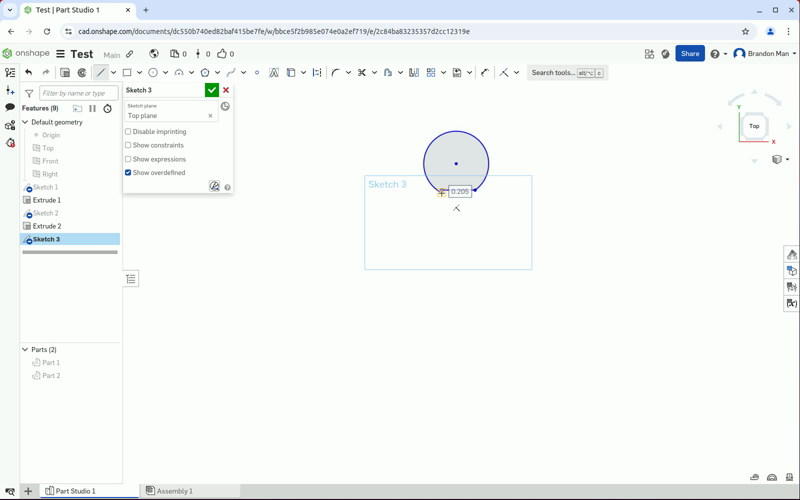
scroll(-6)
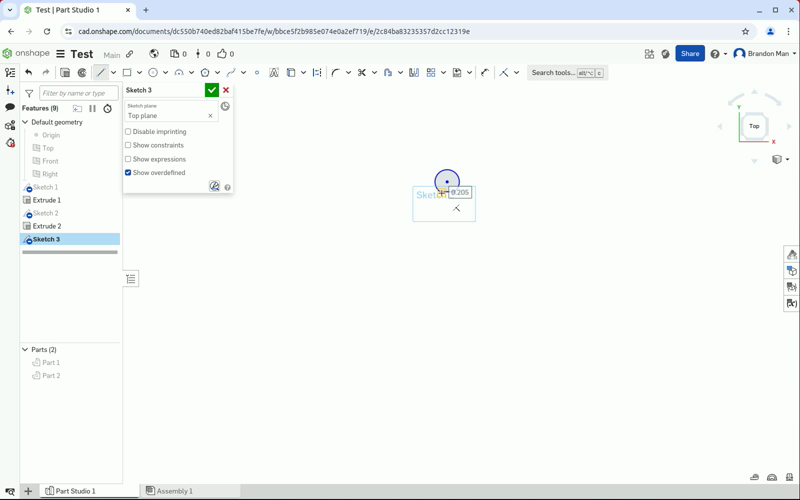
key(esc)
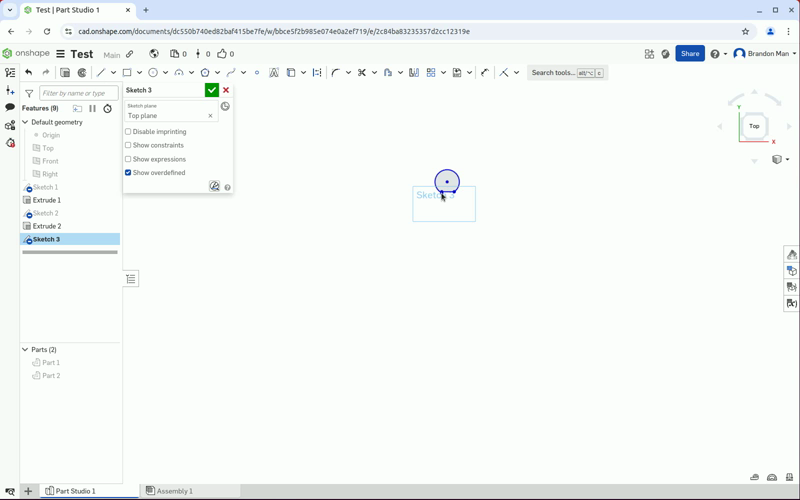
key(c)
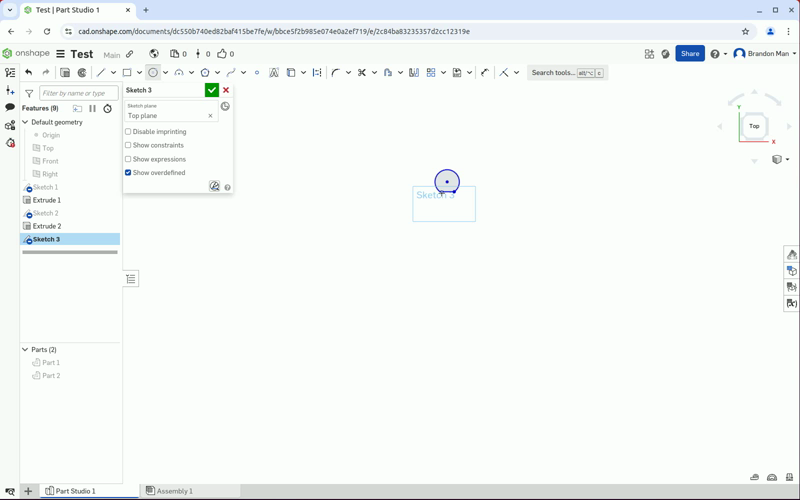
key_down(shift)
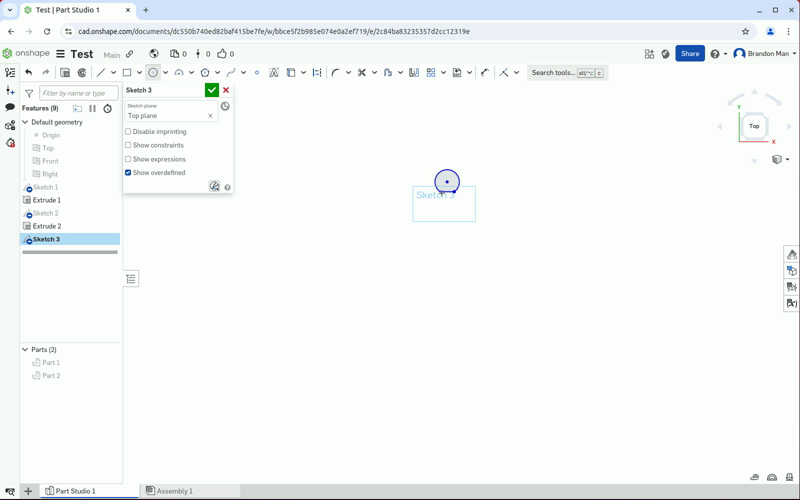
mouse_move(447, 181)
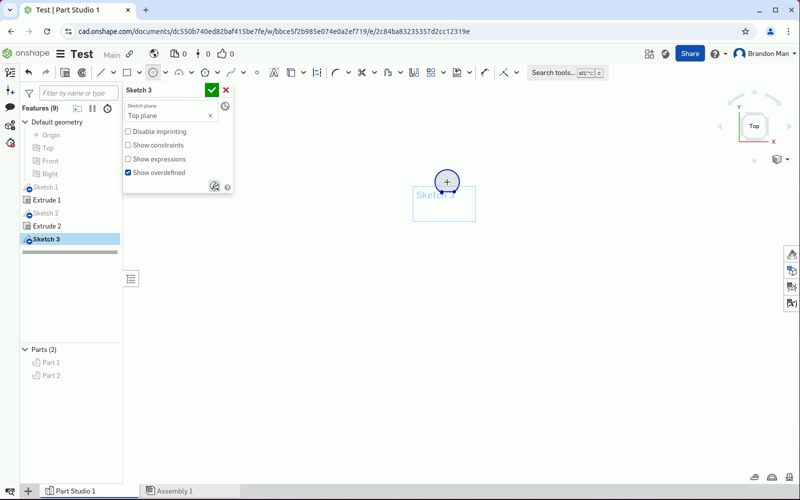
click(447, 181)
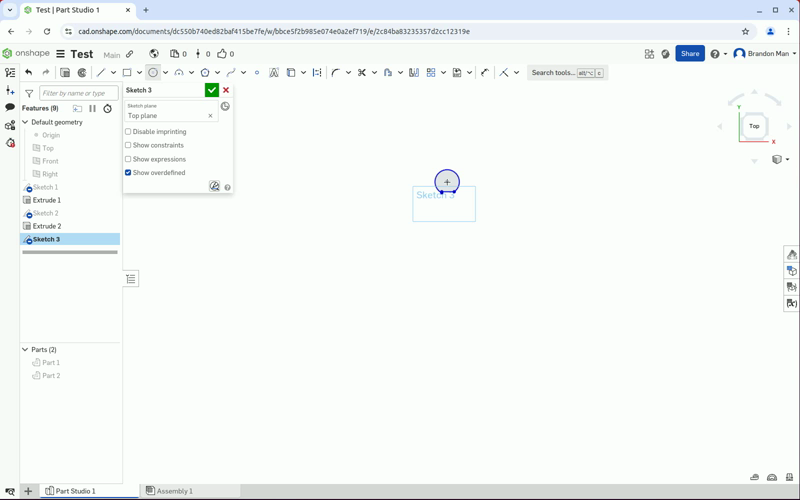
key_up(shift)
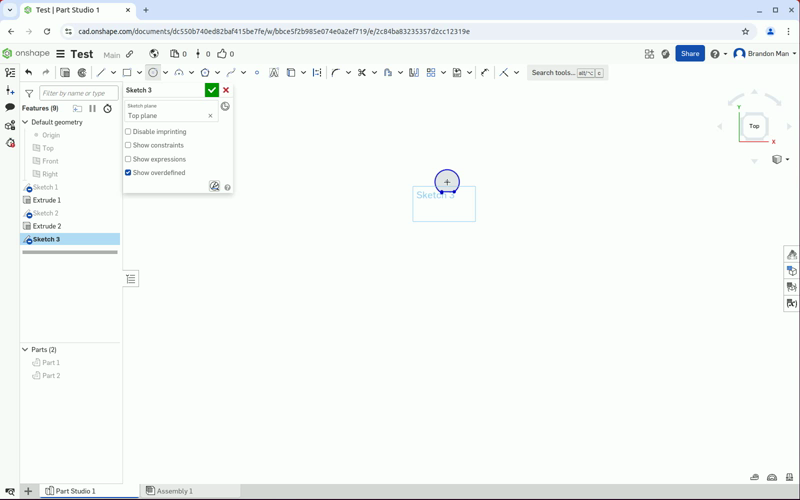
mouse_move(455, 181)
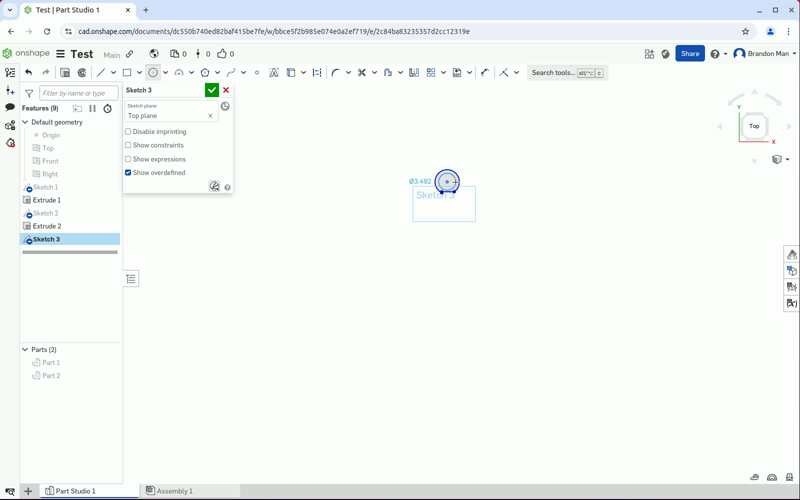
click(455, 181)
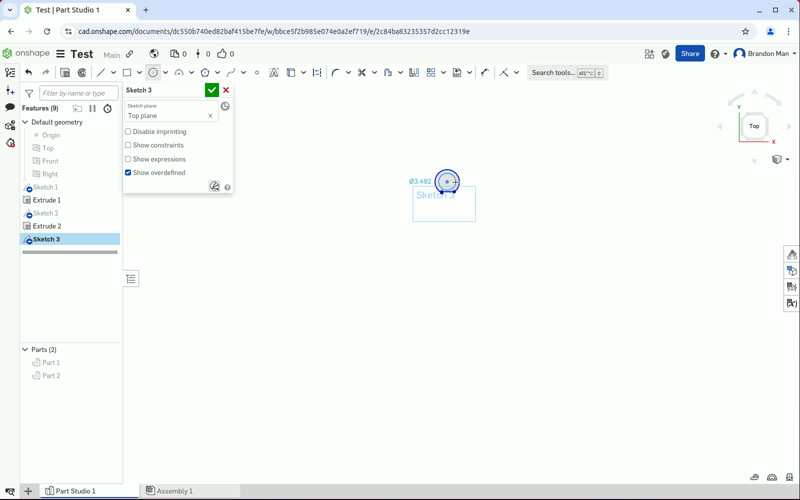
key(esc)
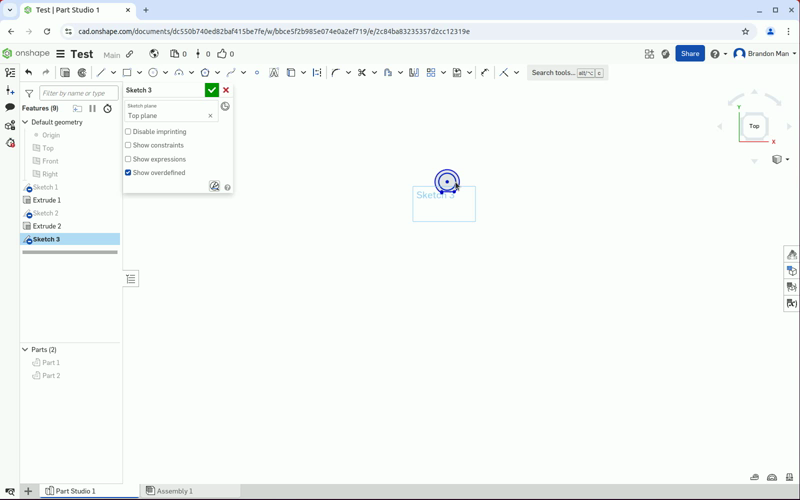
mouse_move(456, 187)
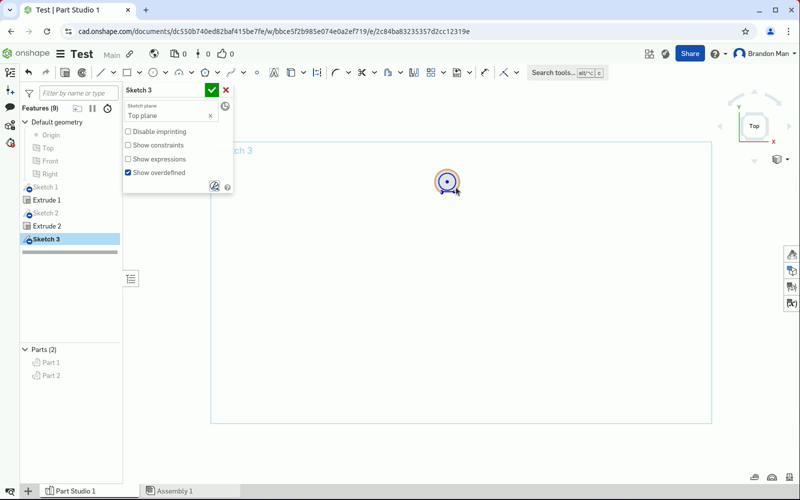
scroll(6)
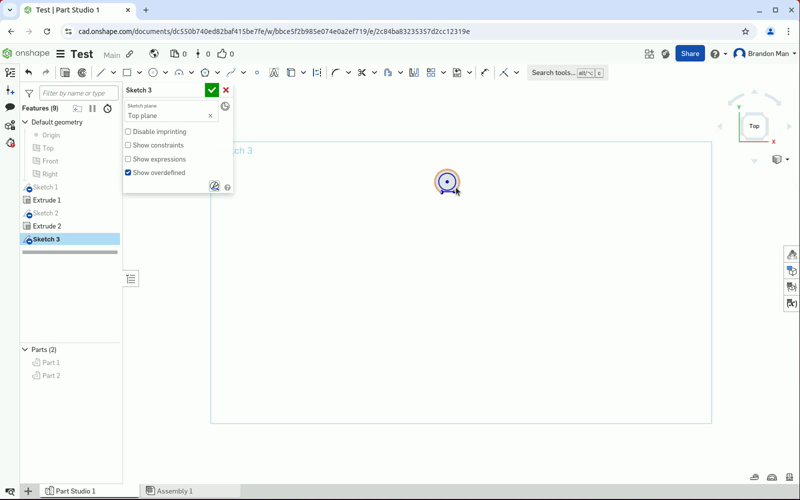
scroll(6)
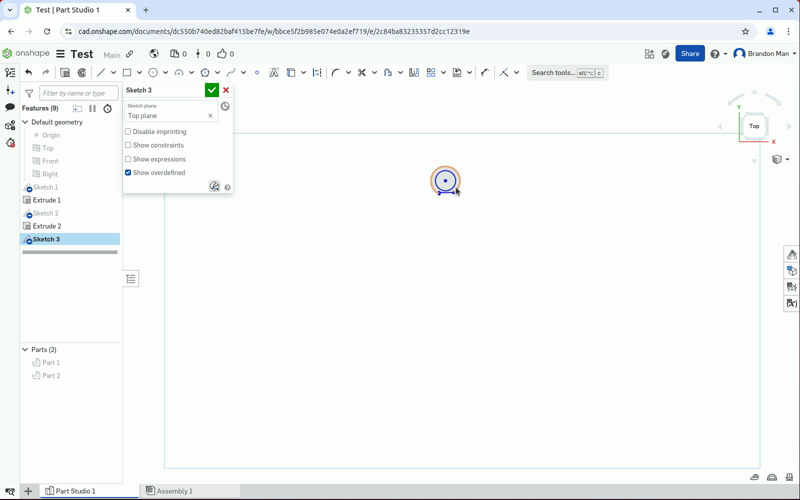
scroll(6)
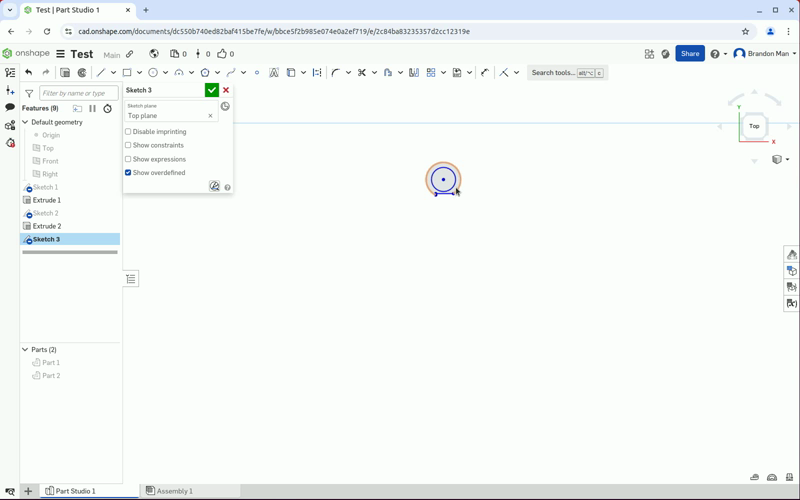
scroll(6)
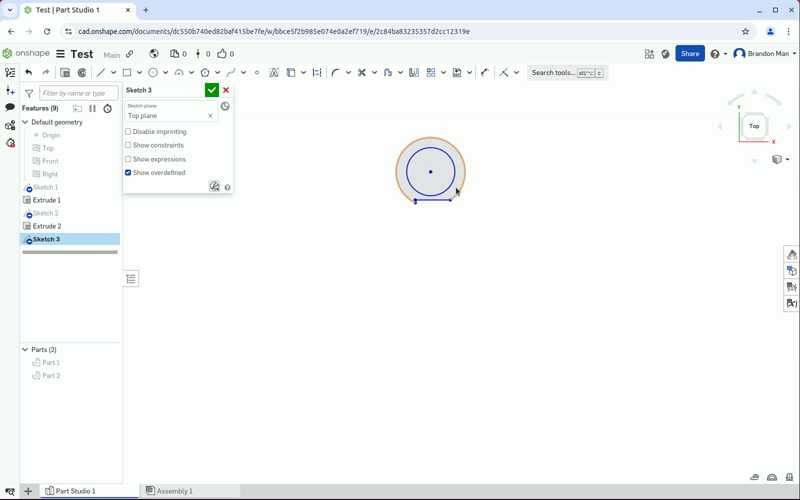
scroll(6)
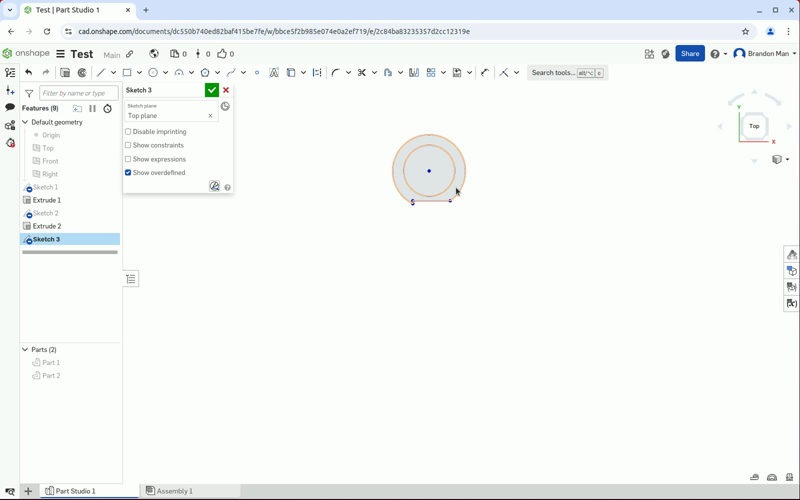
scroll(6)
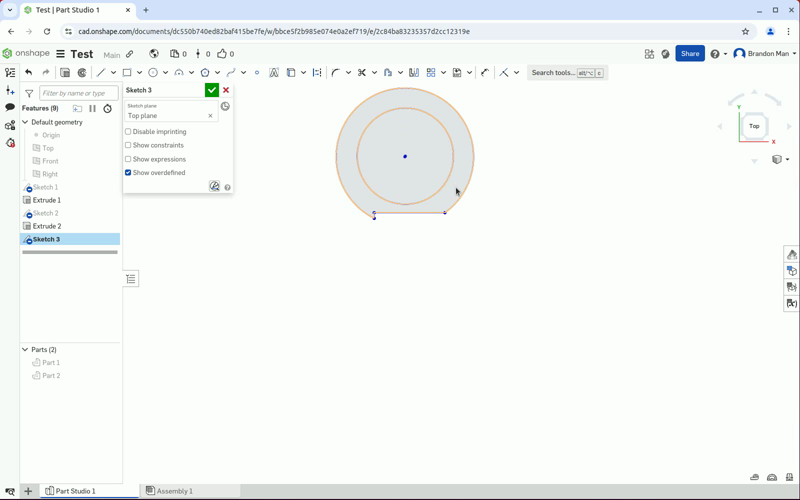
scroll(6)
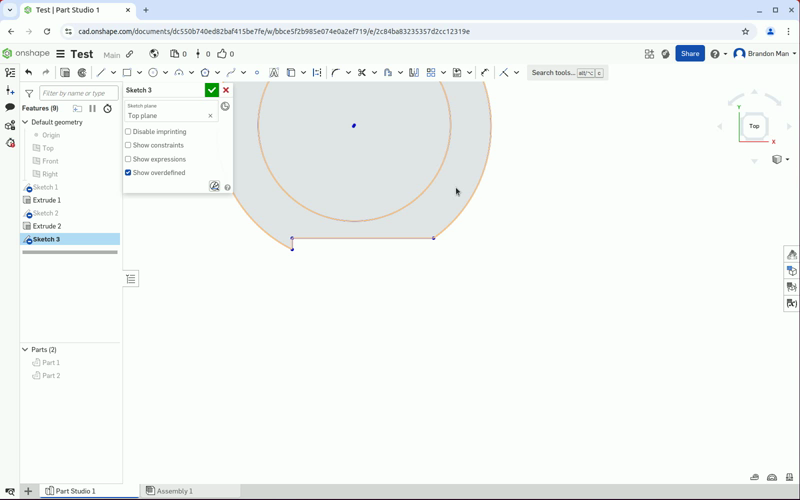
click(456, 187)
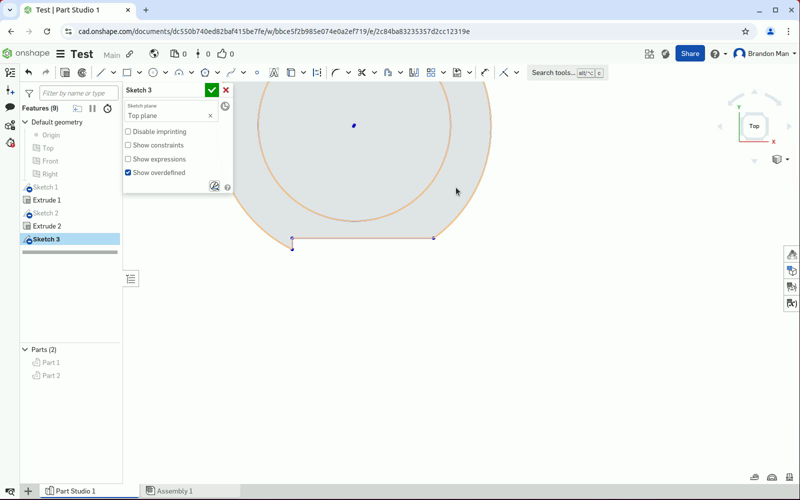
scroll(-6)
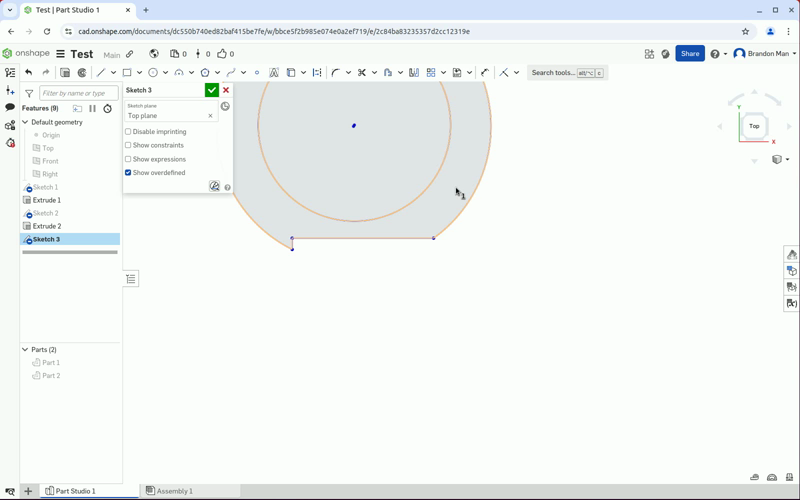
scroll(-6)
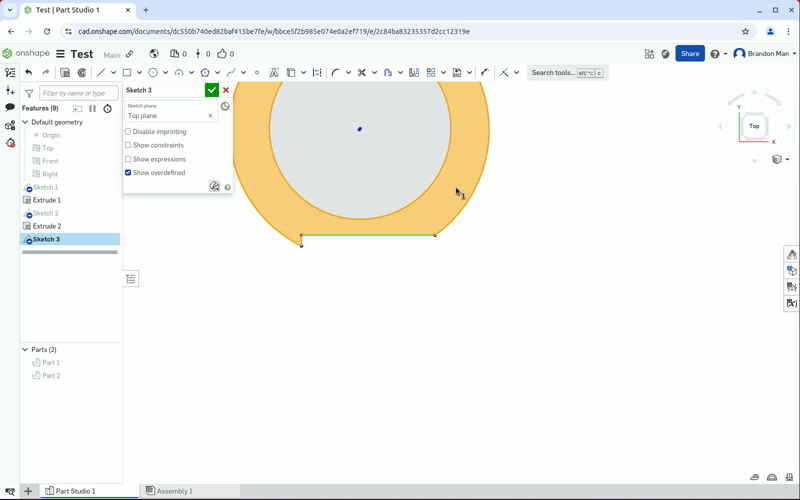
scroll(-6)
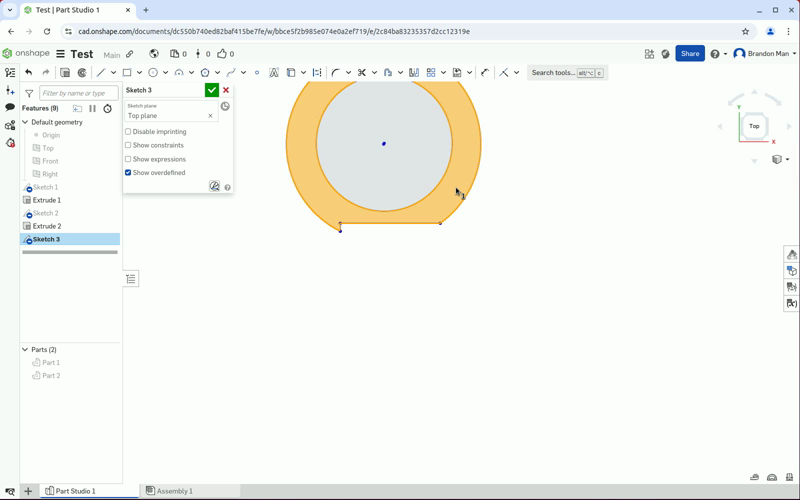
scroll(-6)
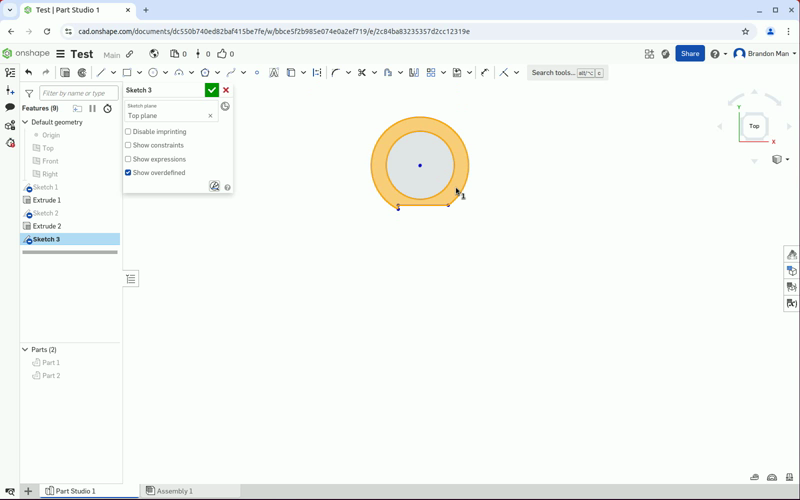
scroll(-6)
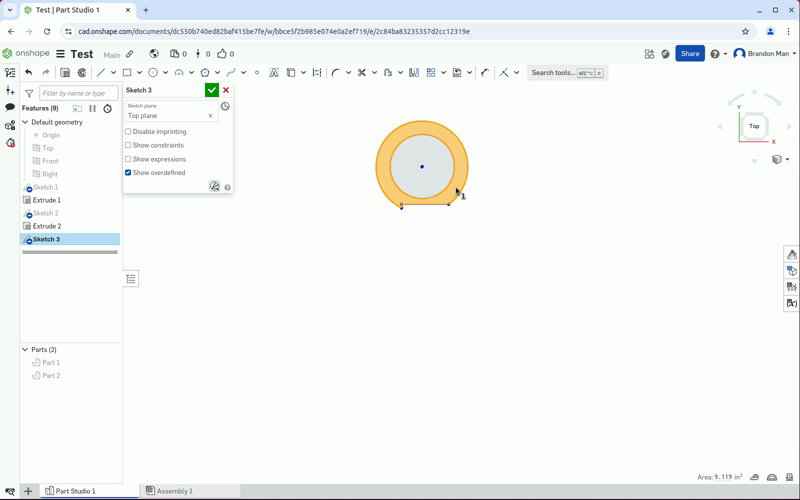
scroll(-6)
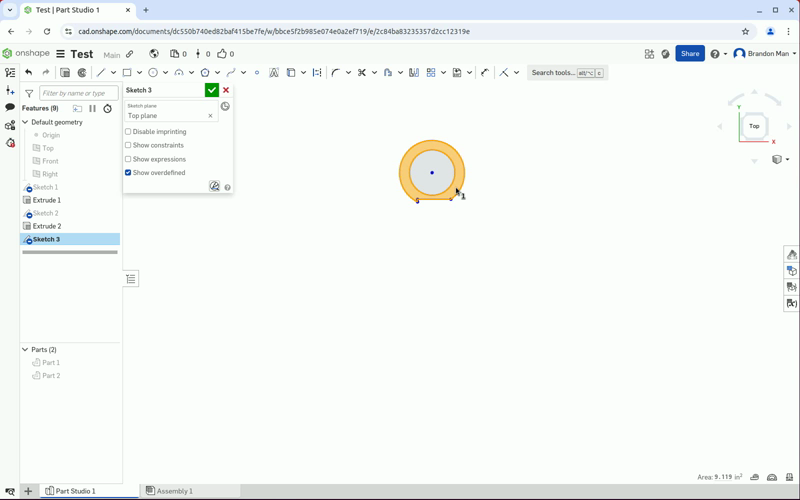
scroll(-6)
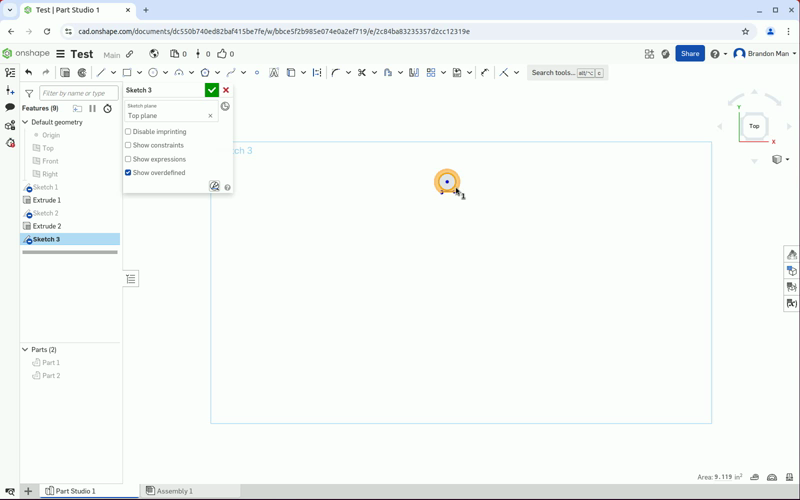
mouse_move(73, 352)
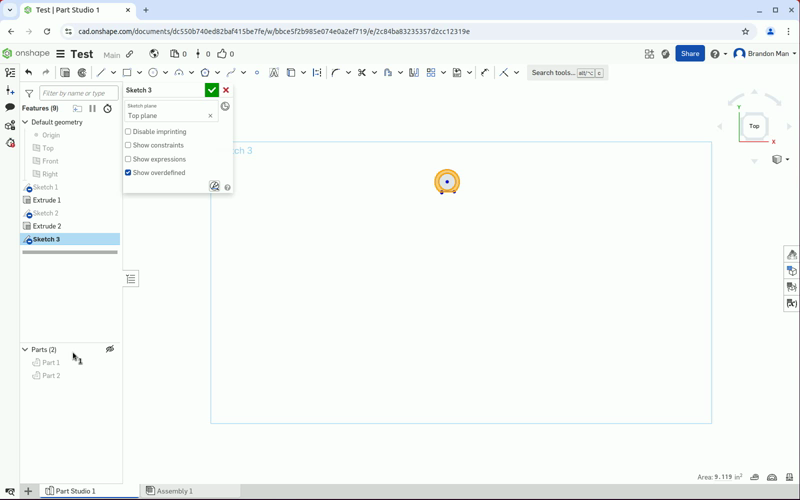
key(shift+y)
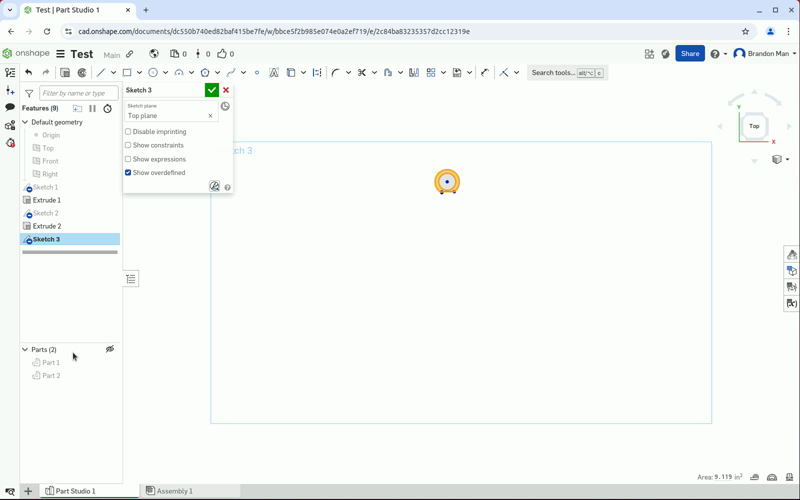
key(shift+e)
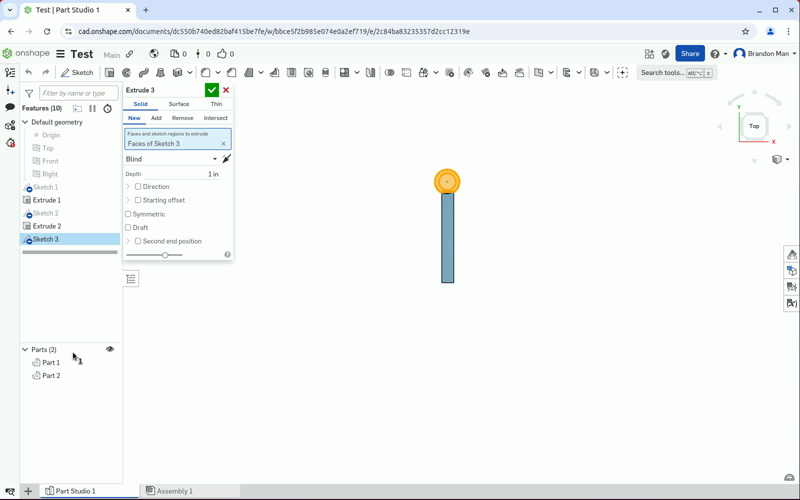
mouse_move(143, 106)
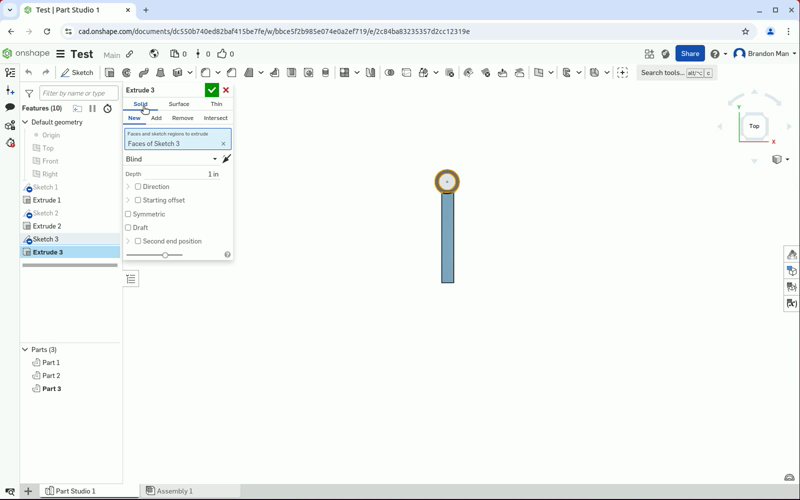
click(143, 106)
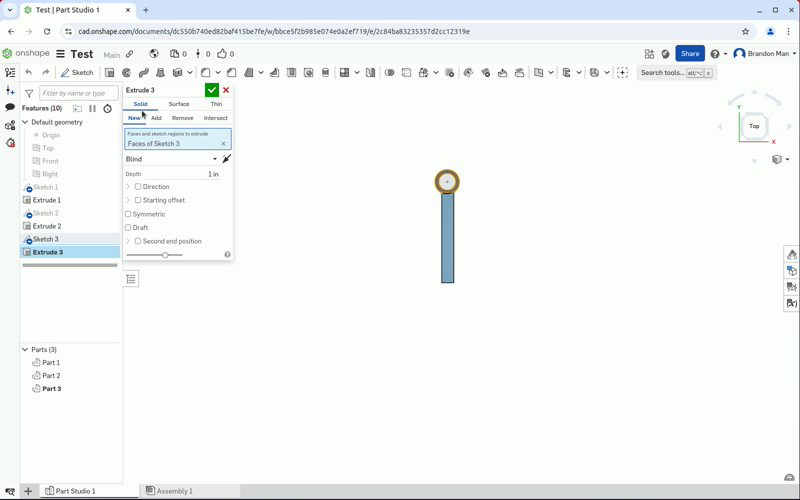
mouse_move(137, 120)
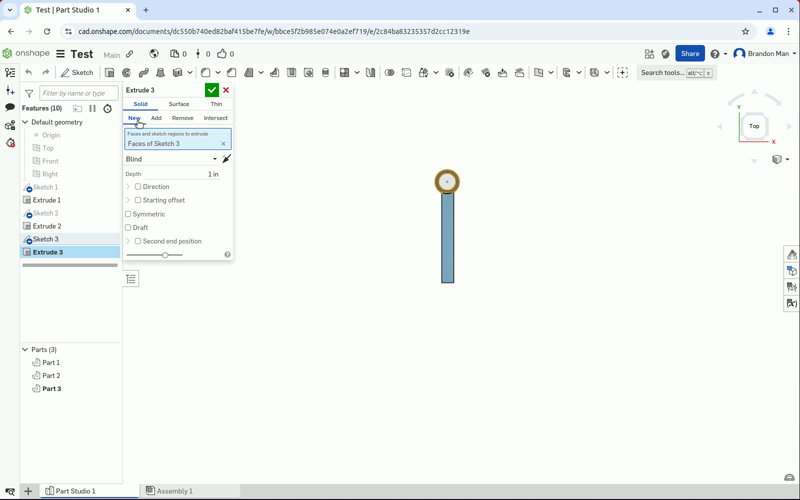
click(137, 120)
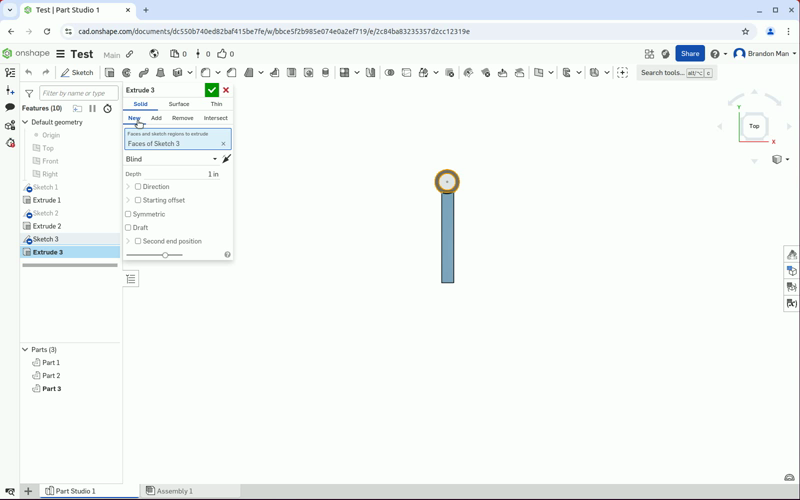
key(tab, 4)
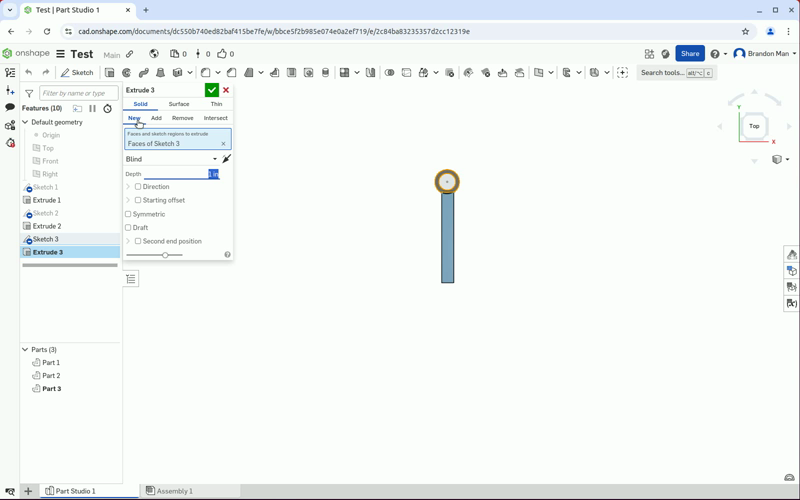
text(3.129)
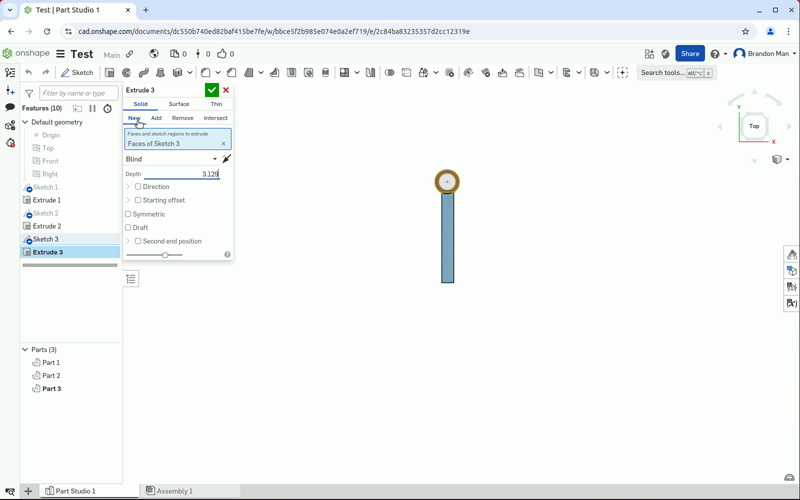
key(enter)
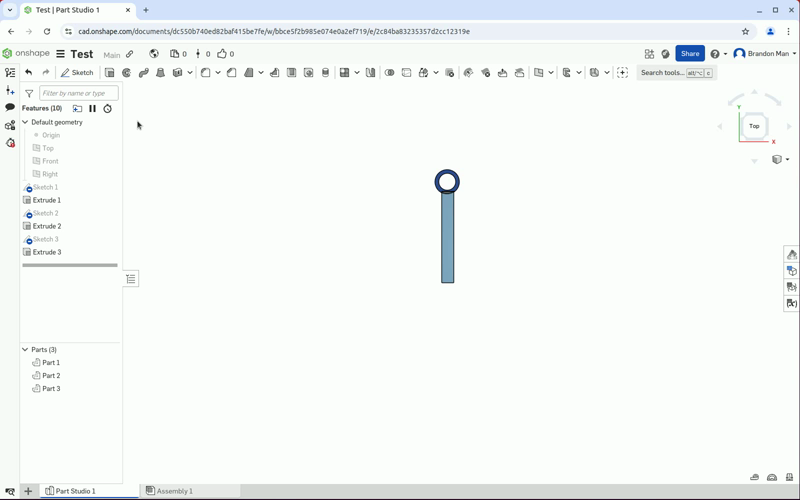
key(shift+h)
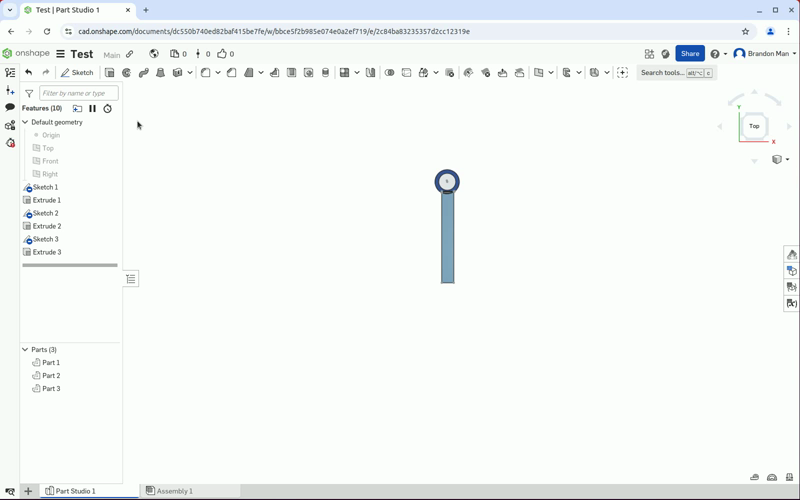
key(shift+h)
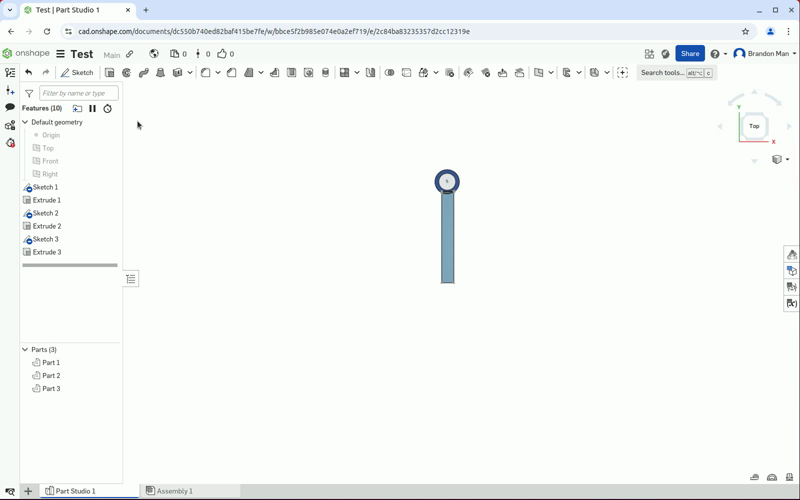
key(shift+7)
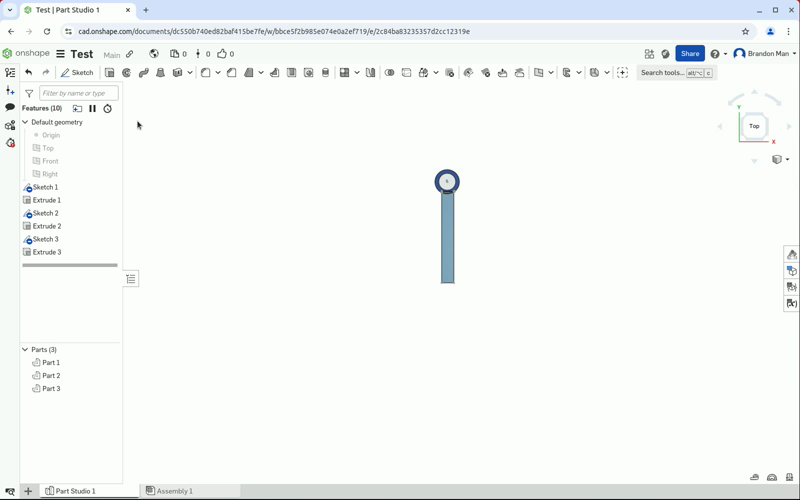
key(up, 3)
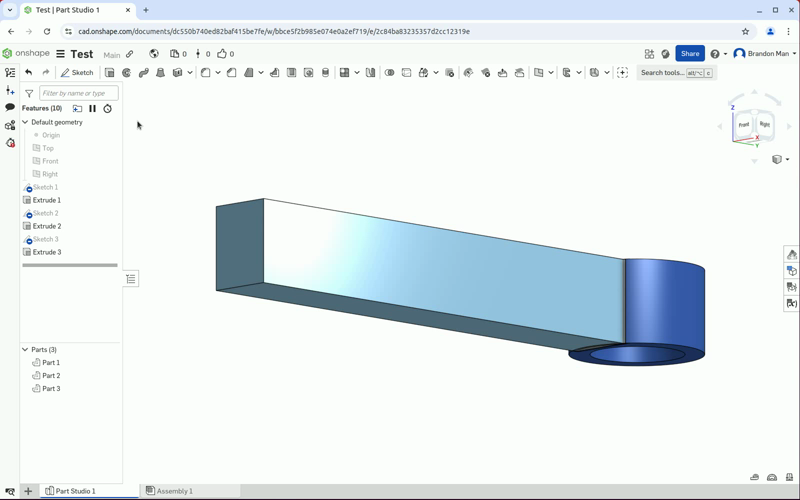
key(left, 3)
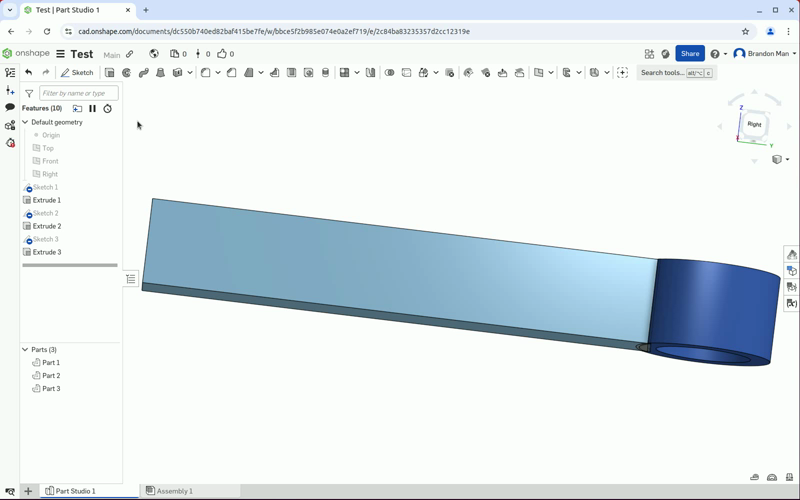
key(right, 3)
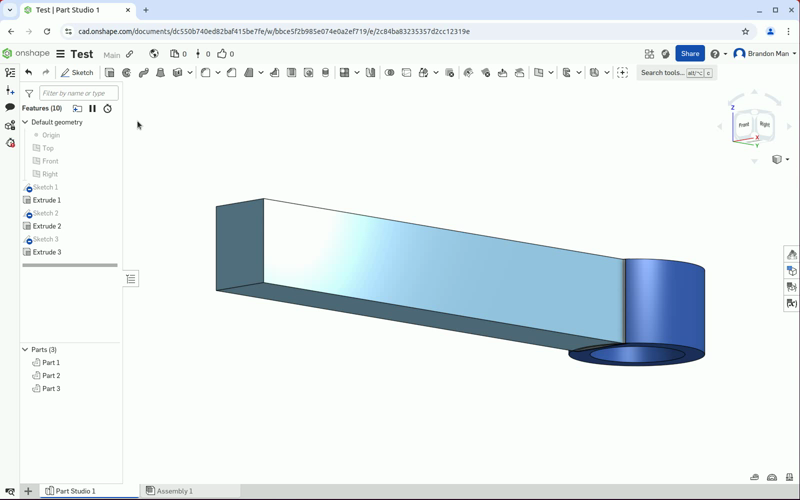
key(down, 3)
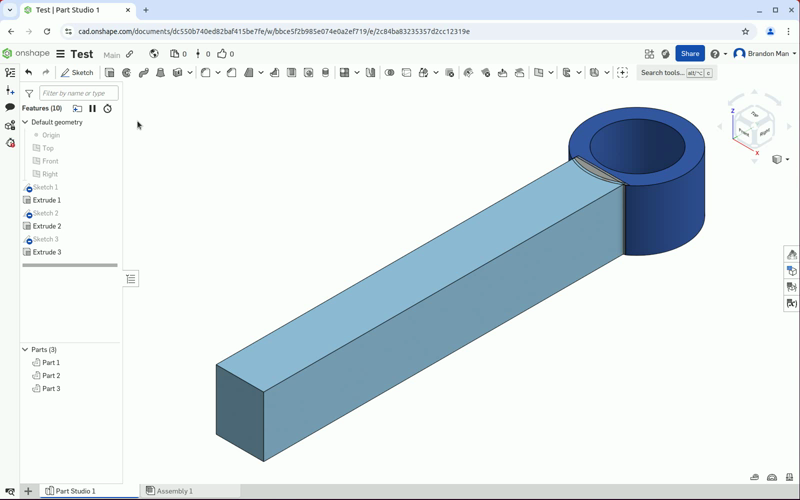
mouse_move(73, 189)
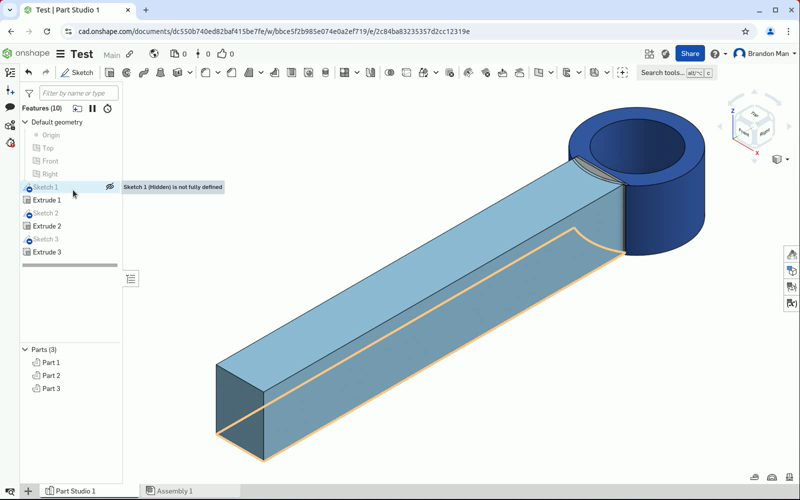
click(73, 189)